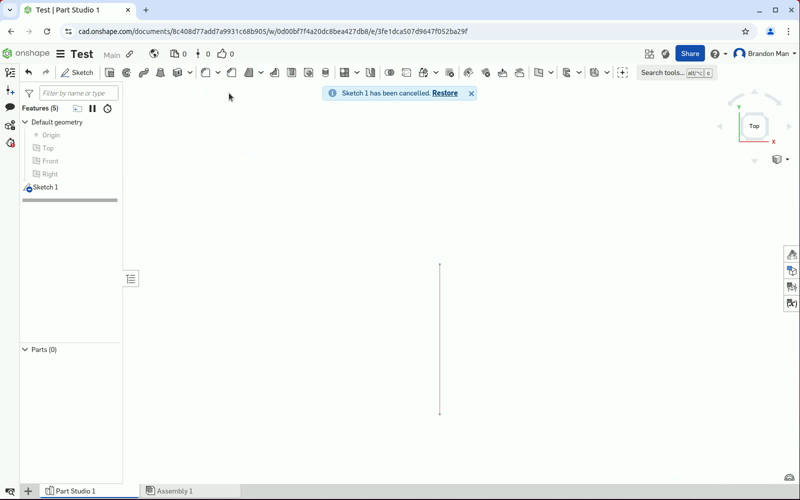
key(shift+h)
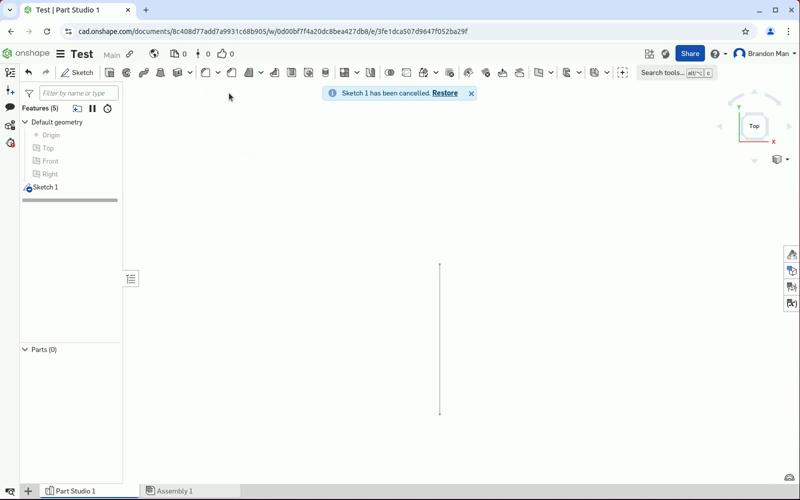
key(shift+s)
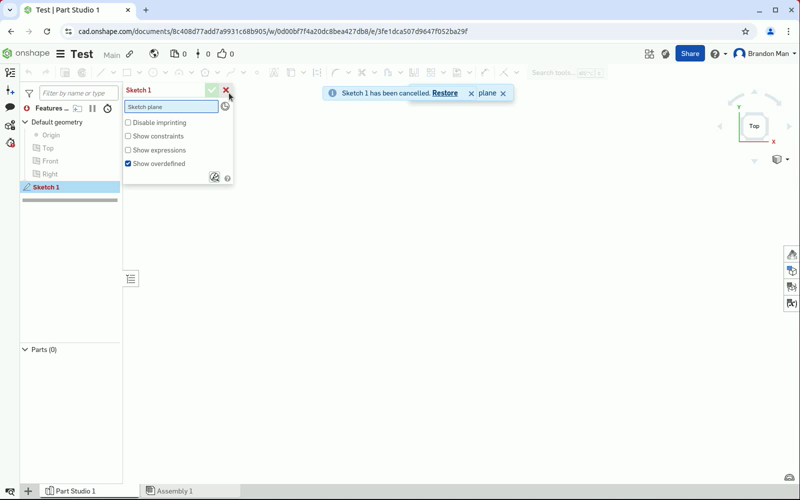
mouse_move(73, 150)
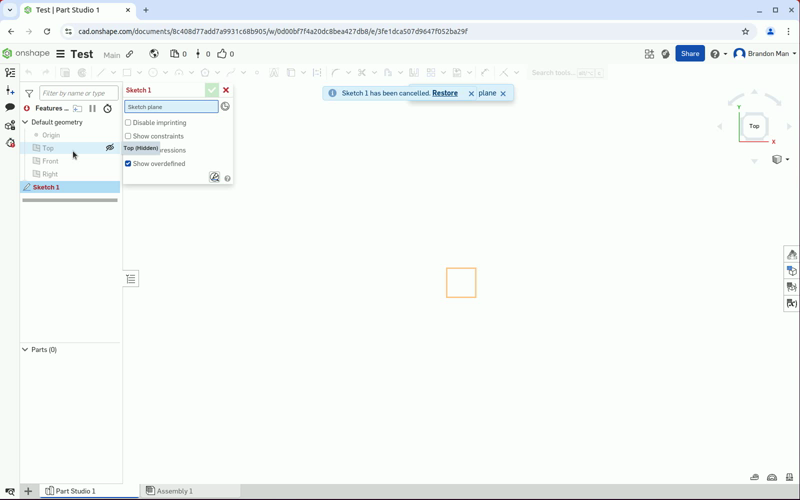
click(73, 150)
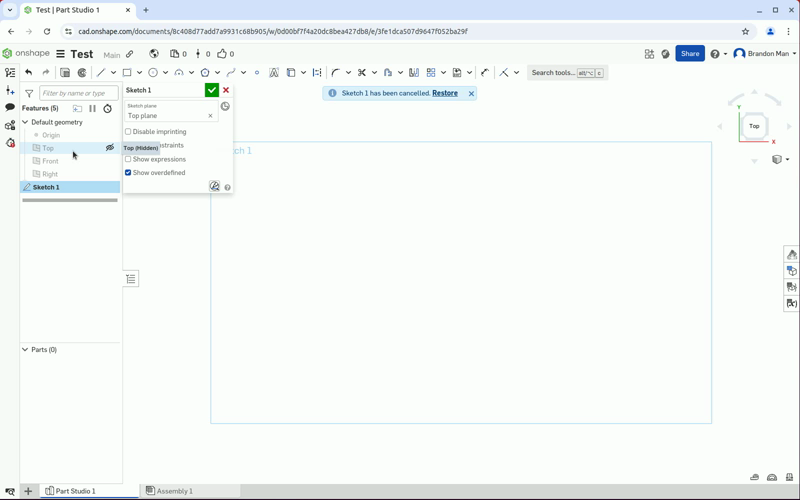
mouse_move(73, 352)
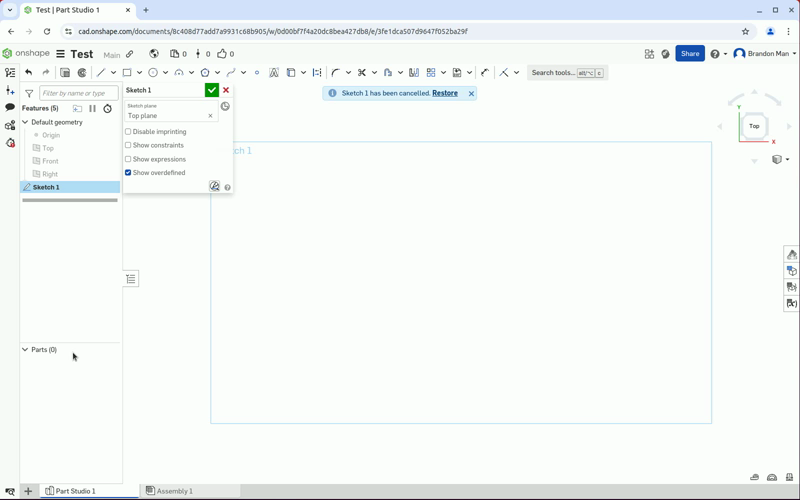
key(y)
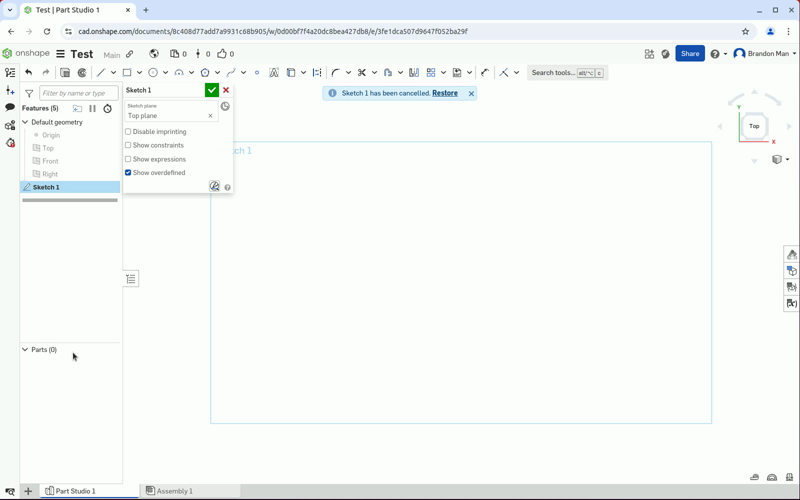
key(l)
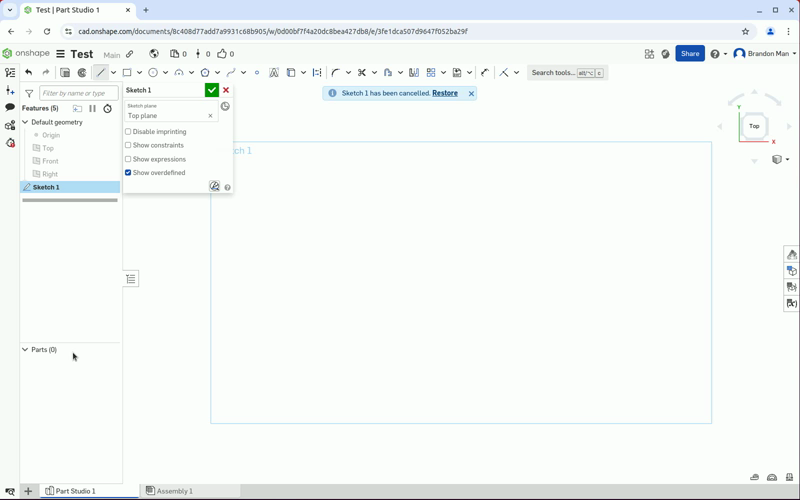
key_down(shift)
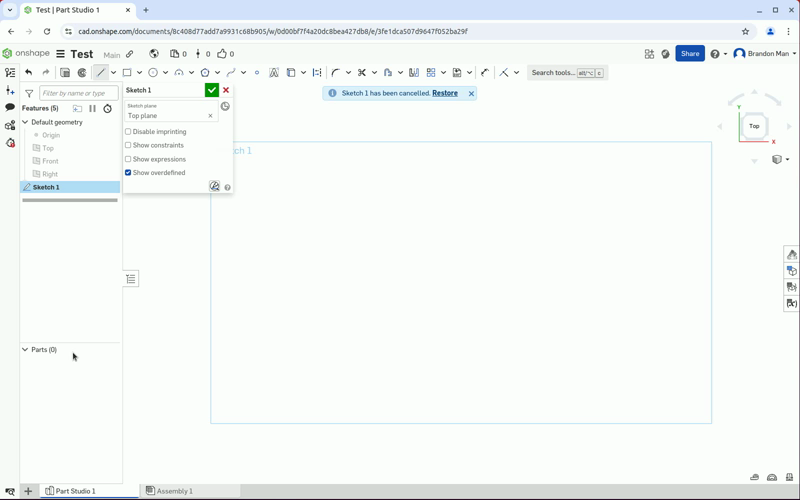
mouse_move(439, 390)
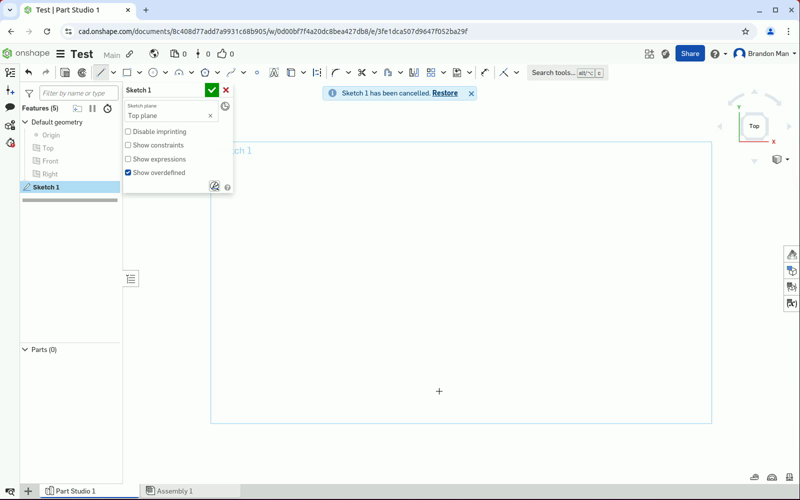
click(439, 390)
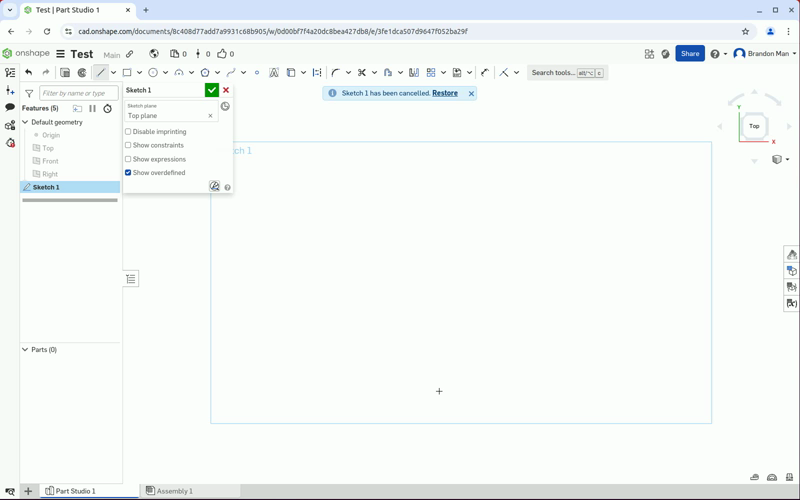
key_up(shift)
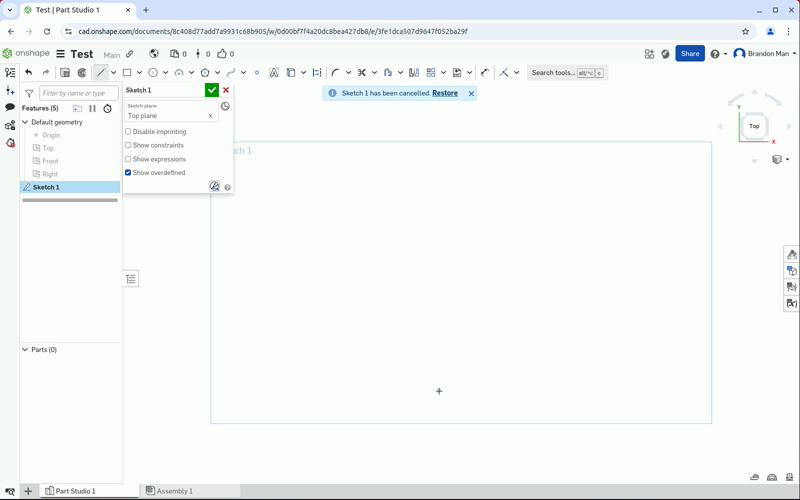
key_down(shift)
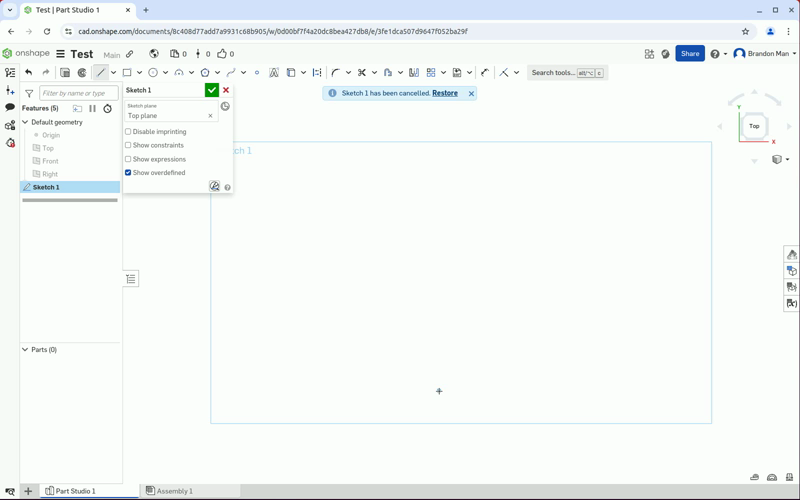
mouse_move(469, 390)
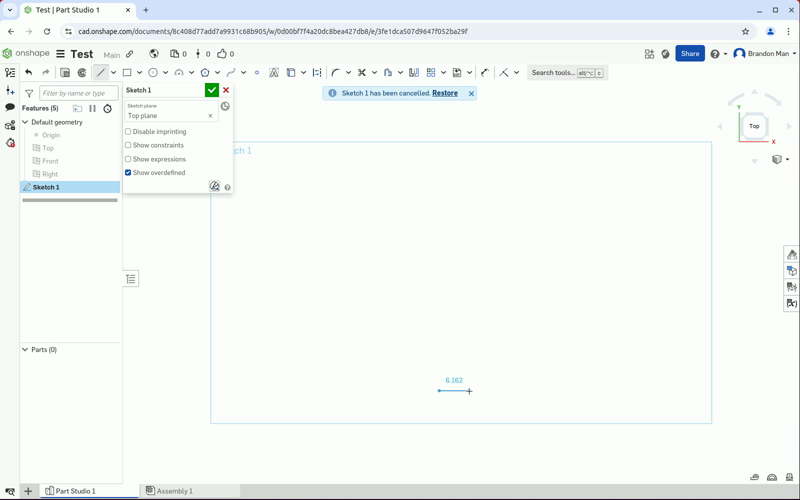
mouse_move(447, 390)
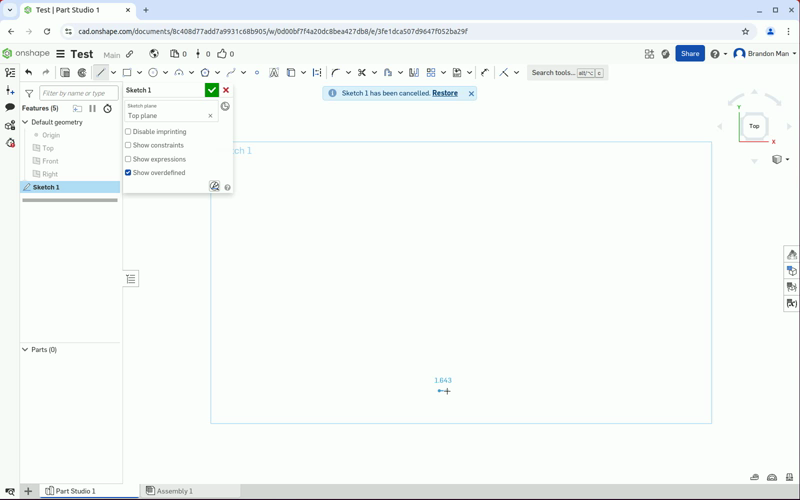
click(447, 390)
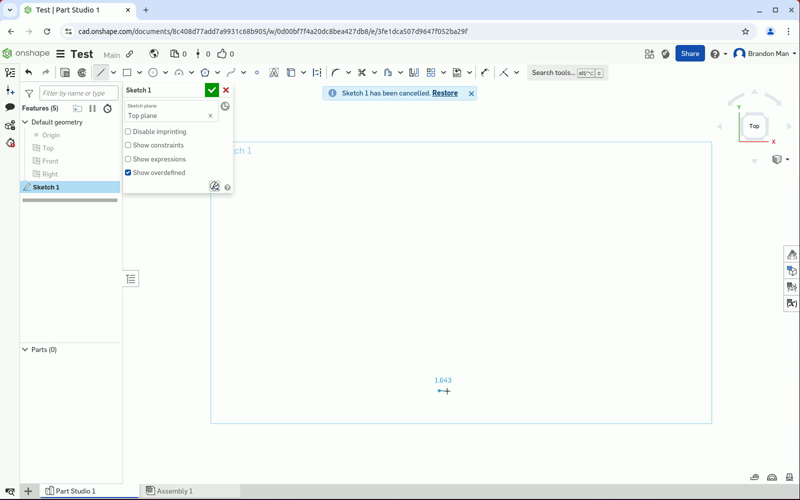
key_up(shift)
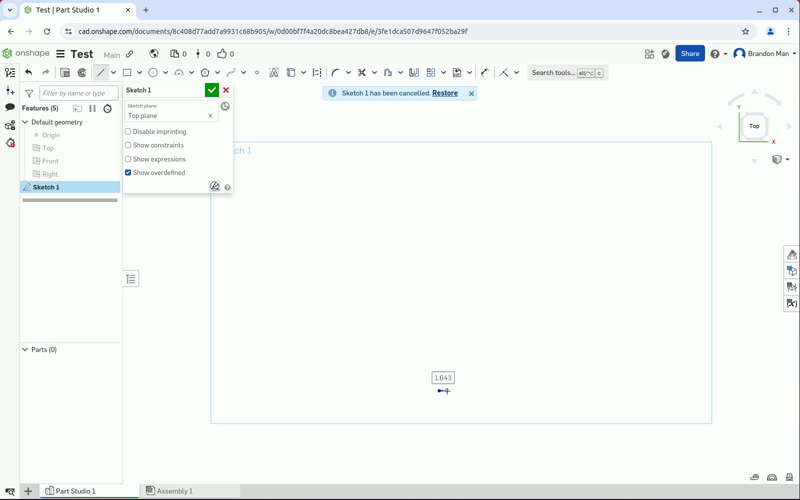
key_down(shift)
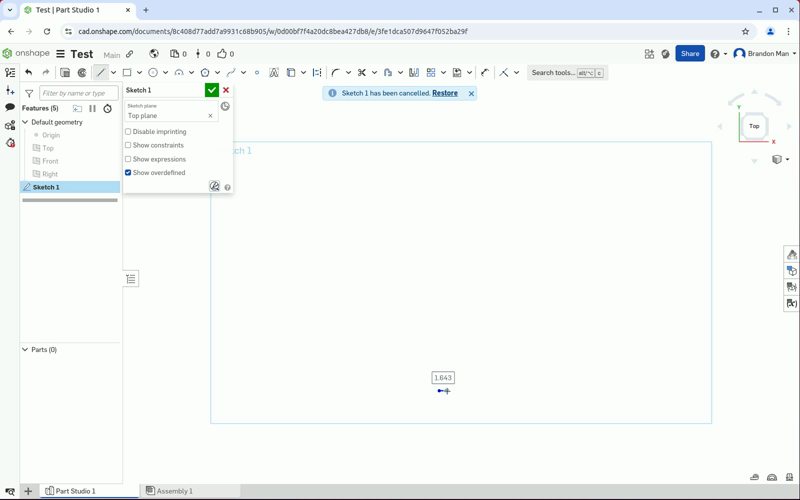
mouse_move(447, 213)
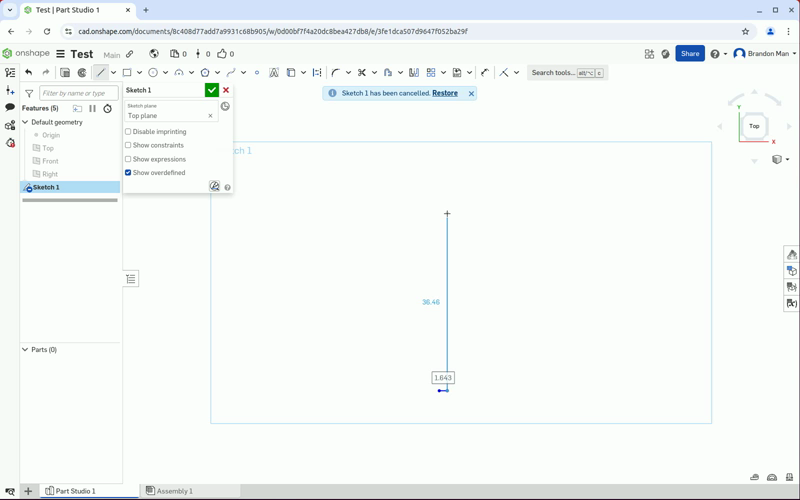
click(447, 213)
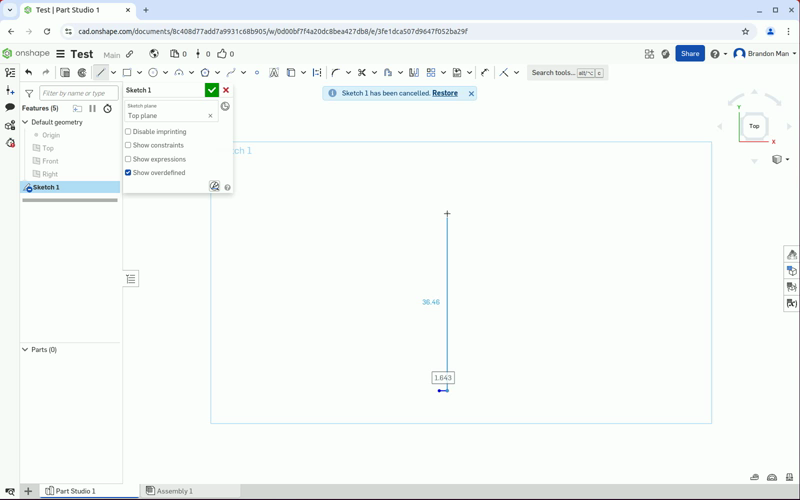
key_up(shift)
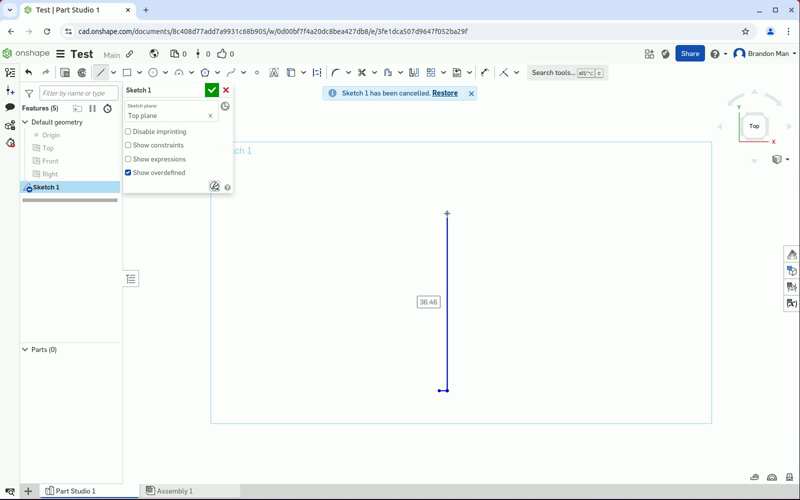
key_down(shift)
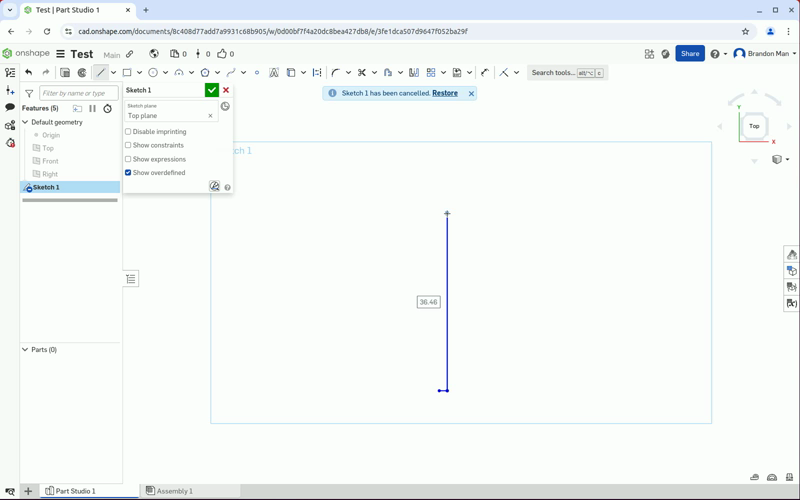
mouse_move(477, 213)
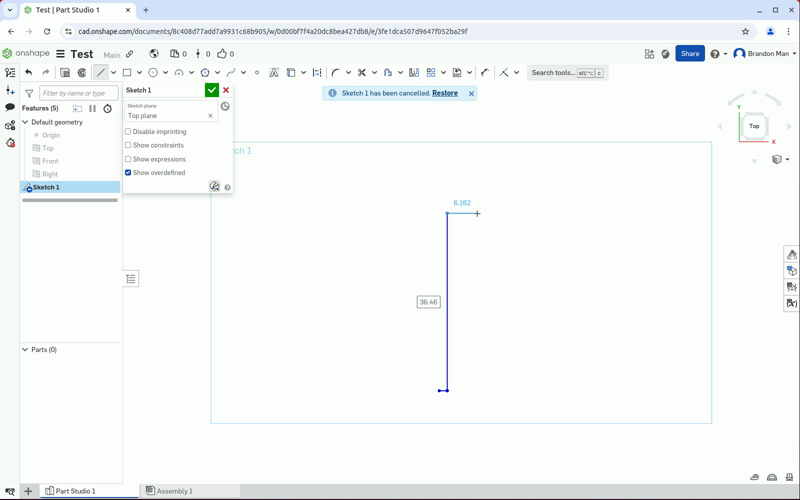
mouse_move(439, 213)
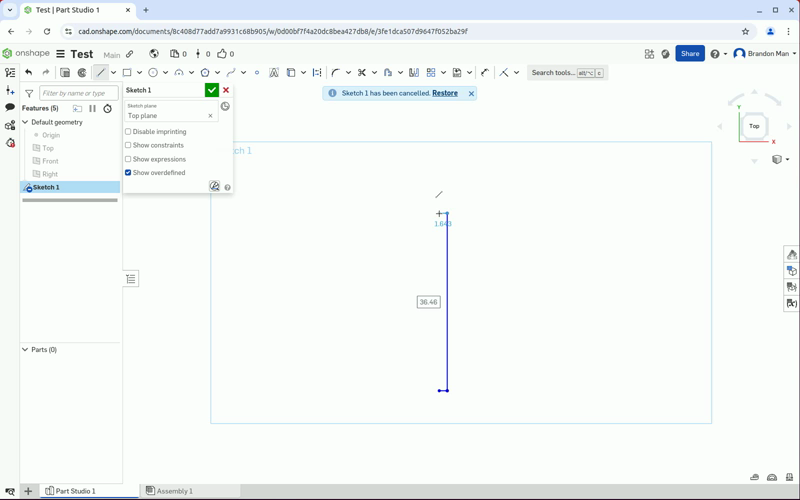
click(439, 213)
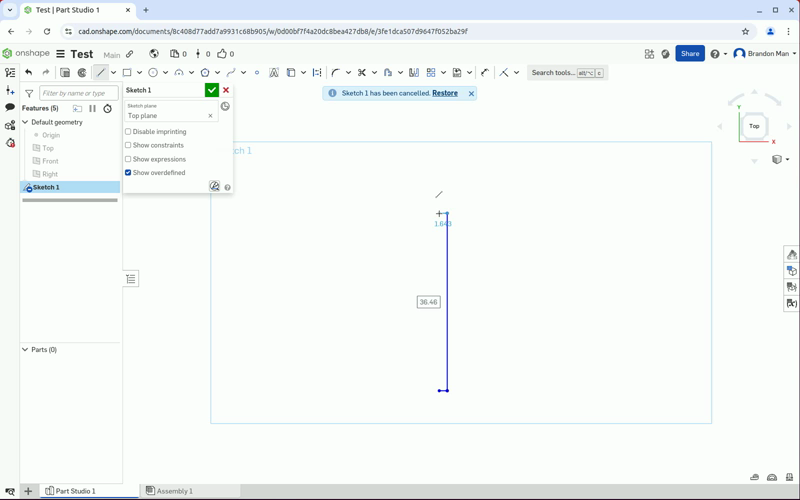
key_up(shift)
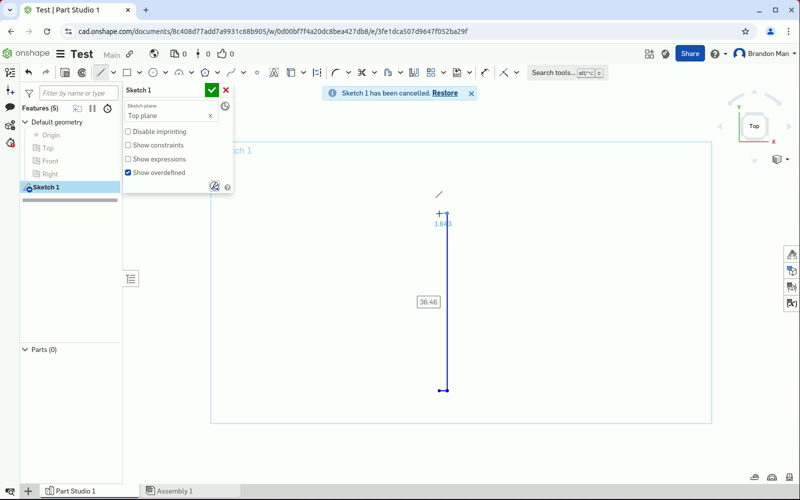
key_down(shift)
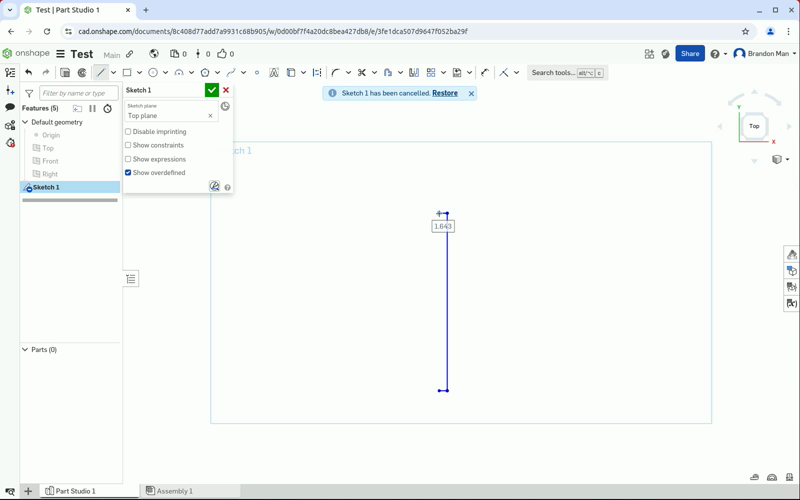
mouse_move(439, 390)
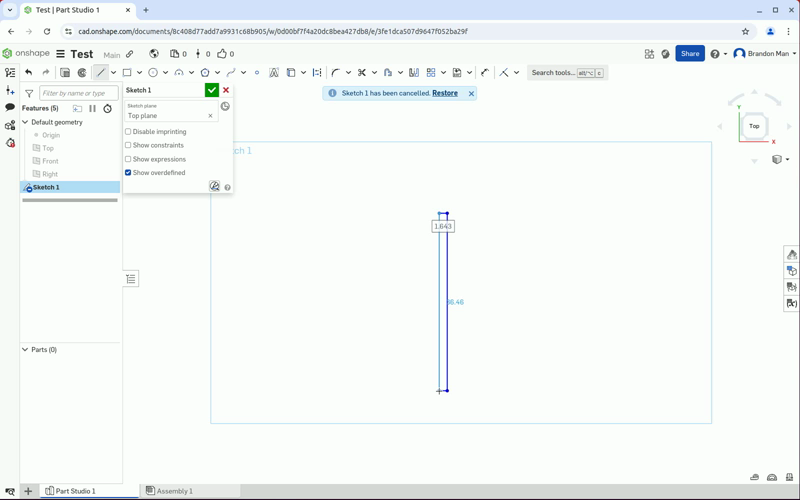
key_up(shift)
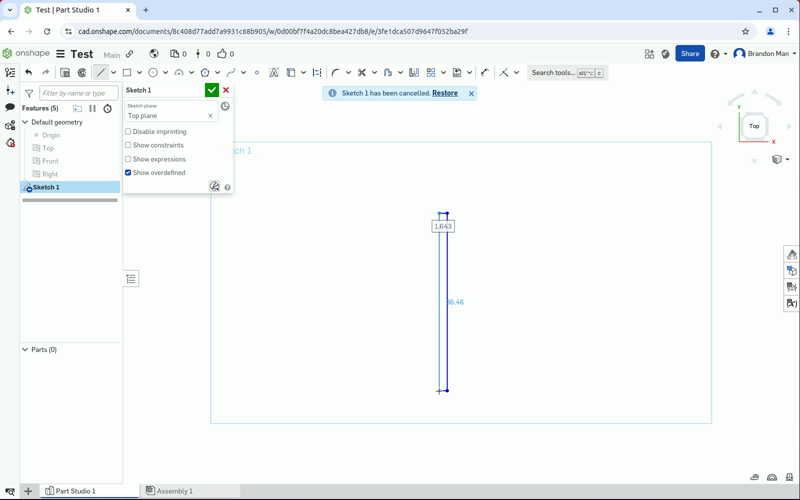
click(439, 390)
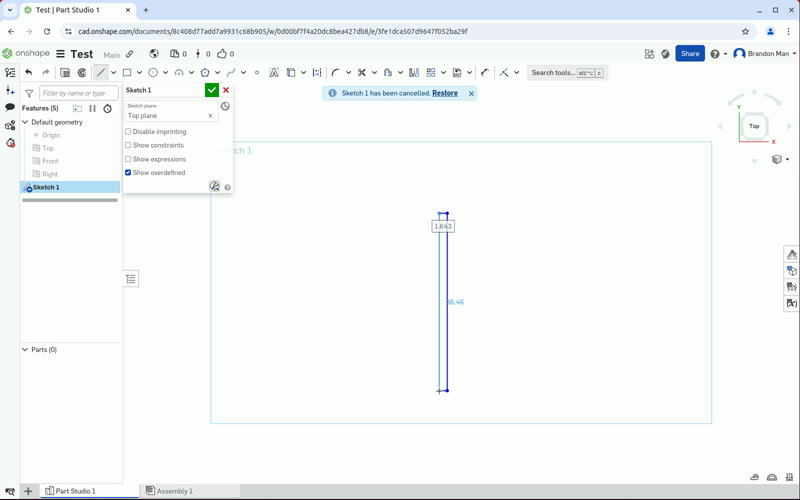
key(esc)
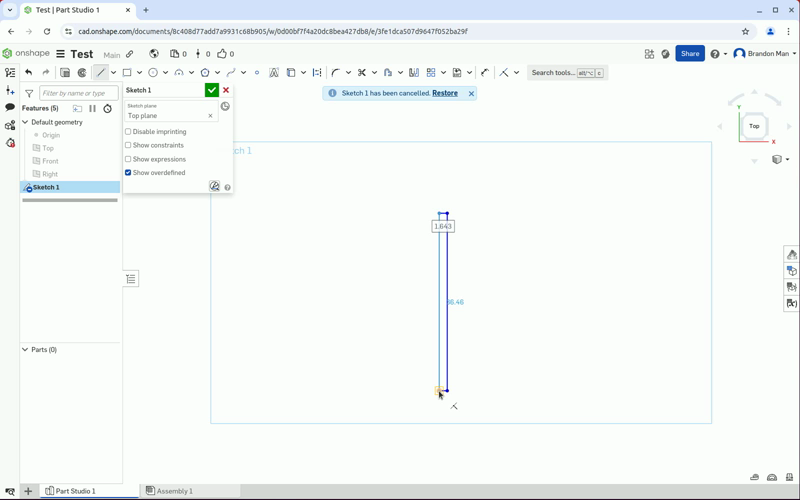
mouse_move(443, 380)
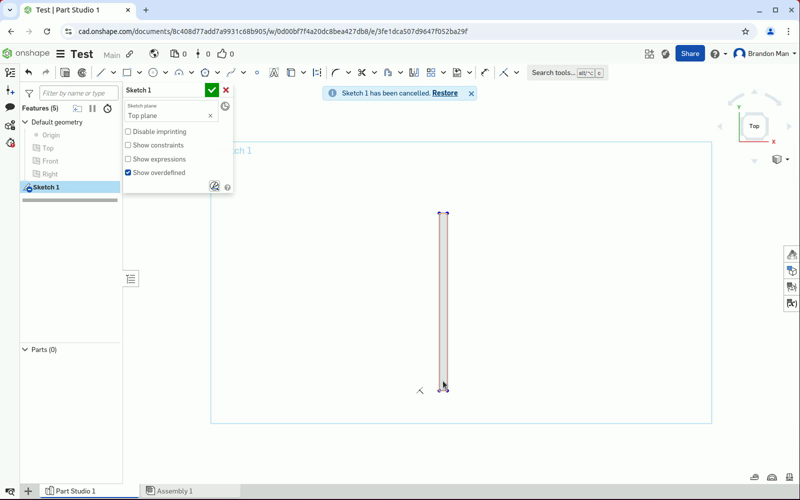
scroll(6)
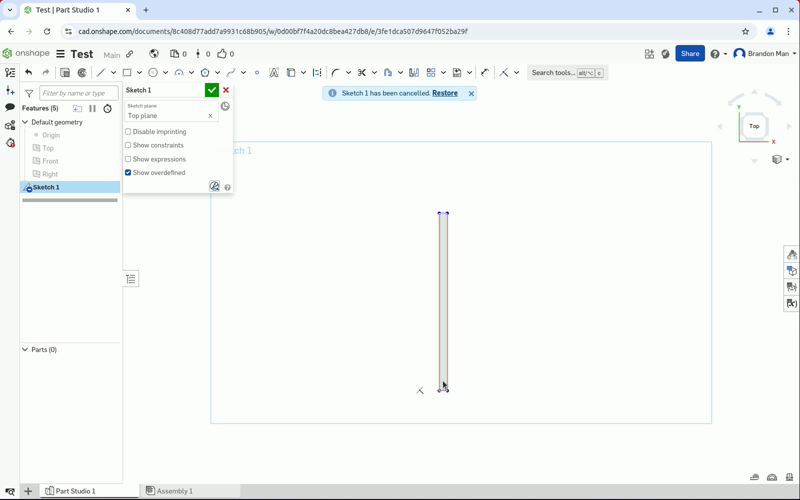
scroll(6)
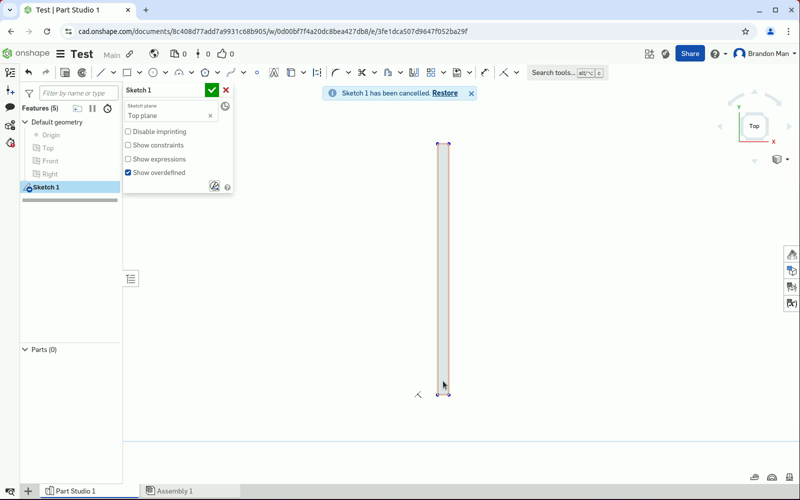
scroll(6)
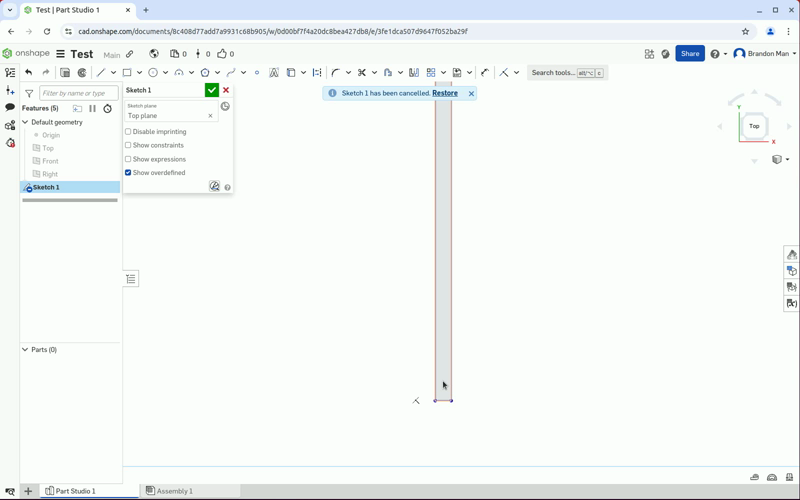
scroll(6)
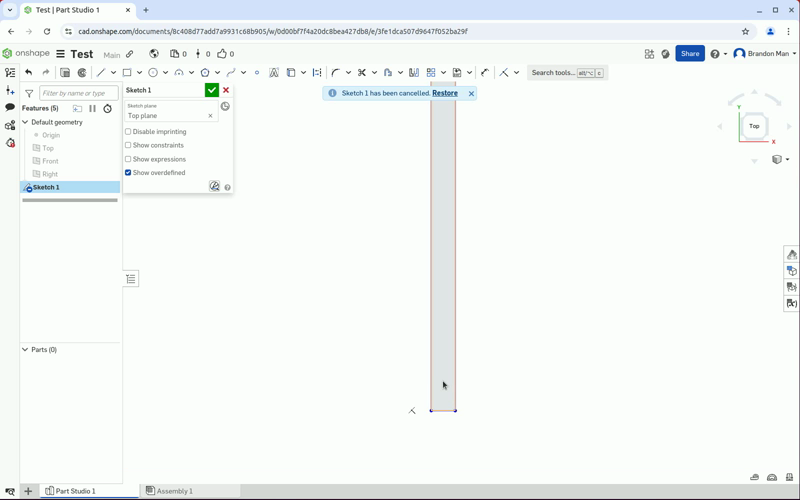
scroll(6)
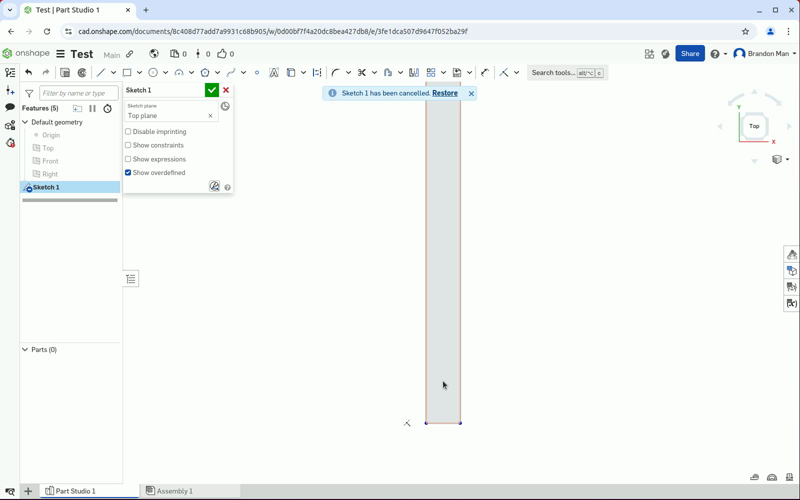
scroll(6)
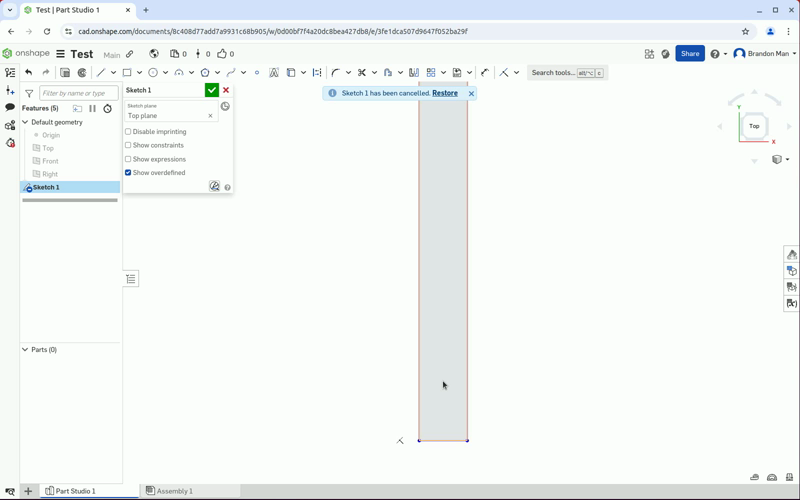
scroll(6)
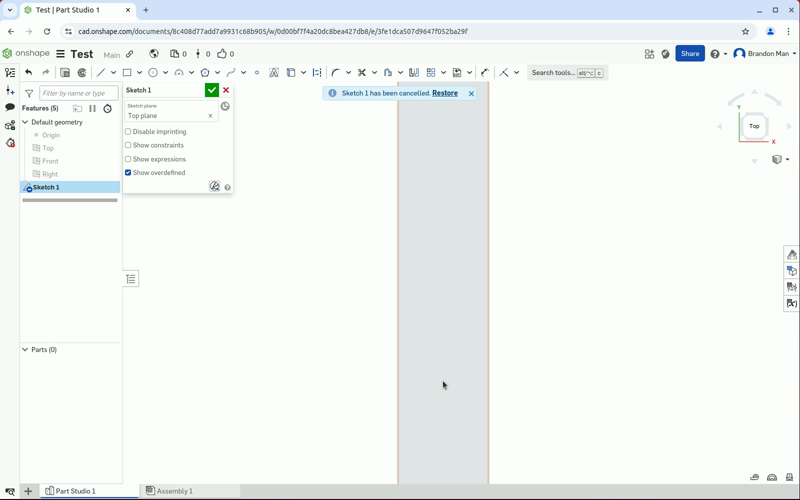
click(443, 380)
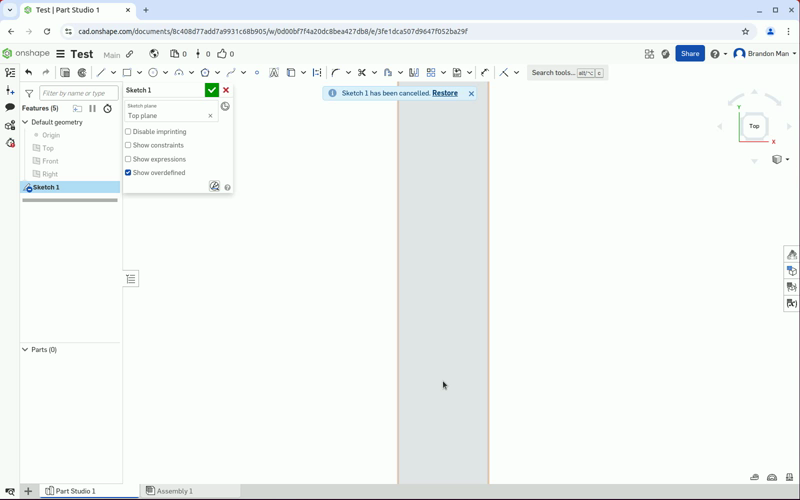
scroll(-6)
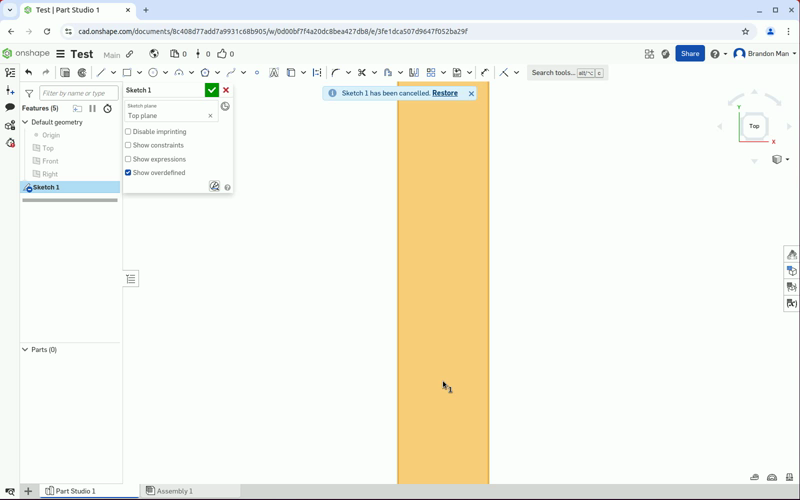
scroll(-6)
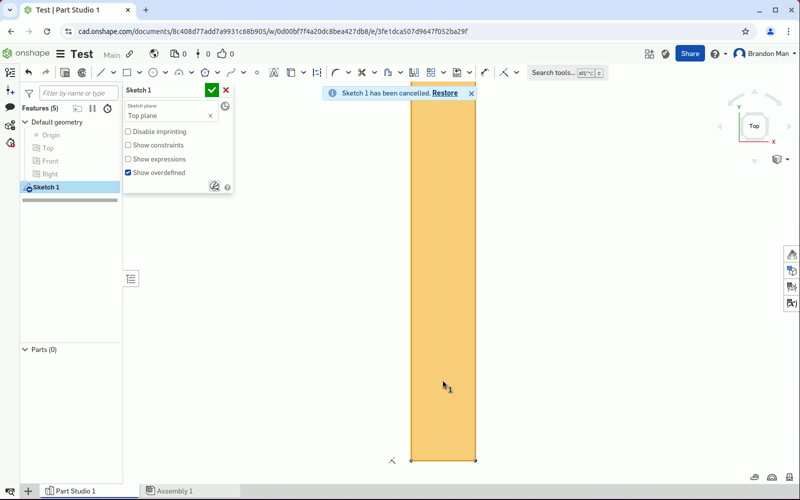
scroll(-6)
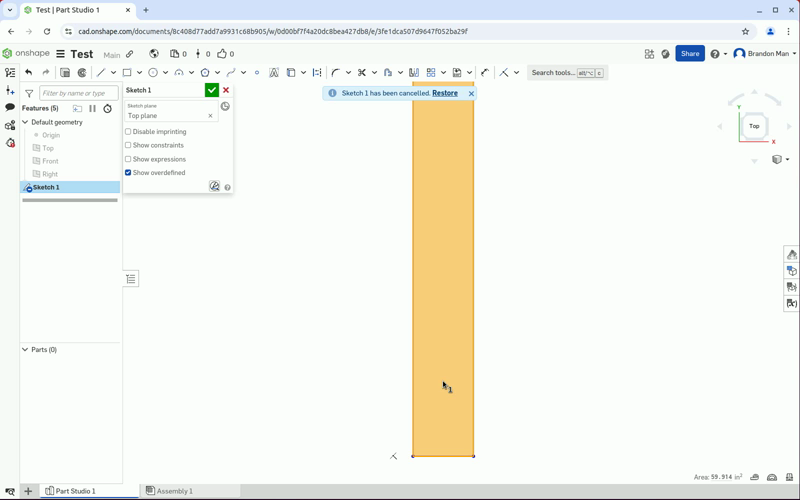
scroll(-6)
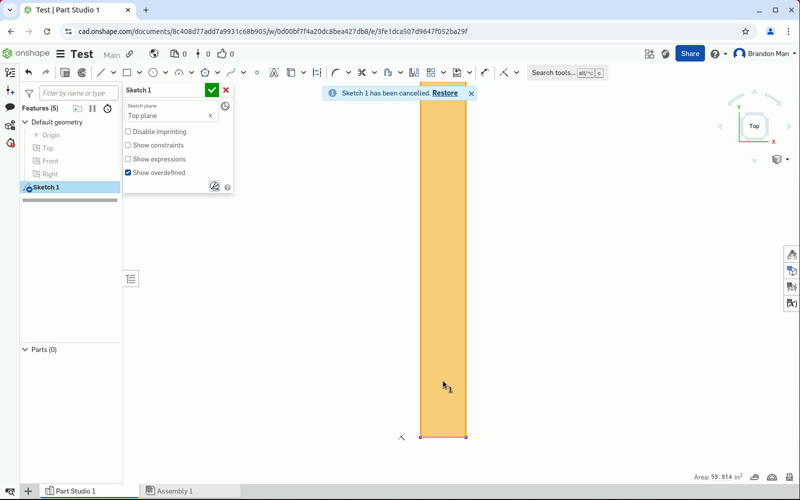
scroll(-6)
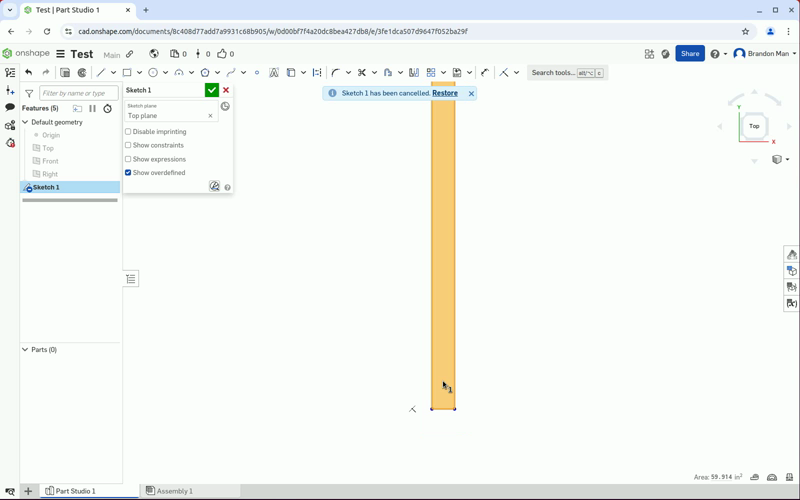
scroll(-6)
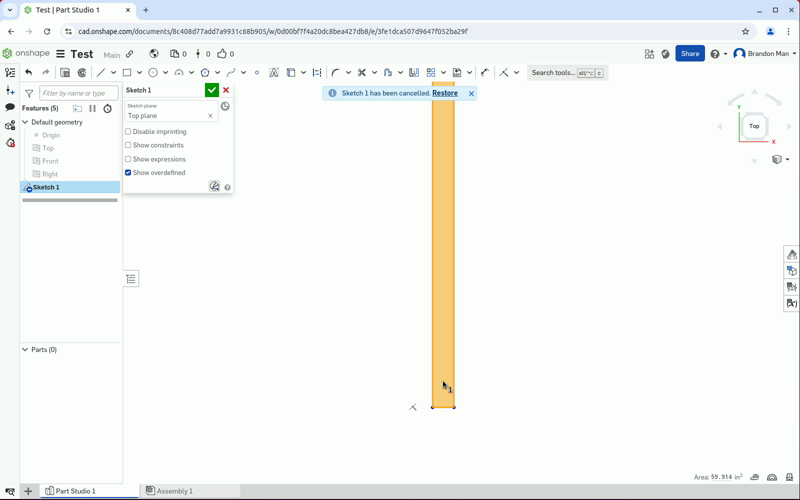
scroll(-6)
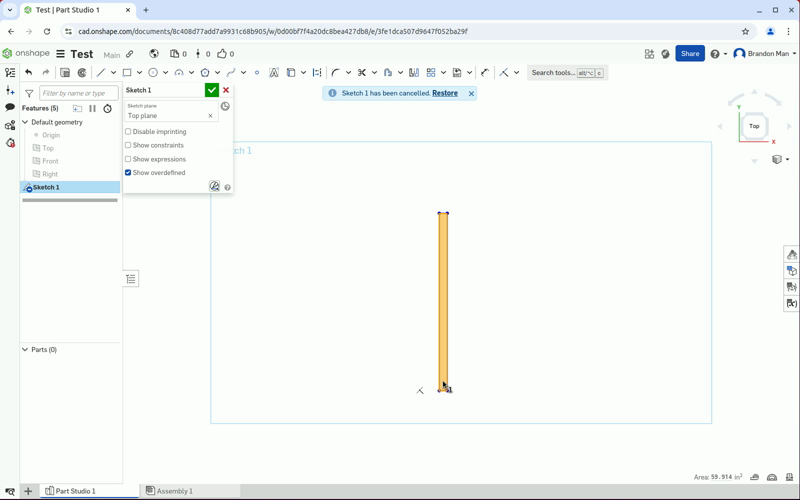
mouse_move(73, 352)
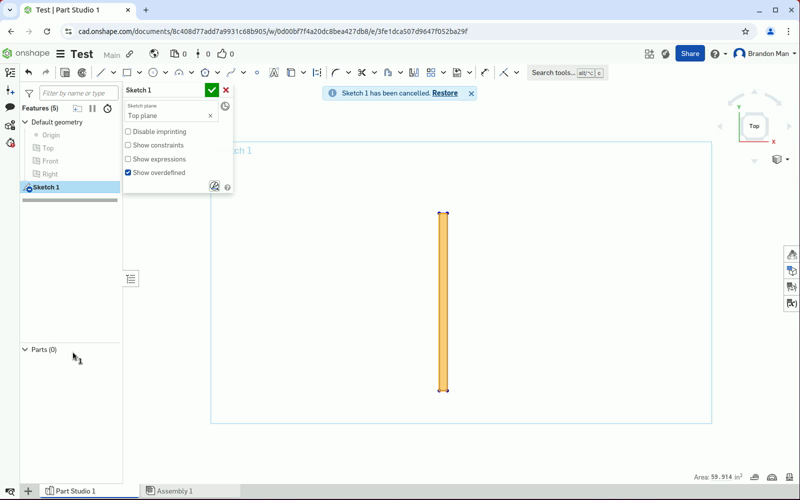
key(shift+y)
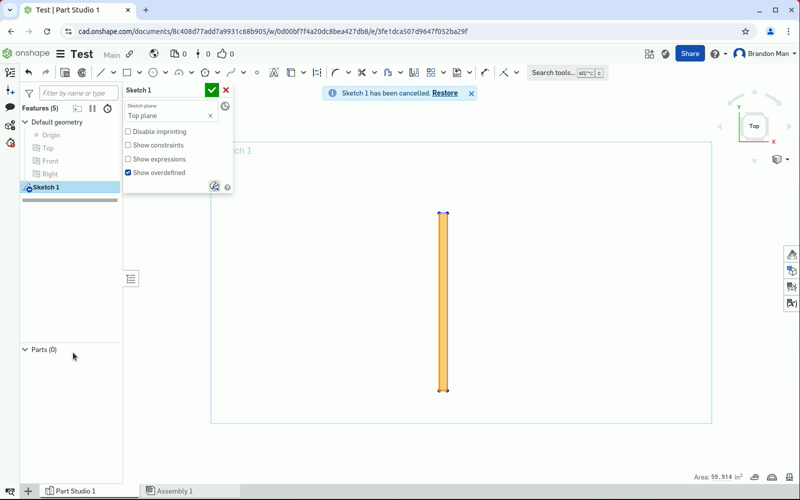
key(shift+e)
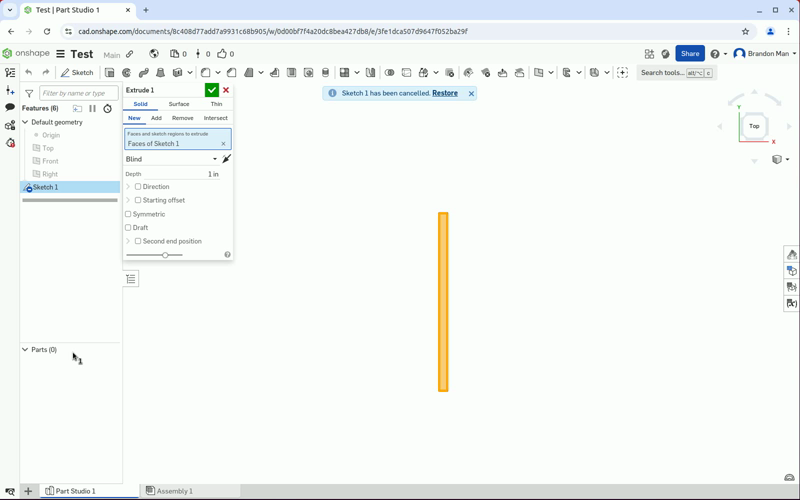
mouse_move(143, 106)
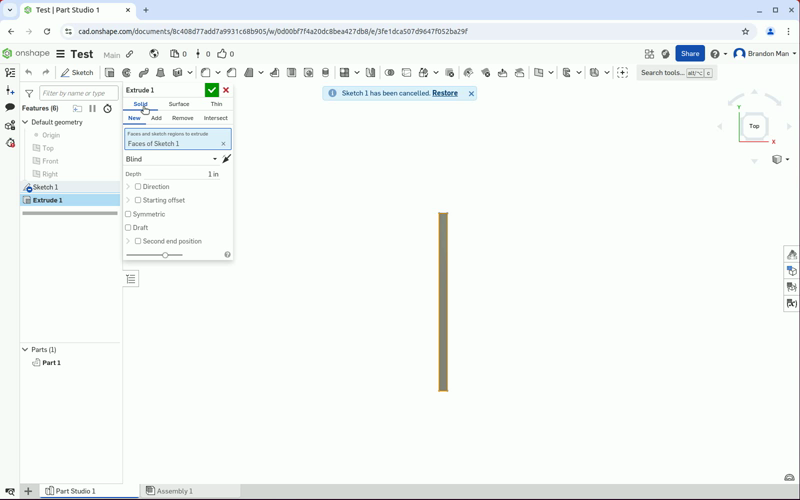
click(143, 106)
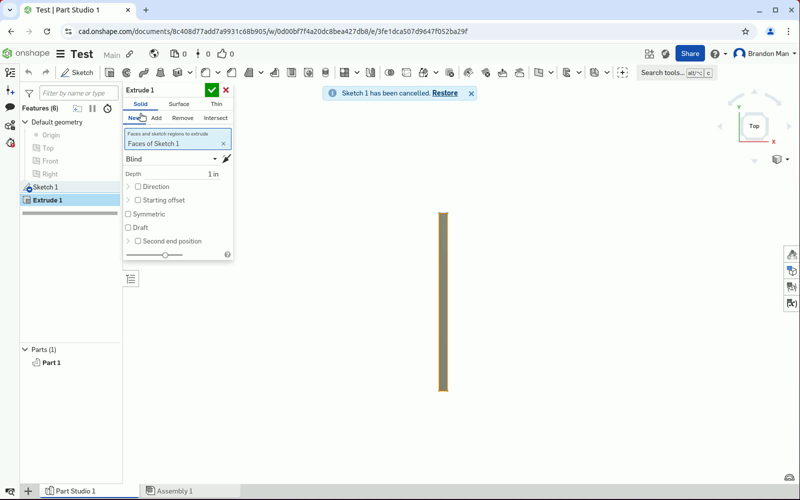
mouse_move(137, 120)
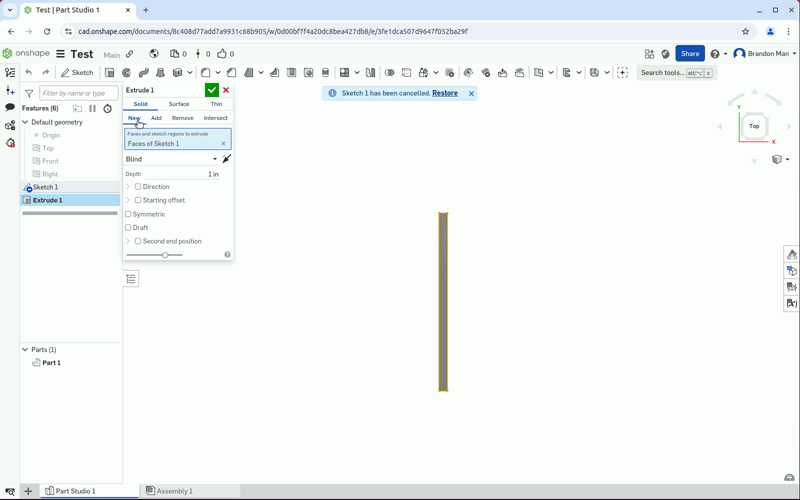
click(137, 120)
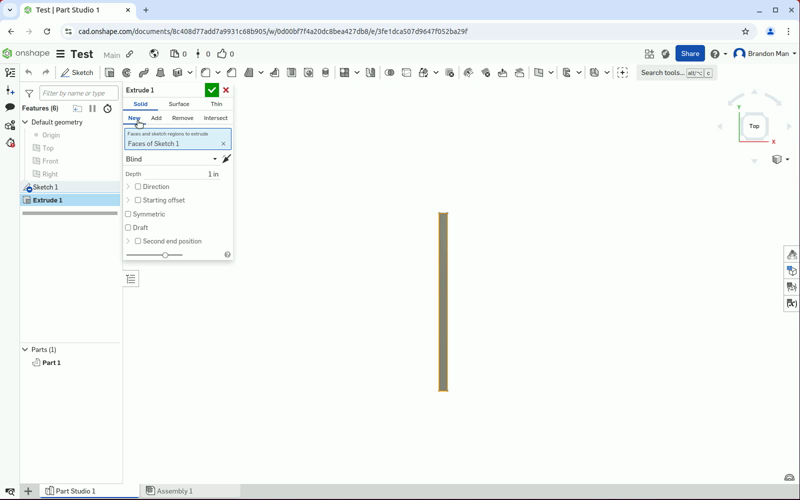
key(tab, 4)
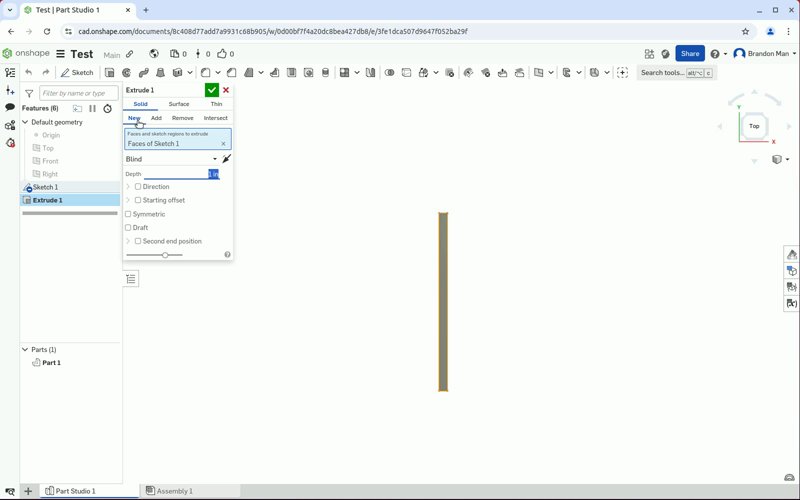
text(-0.963)
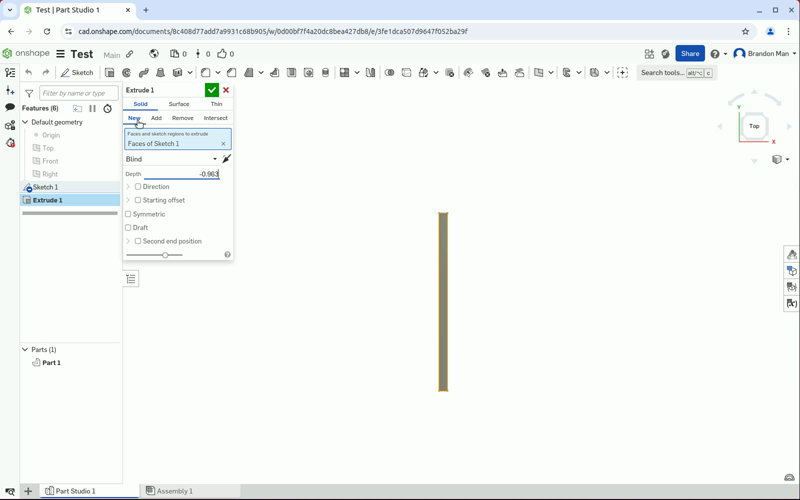
key(enter)
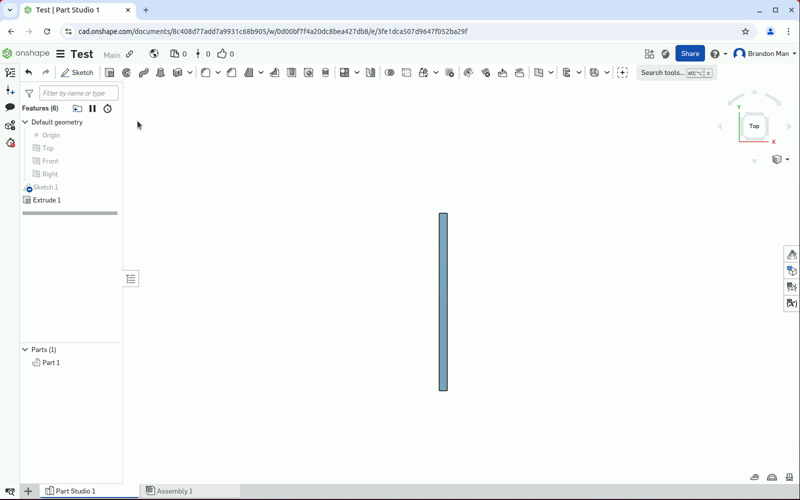
key(shift+h)
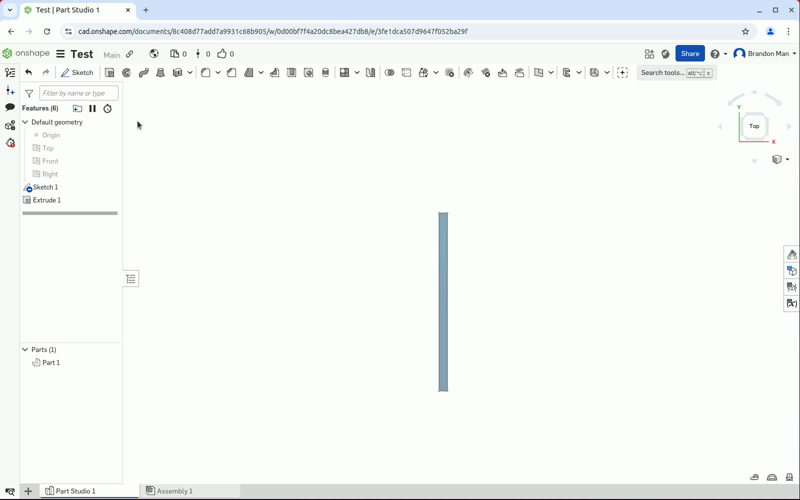
key(shift+h)
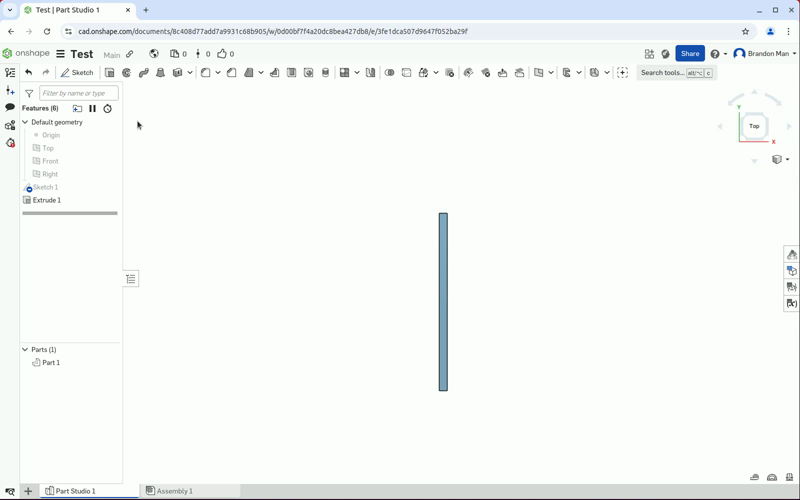
mouse_move(73, 189)
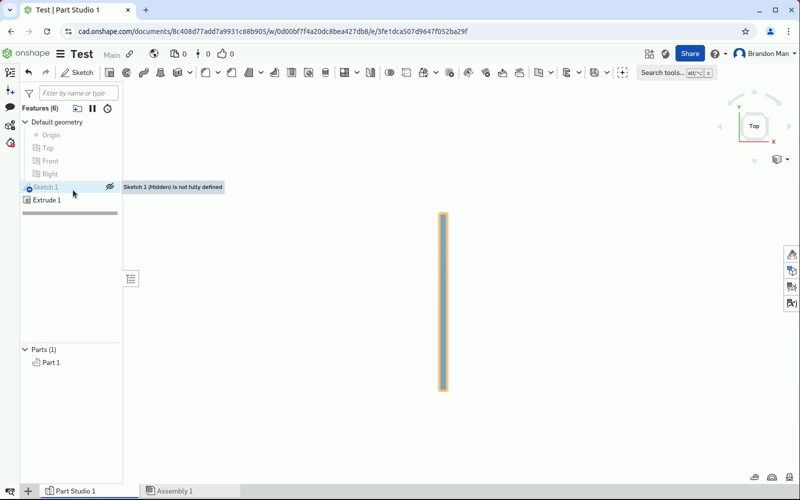
click(73, 189)
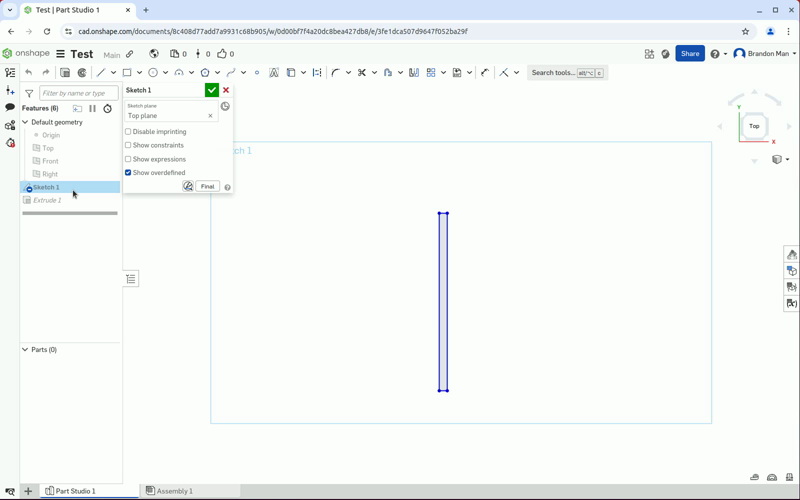
mouse_move(229, 92)
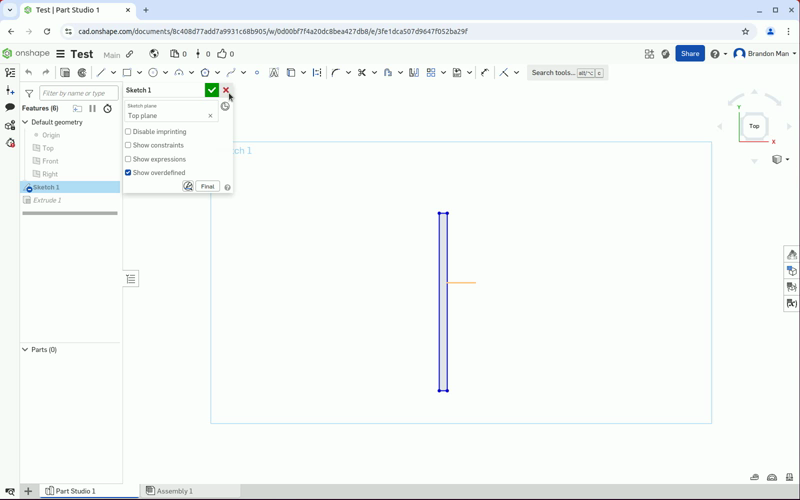
click(229, 92)
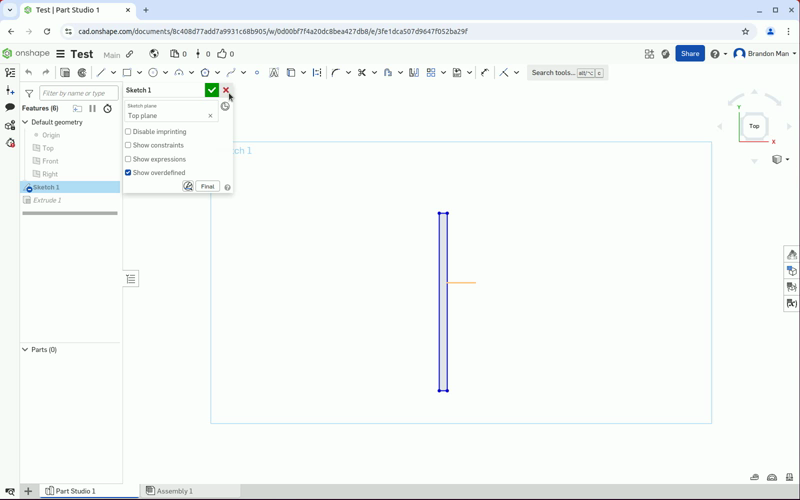
key(shift+s)
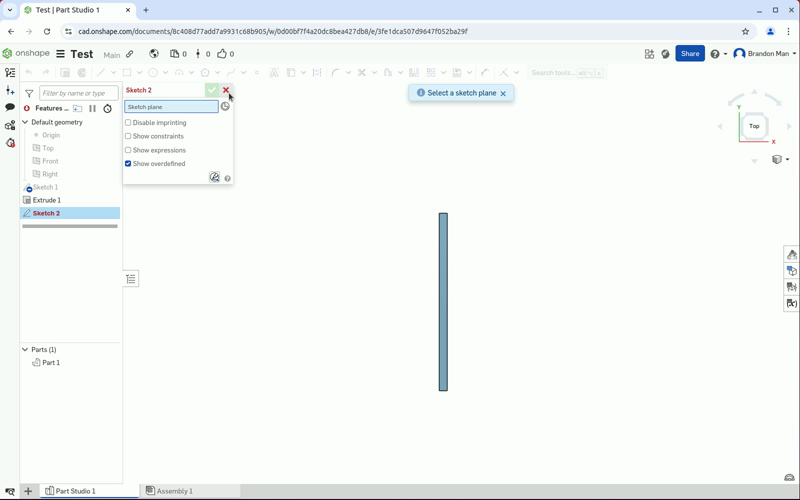
mouse_move(73, 150)
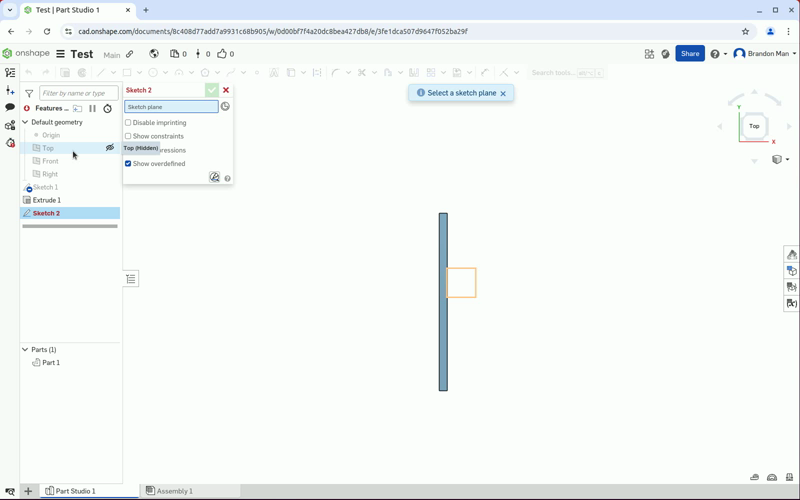
click(73, 150)
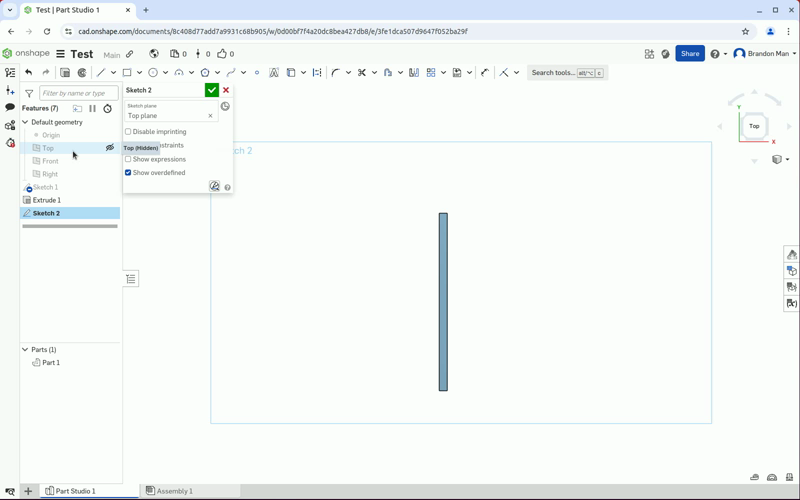
mouse_move(73, 352)
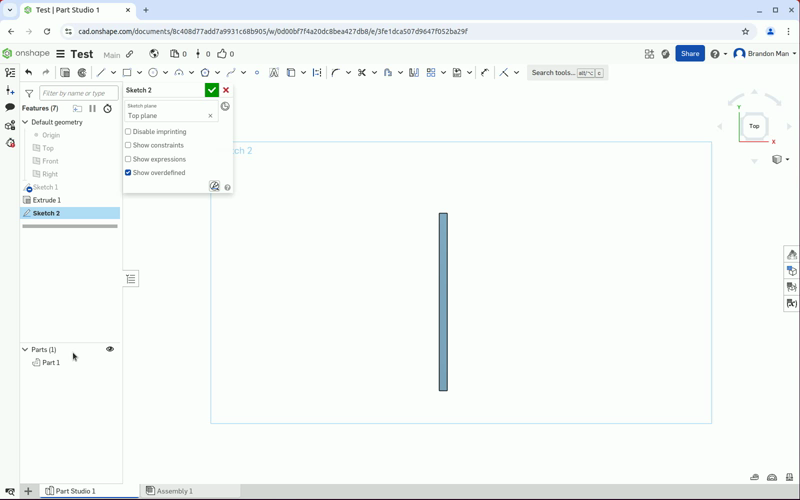
key(y)
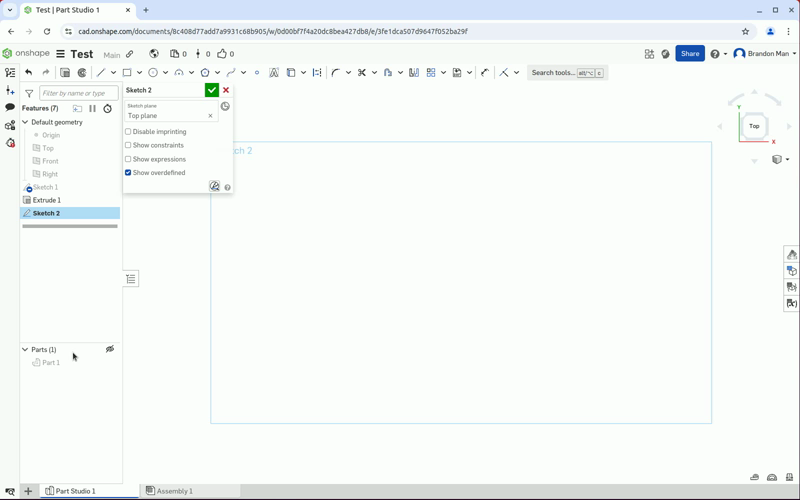
key(l)
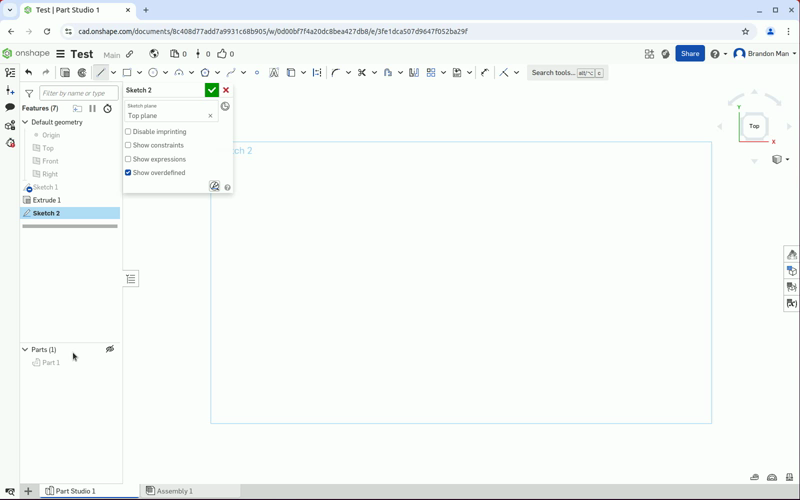
key_down(shift)
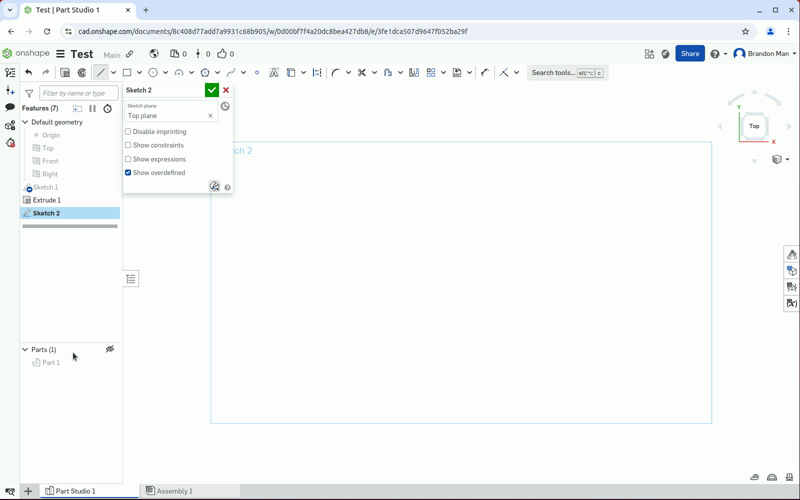
mouse_move(436, 395)
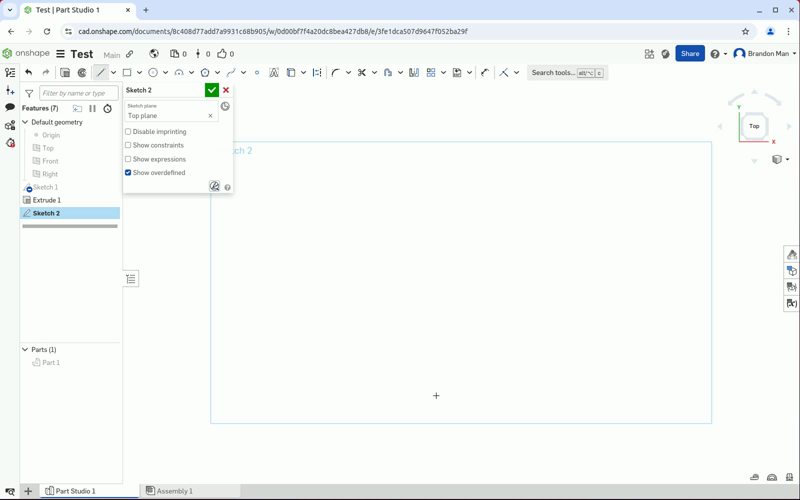
click(436, 395)
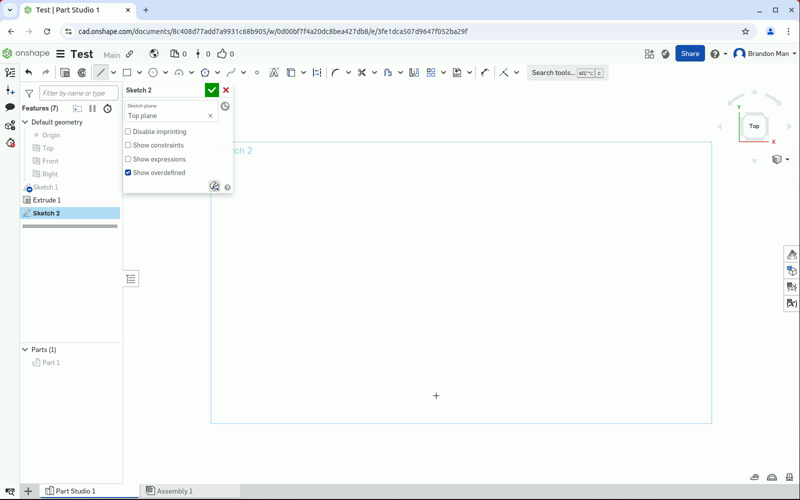
key_up(shift)
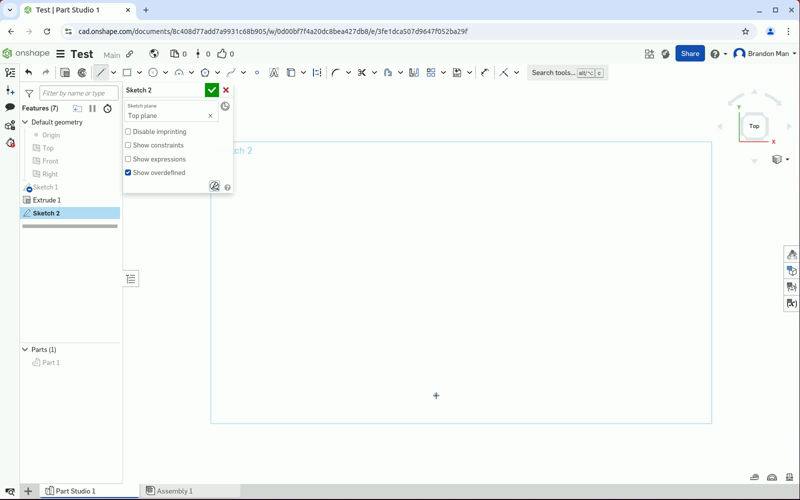
key_down(shift)
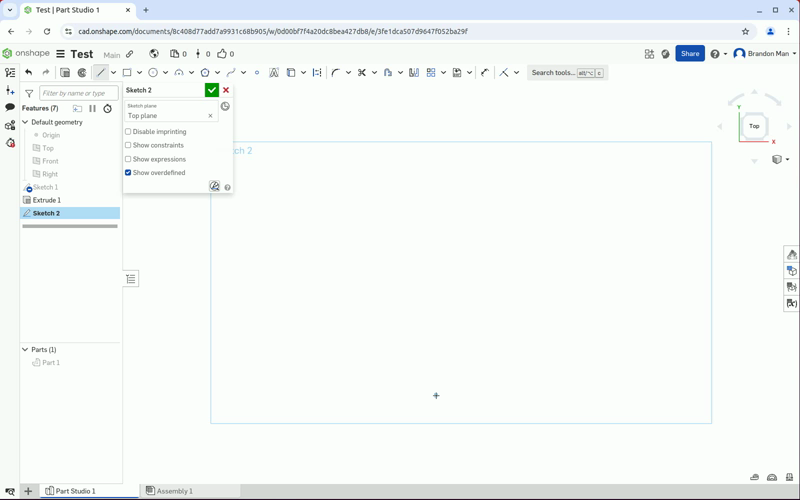
mouse_move(466, 395)
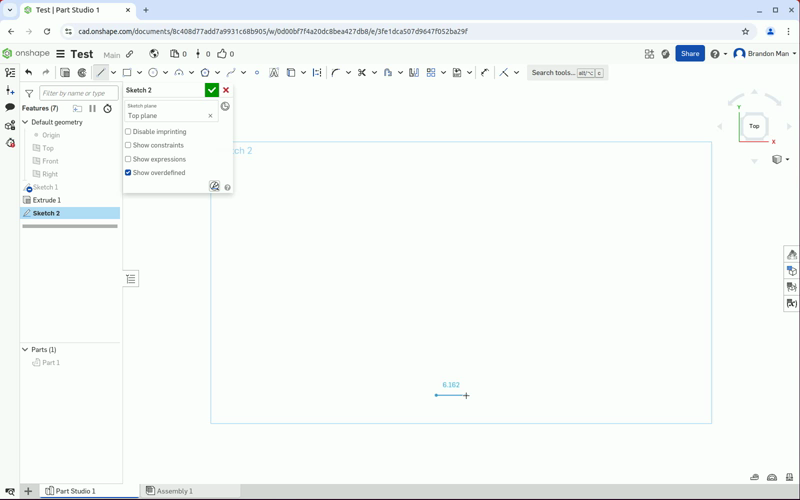
mouse_move(451, 395)
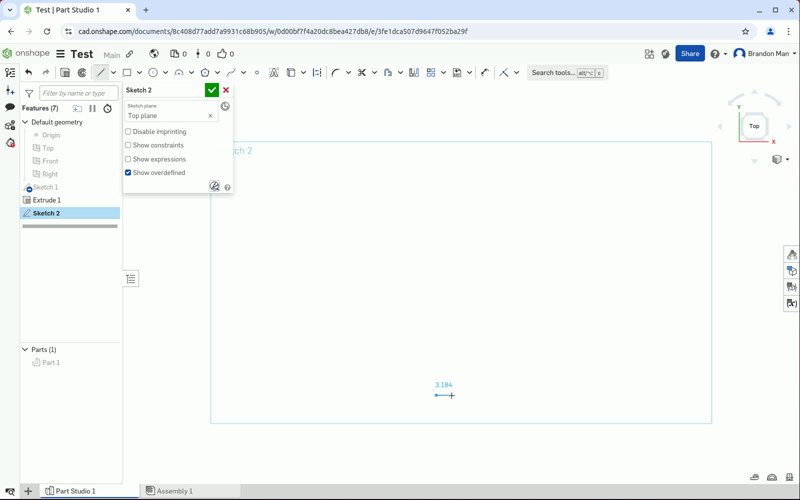
click(451, 395)
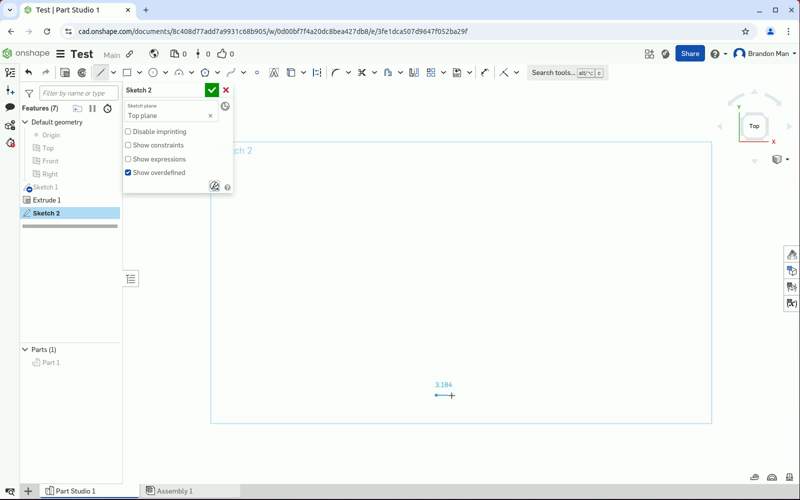
key_up(shift)
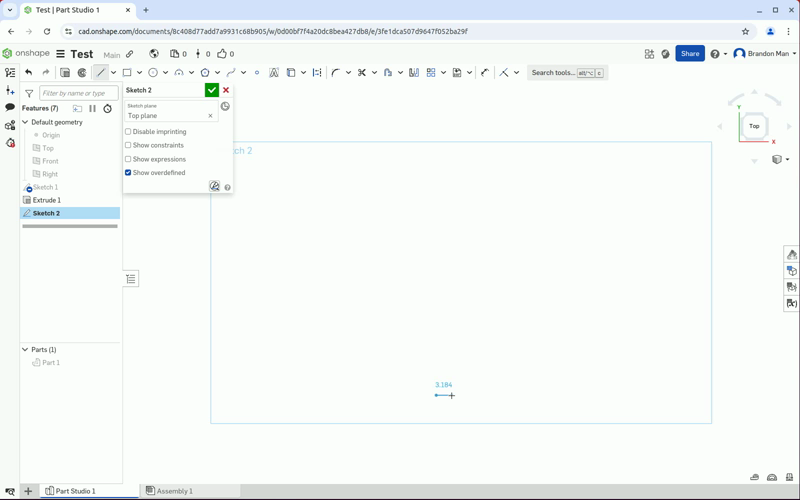
key_down(shift)
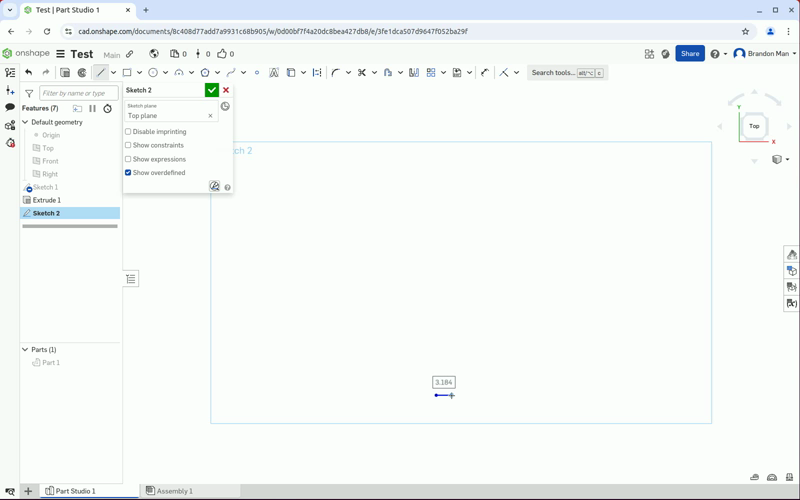
mouse_move(451, 209)
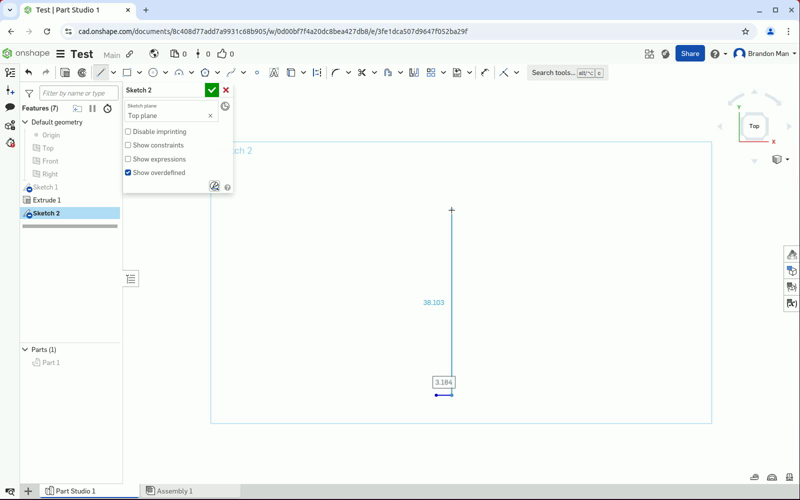
click(451, 209)
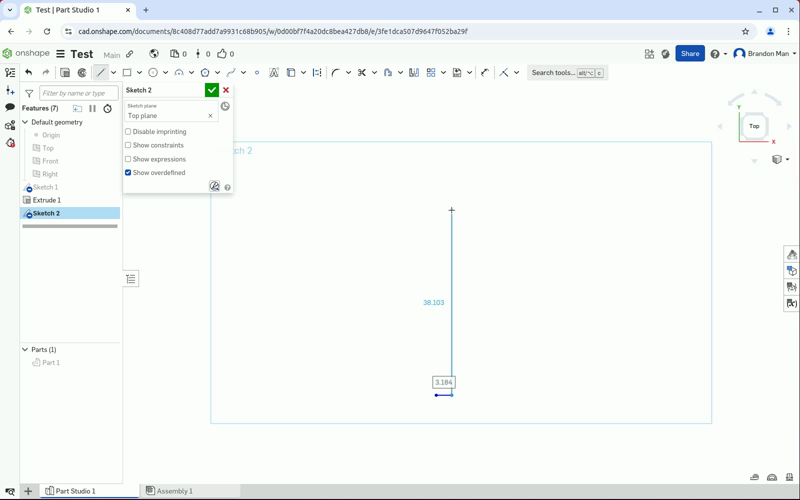
key_up(shift)
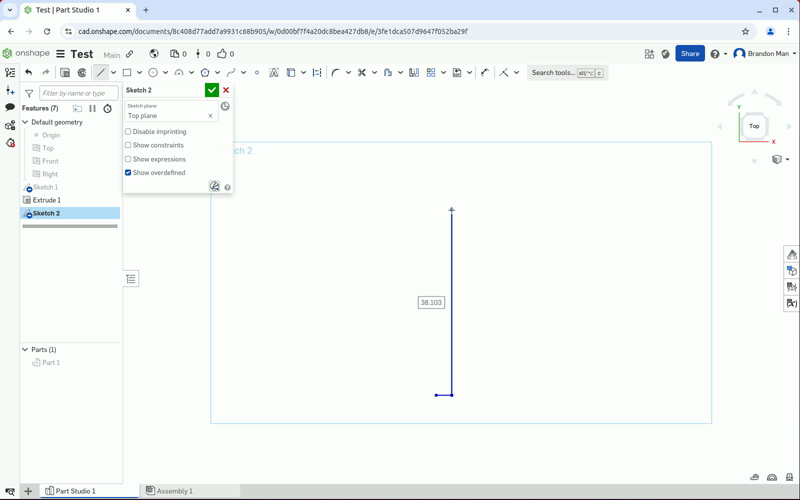
key_down(shift)
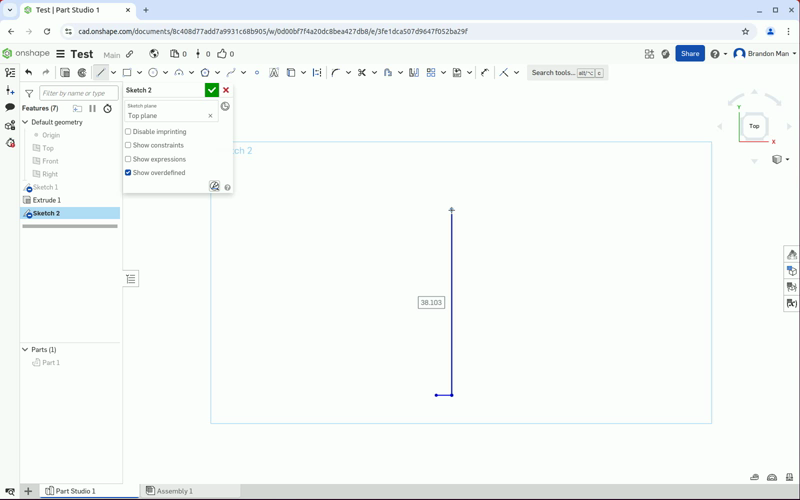
mouse_move(481, 209)
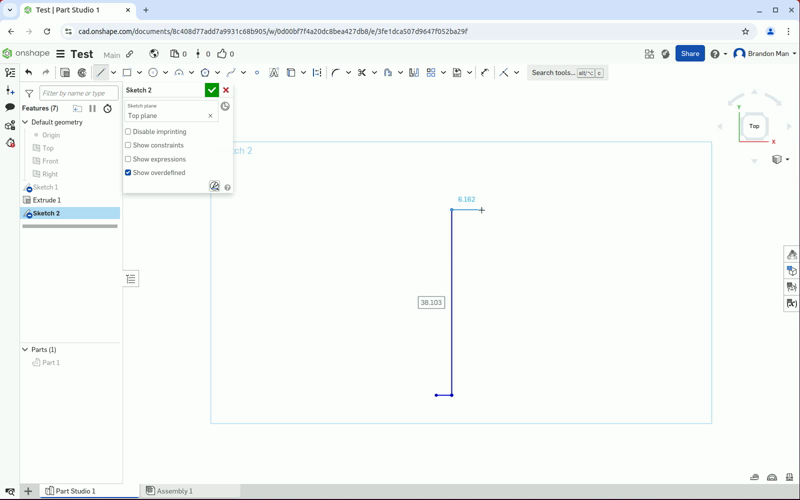
mouse_move(436, 209)
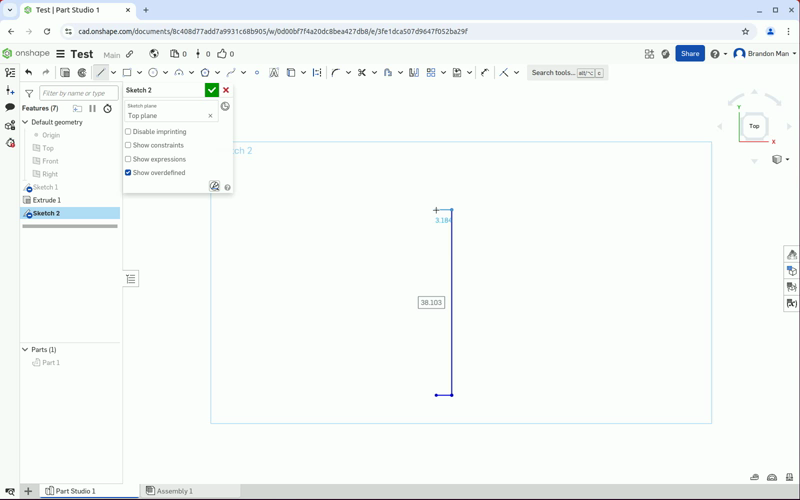
click(436, 209)
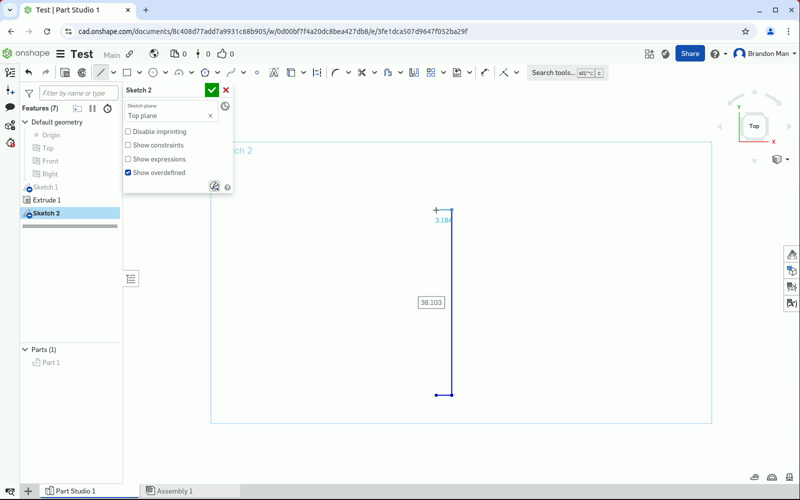
key_up(shift)
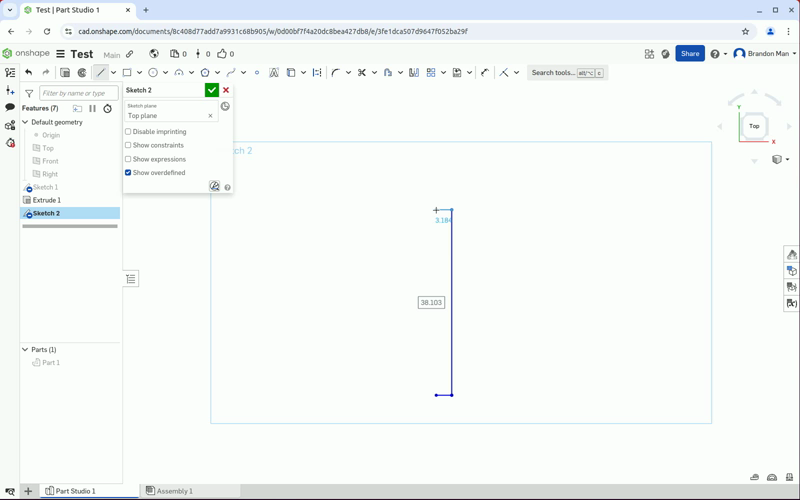
key_down(shift)
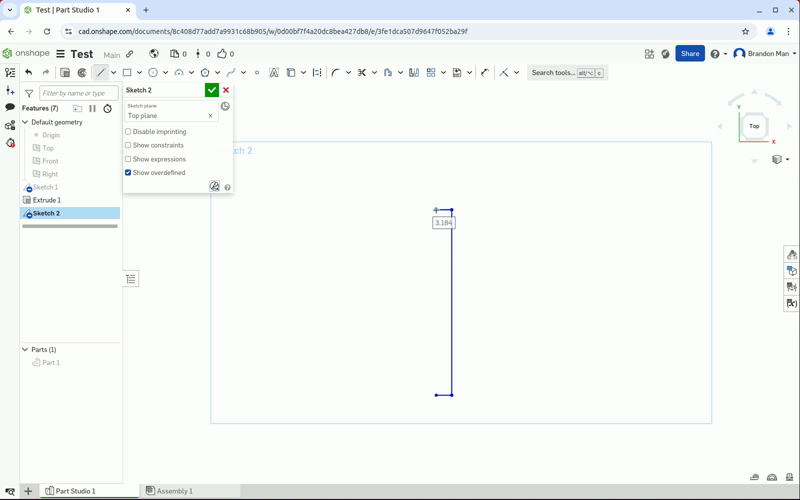
mouse_move(436, 395)
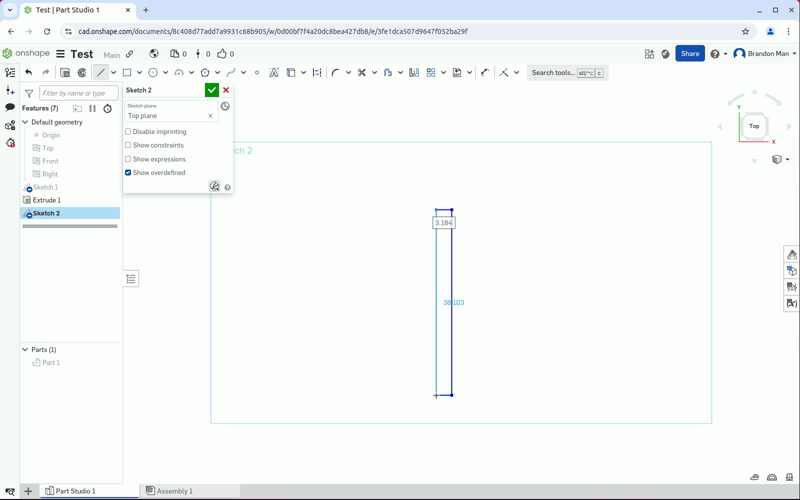
key_up(shift)
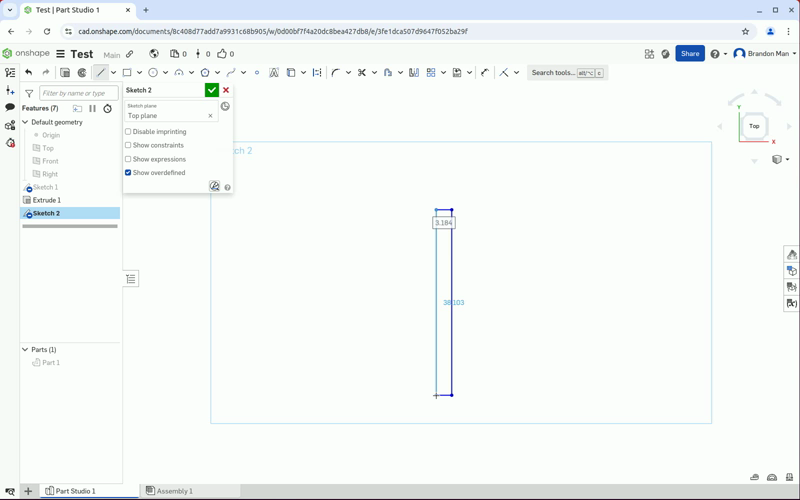
click(436, 395)
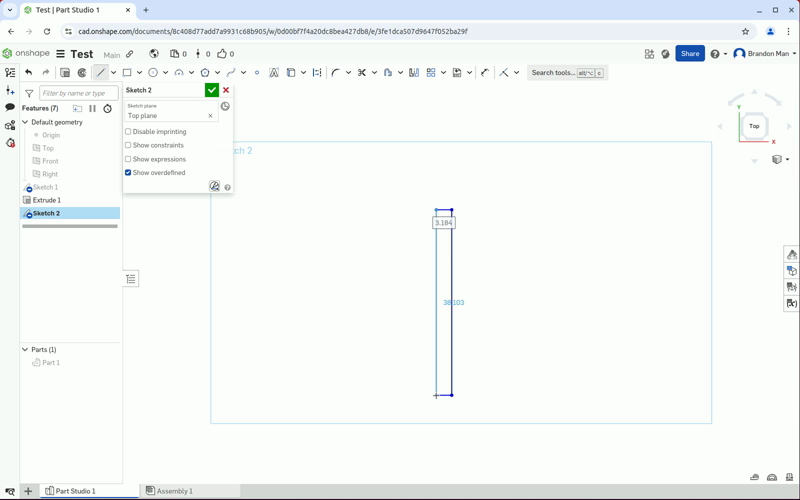
key(esc)
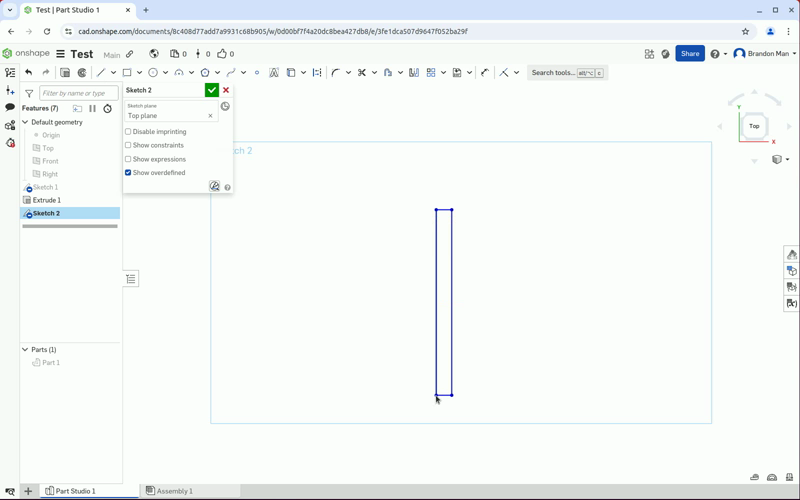
key(l)
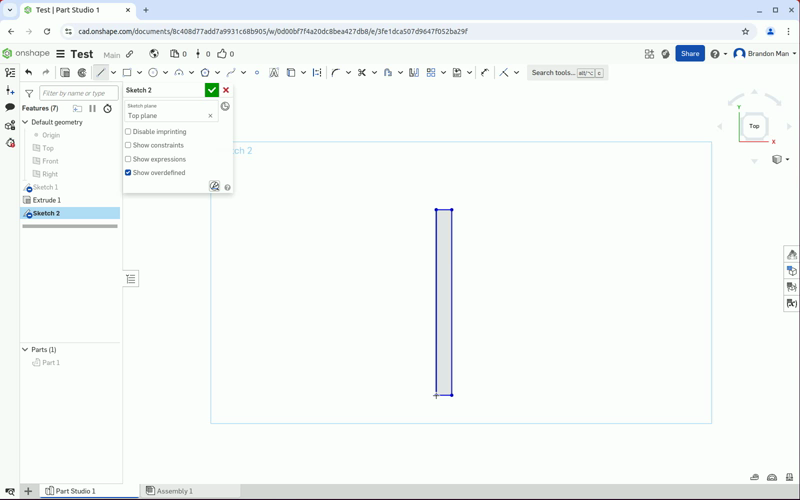
key_down(shift)
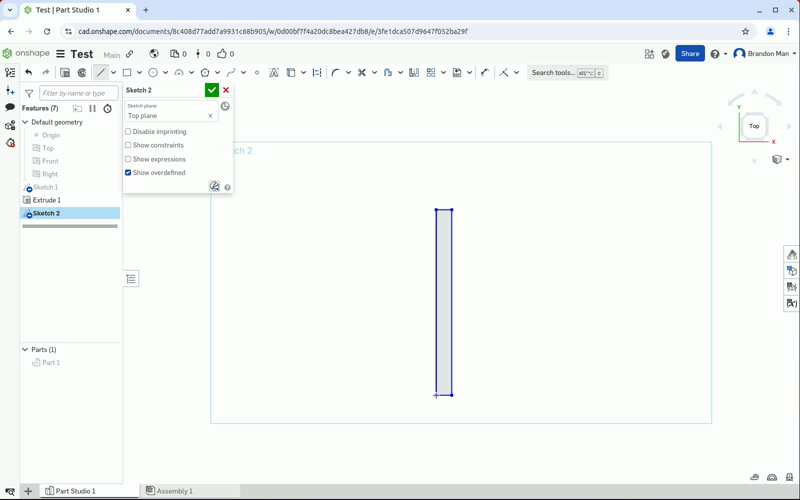
mouse_move(440, 391)
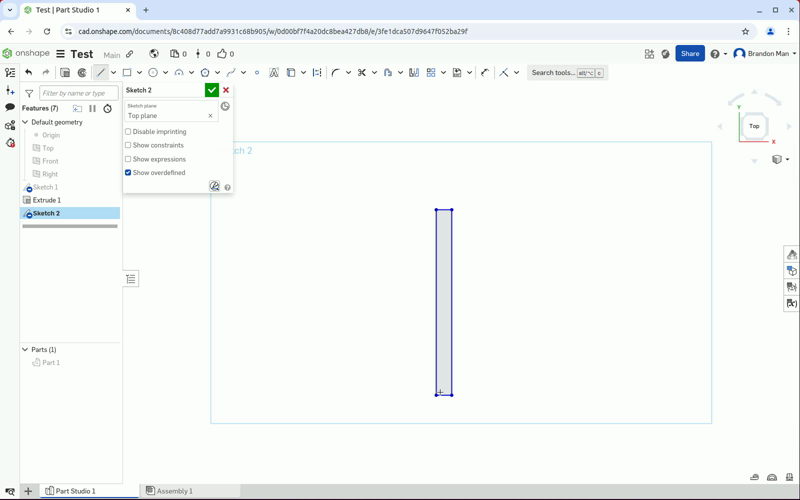
click(440, 391)
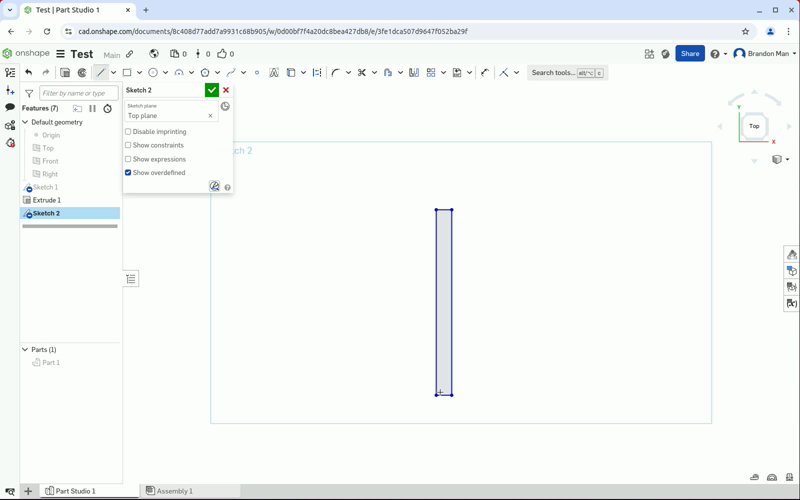
key_up(shift)
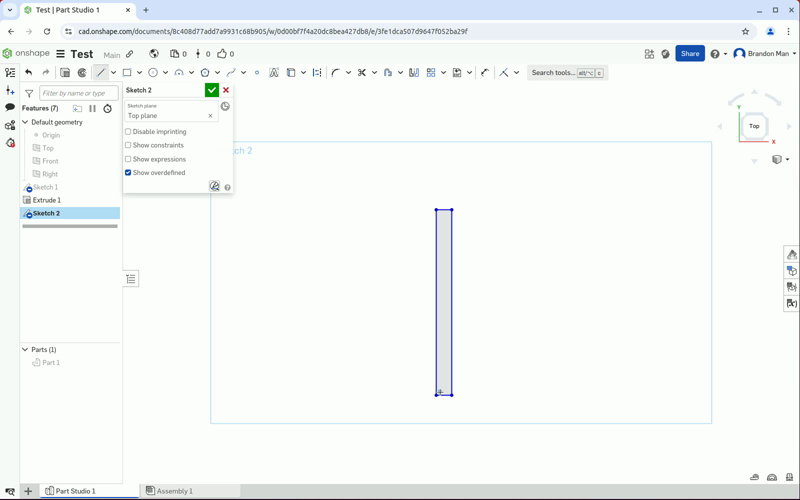
key_down(shift)
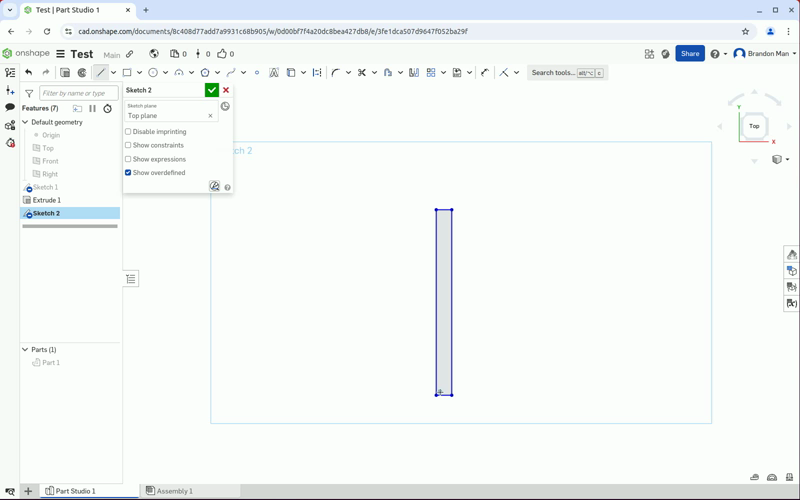
mouse_move(470, 391)
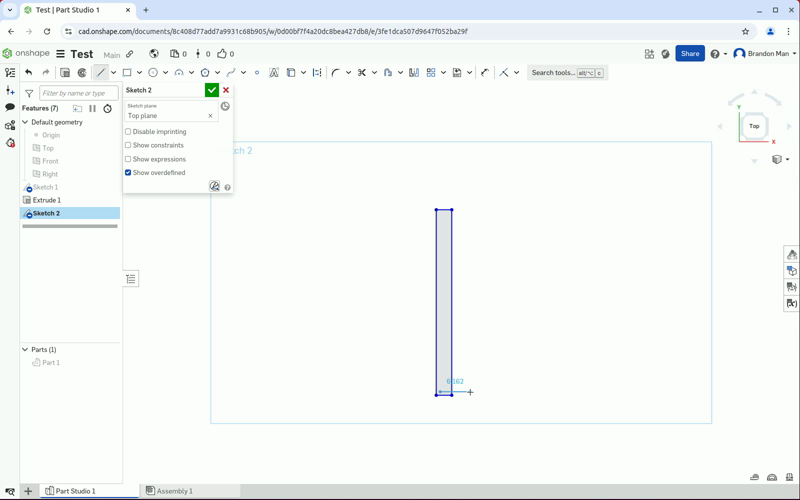
mouse_move(447, 391)
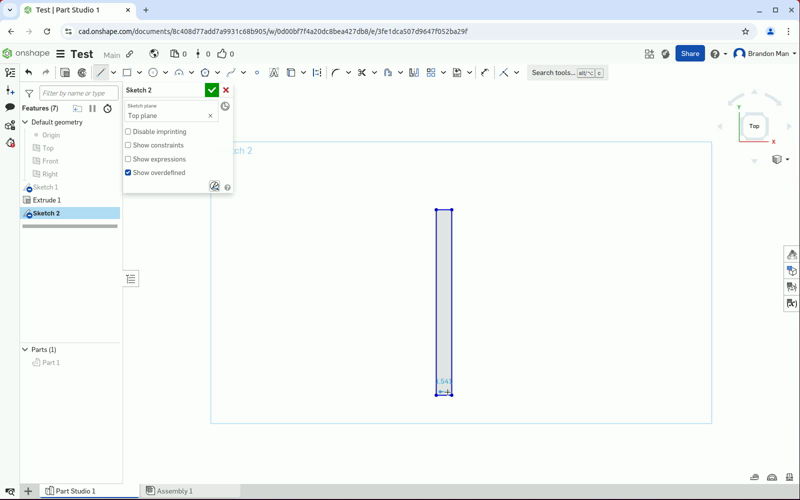
click(447, 391)
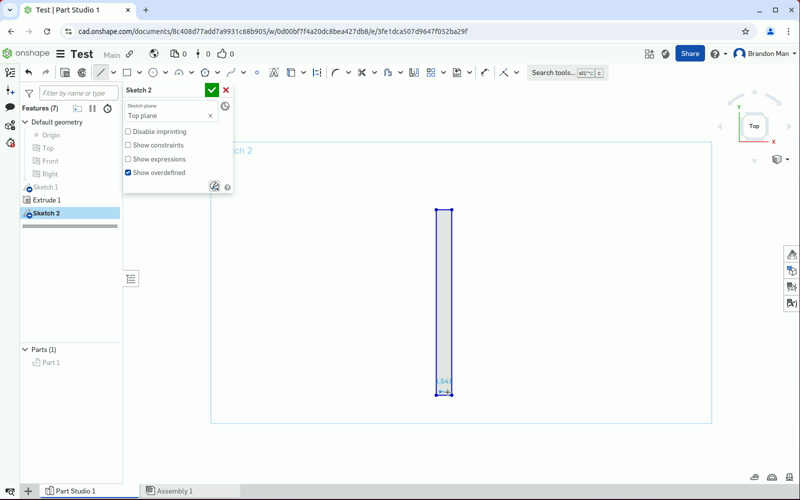
key_up(shift)
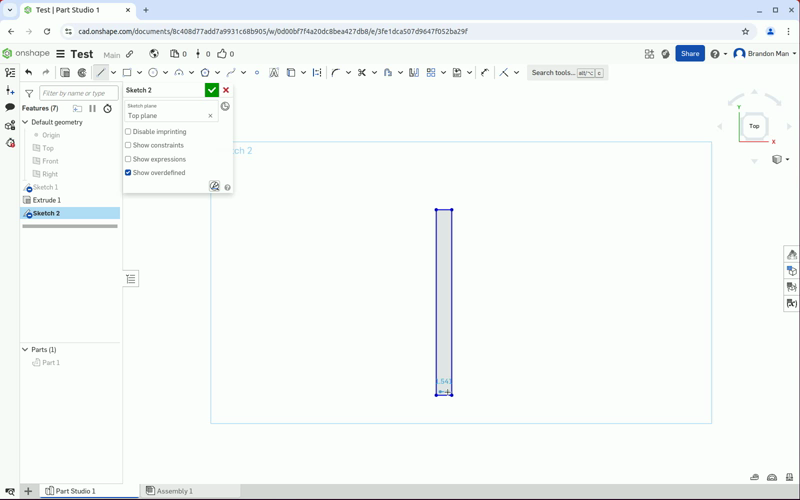
key_down(shift)
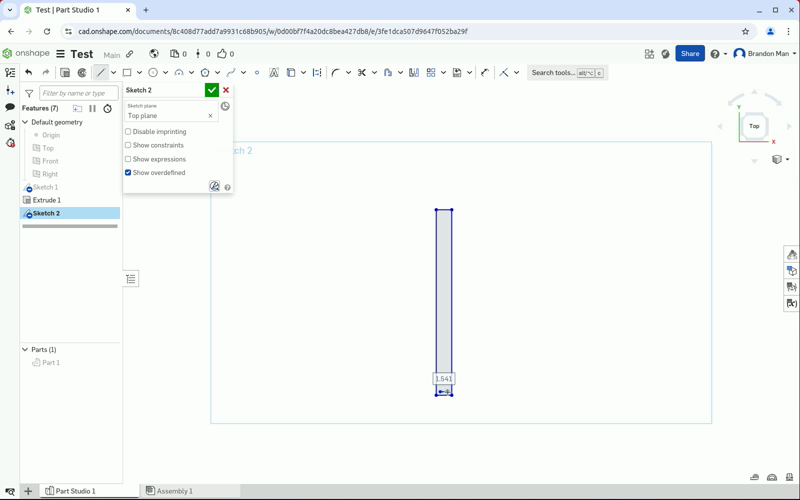
mouse_move(447, 213)
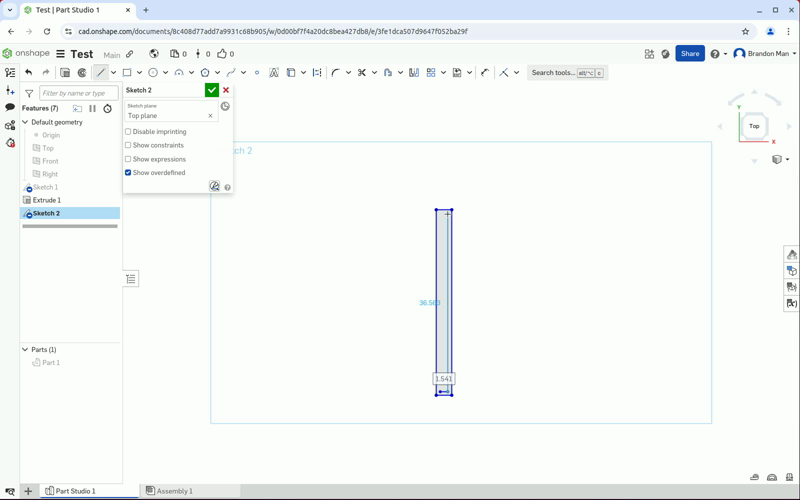
click(447, 213)
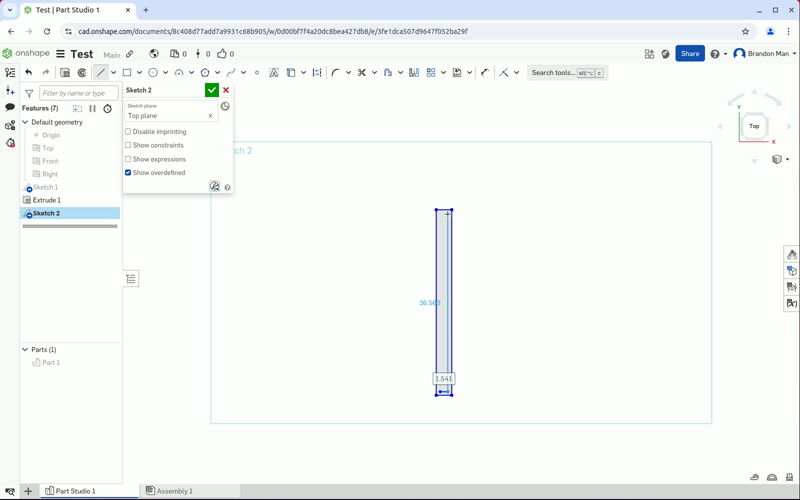
key_up(shift)
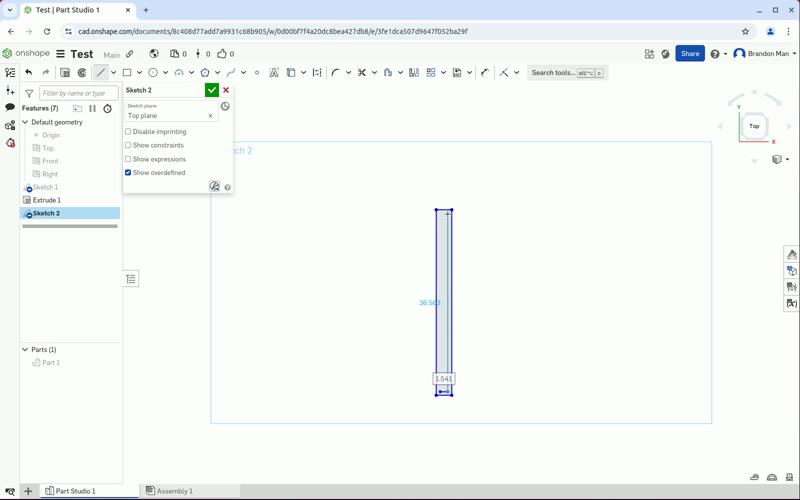
key_down(shift)
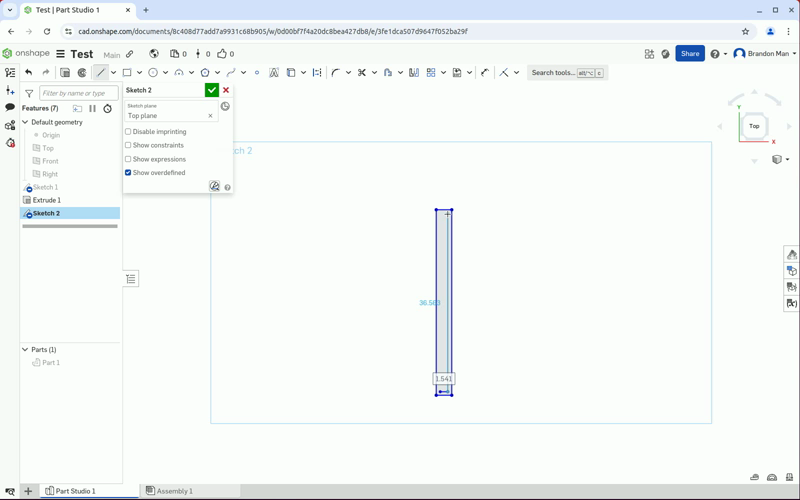
mouse_move(477, 213)
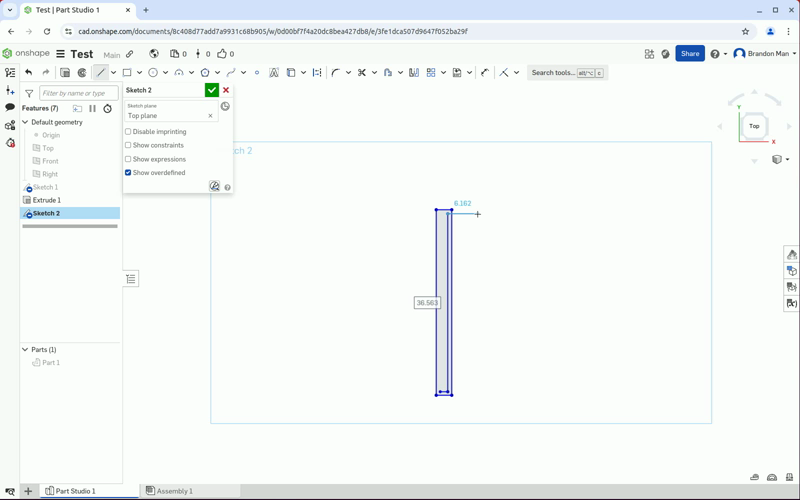
mouse_move(440, 213)
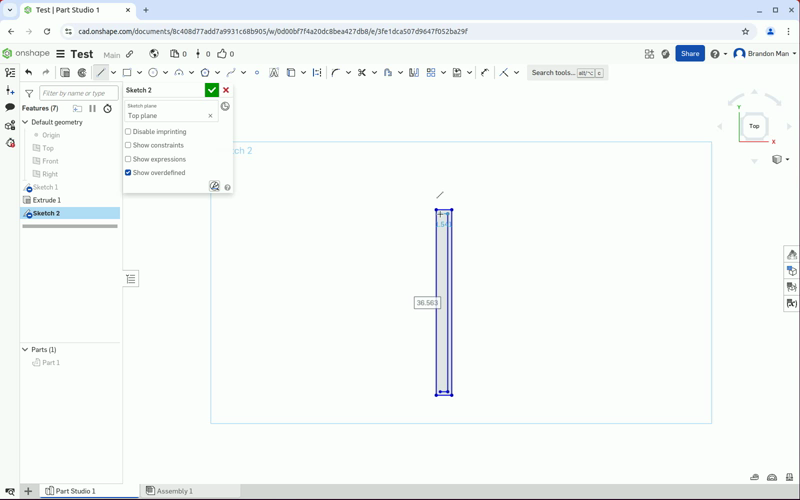
click(440, 213)
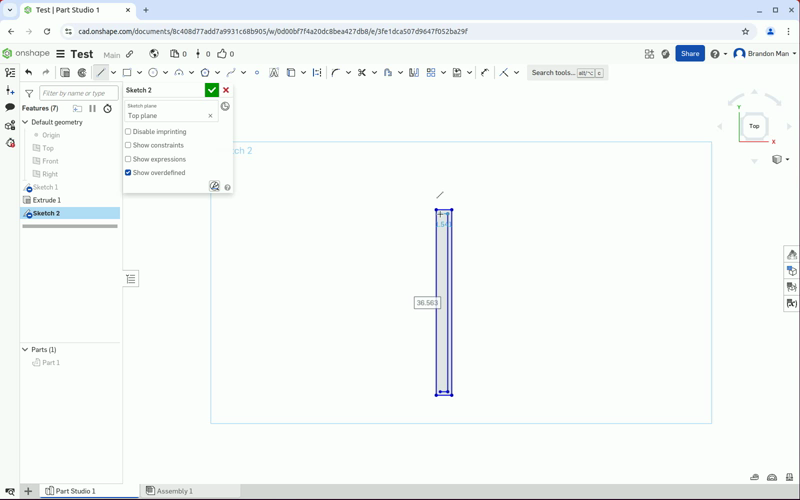
key_up(shift)
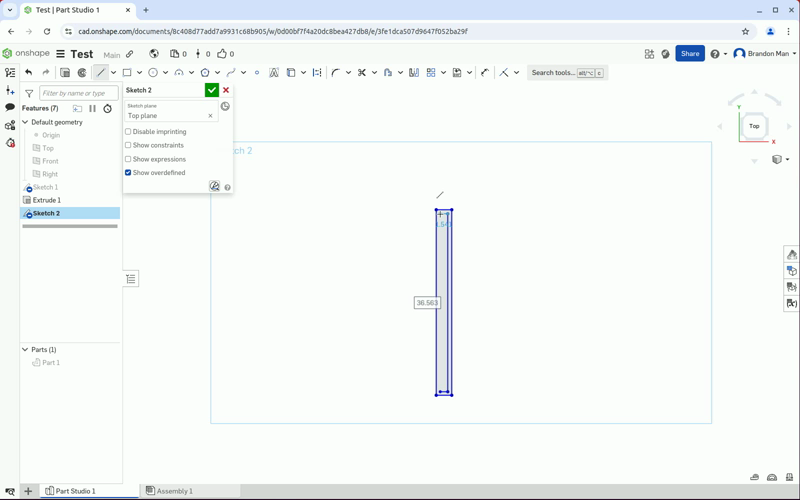
key_down(shift)
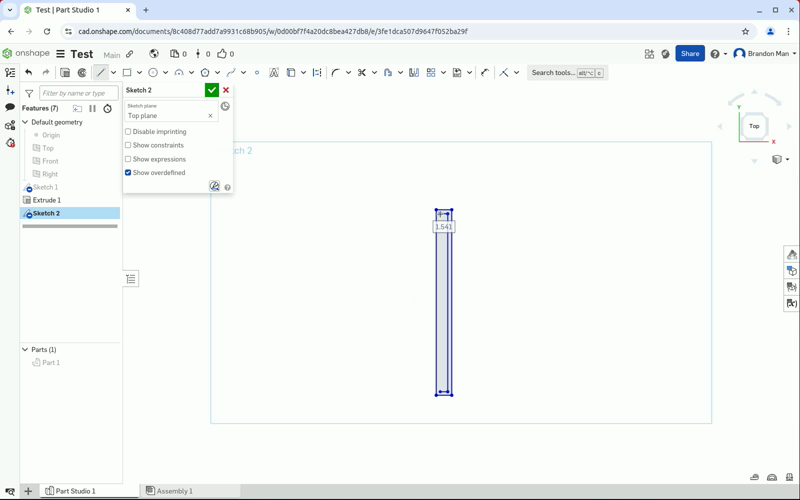
mouse_move(440, 391)
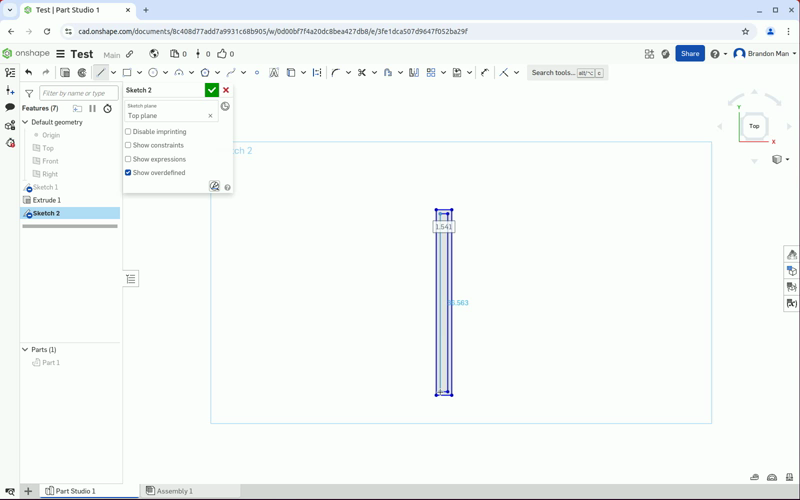
key_up(shift)
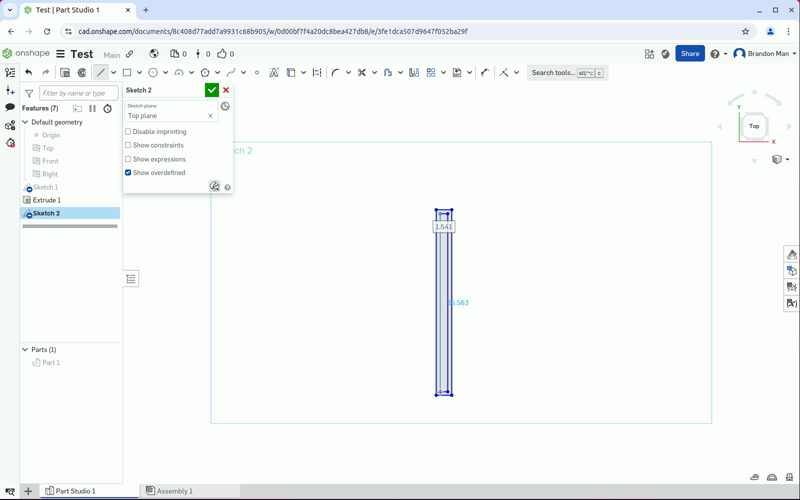
click(440, 391)
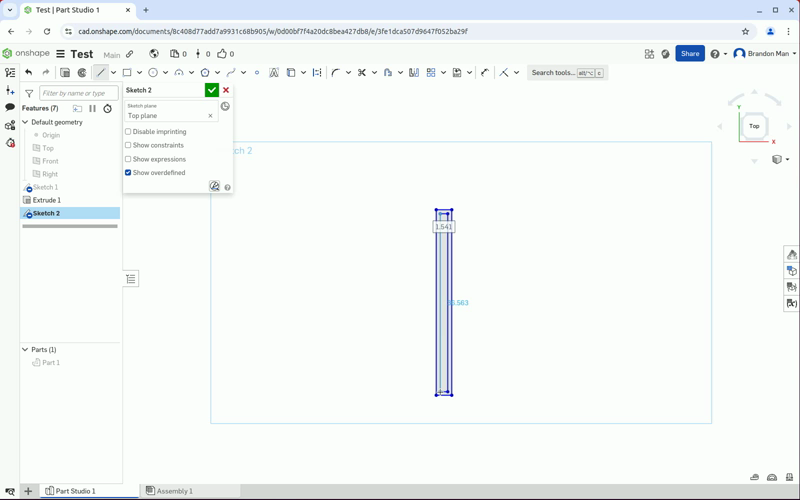
key(esc)
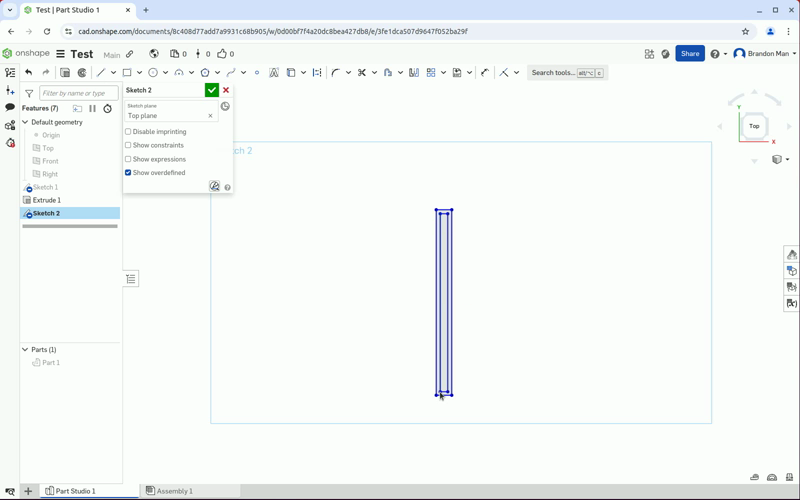
mouse_move(438, 280)
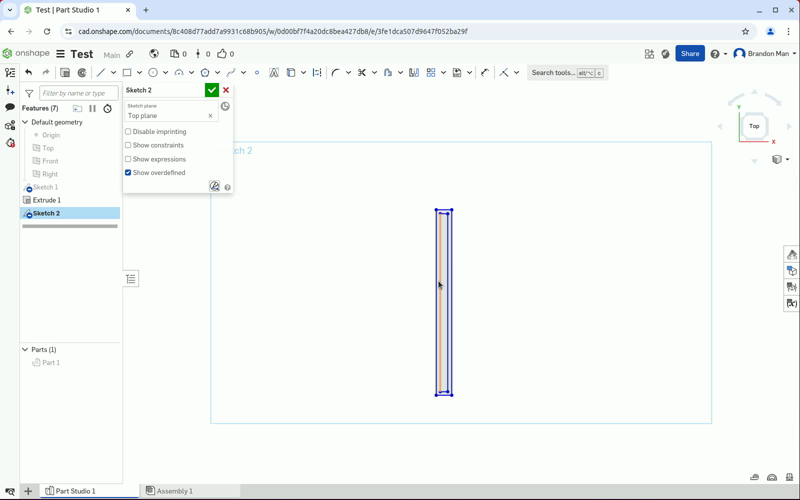
scroll(6)
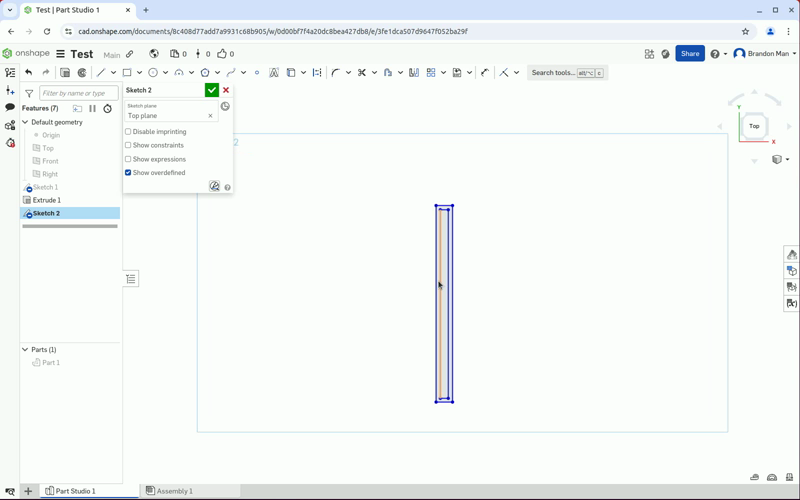
scroll(6)
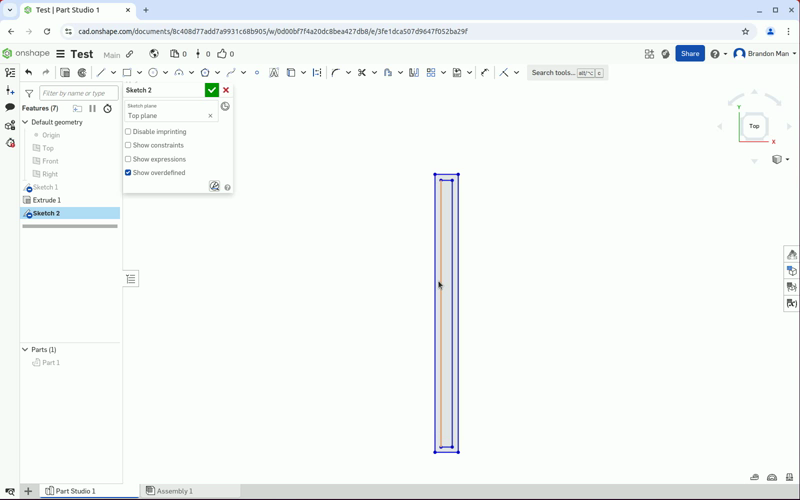
scroll(6)
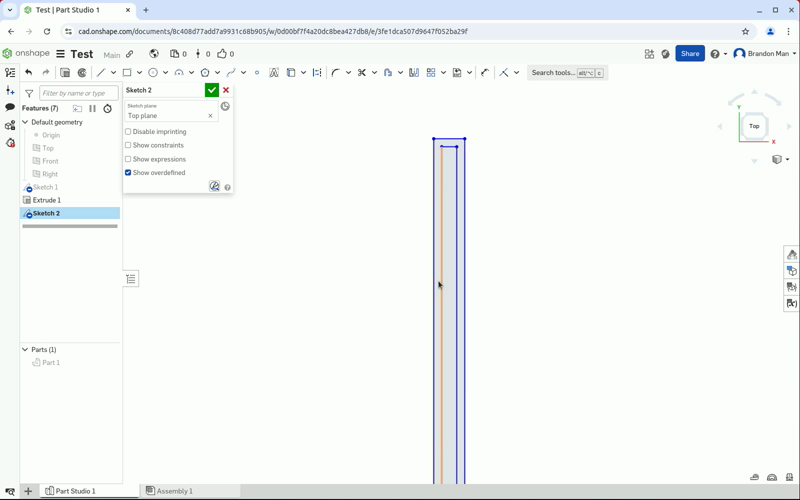
scroll(6)
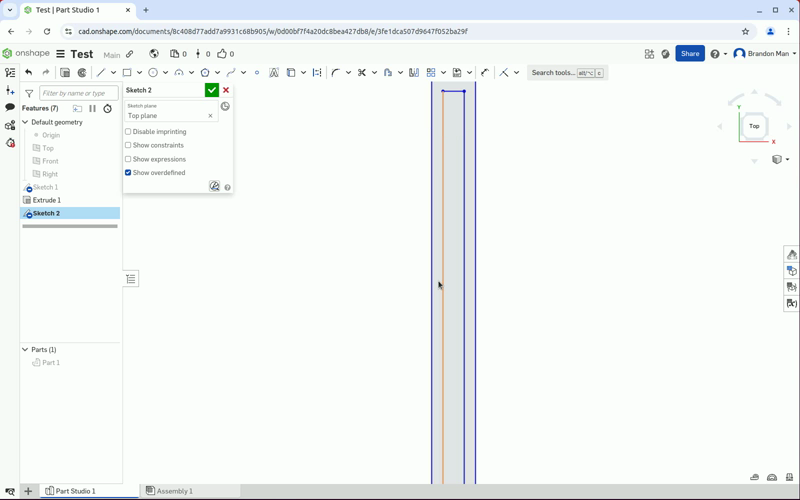
scroll(6)
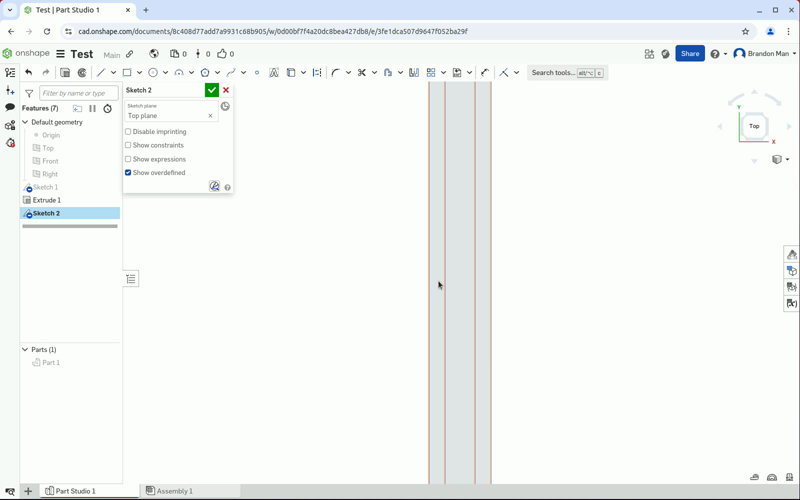
scroll(6)
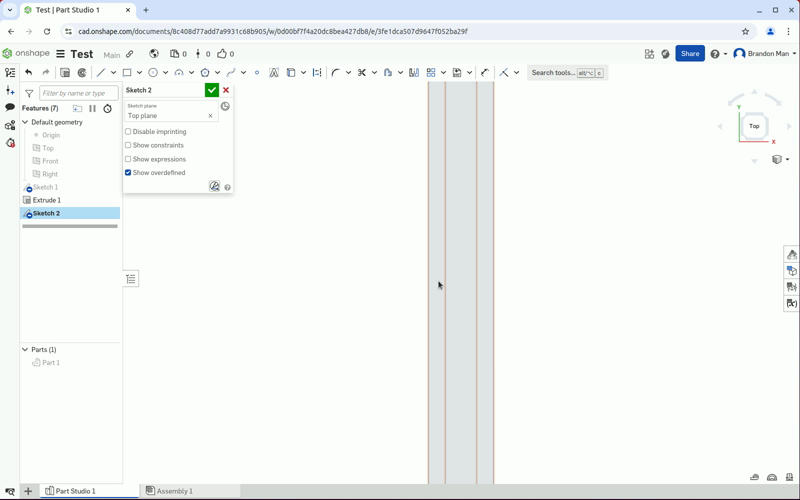
scroll(6)
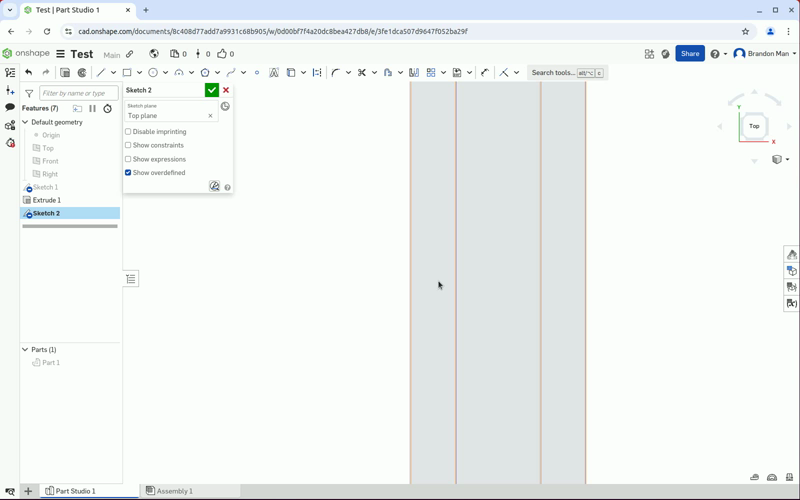
click(438, 280)
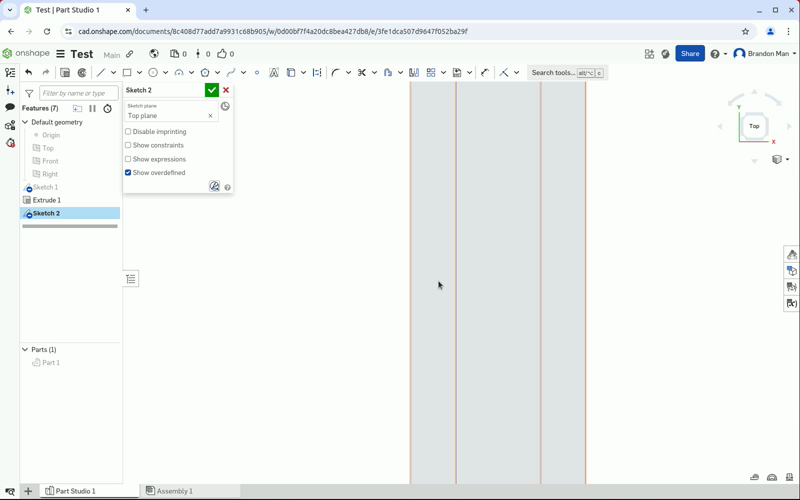
scroll(-6)
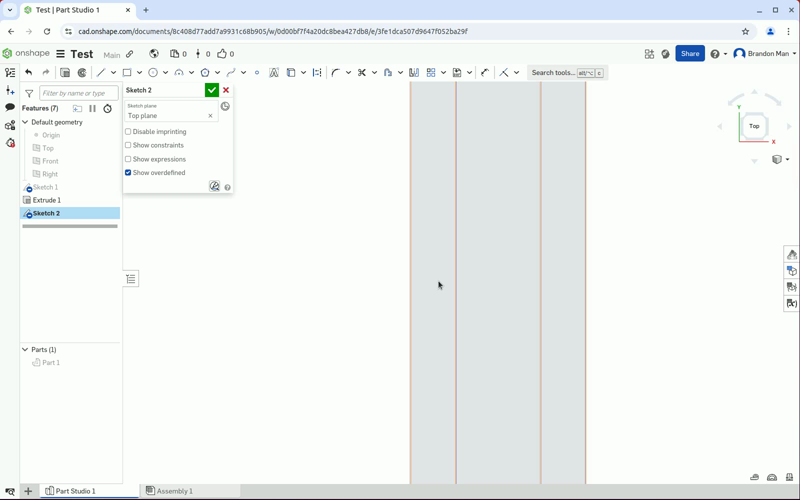
scroll(-6)
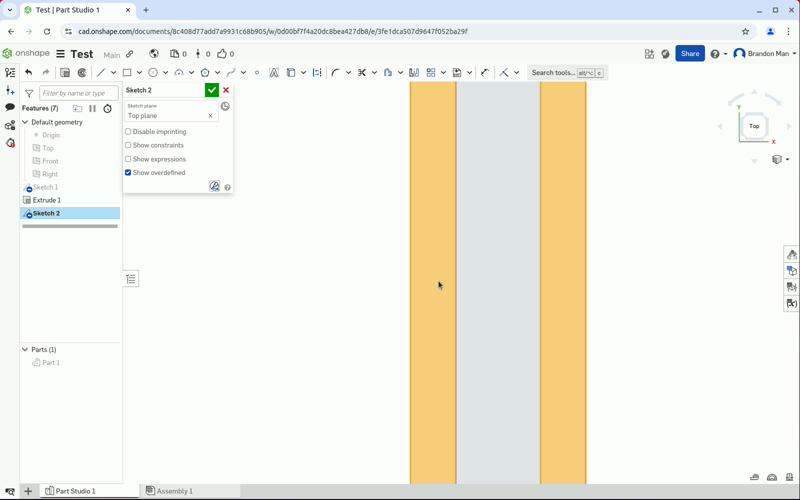
scroll(-6)
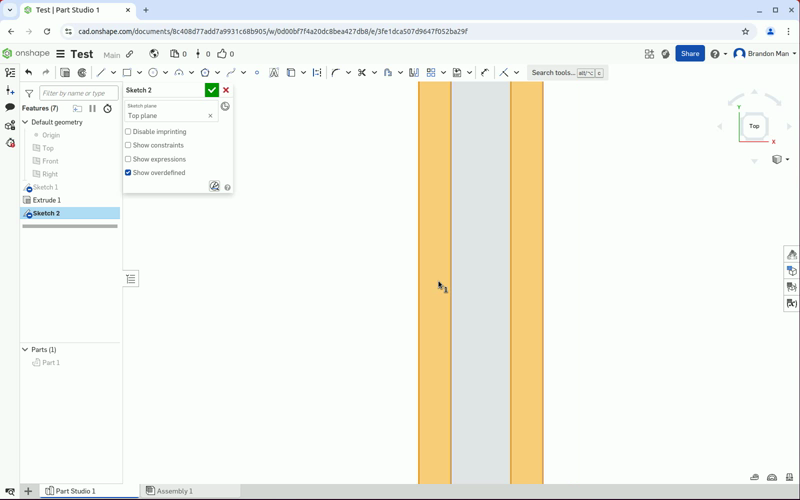
scroll(-6)
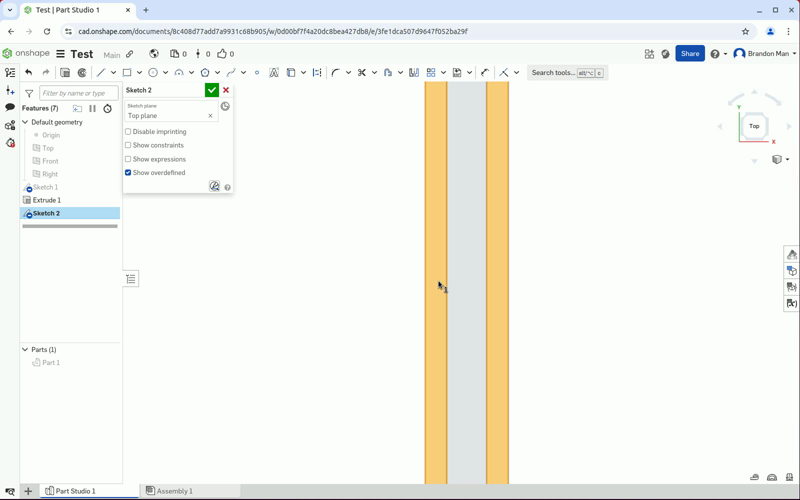
scroll(-6)
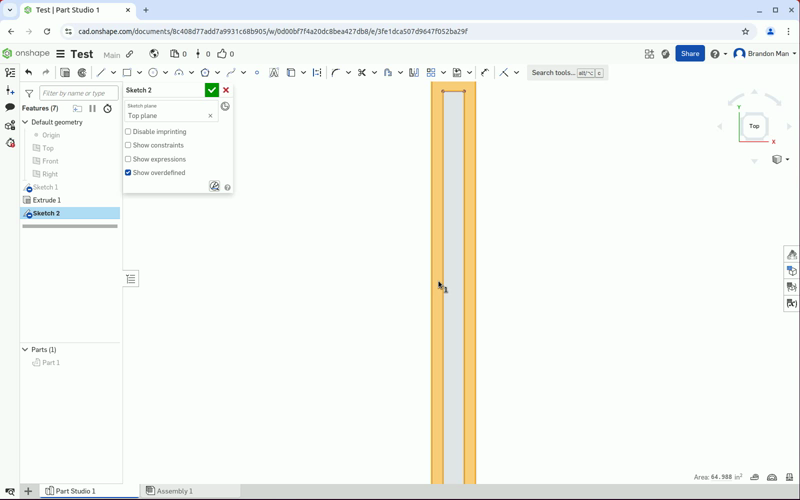
scroll(-6)
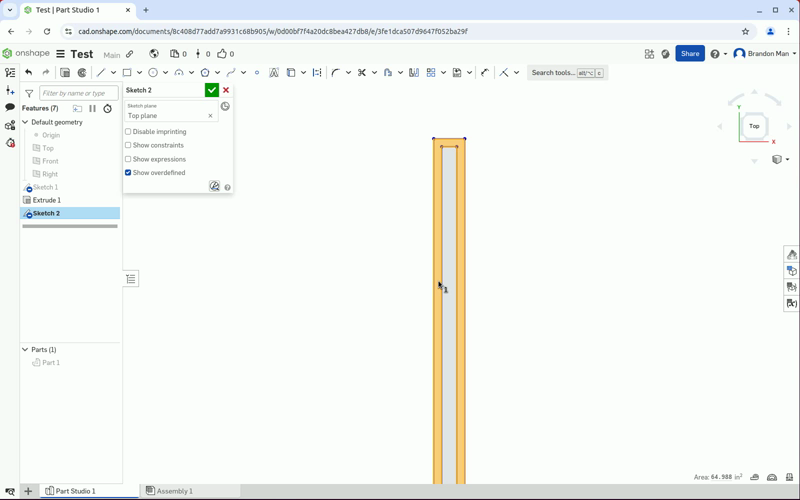
scroll(-6)
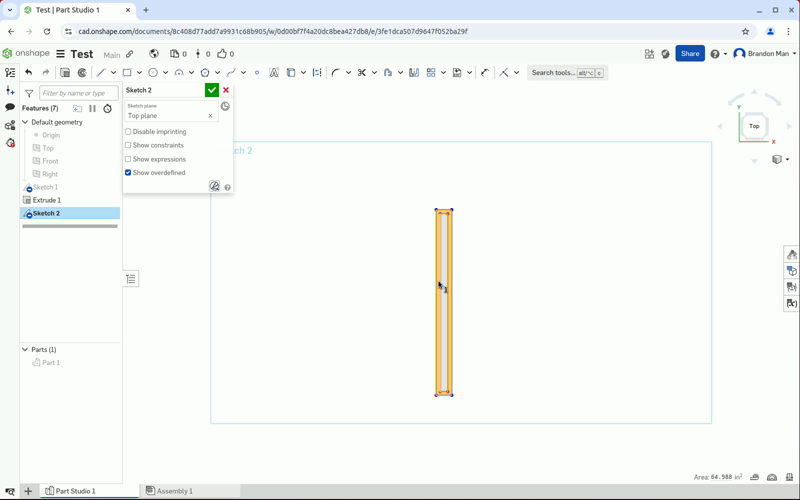
mouse_move(73, 352)
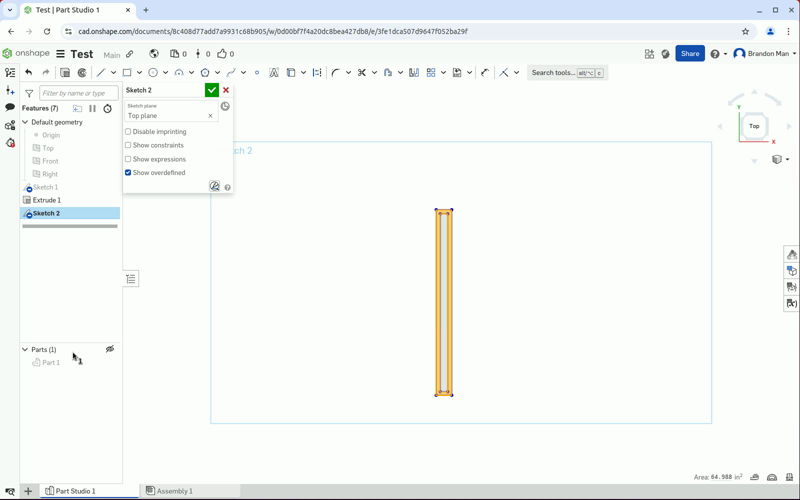
key(shift+y)
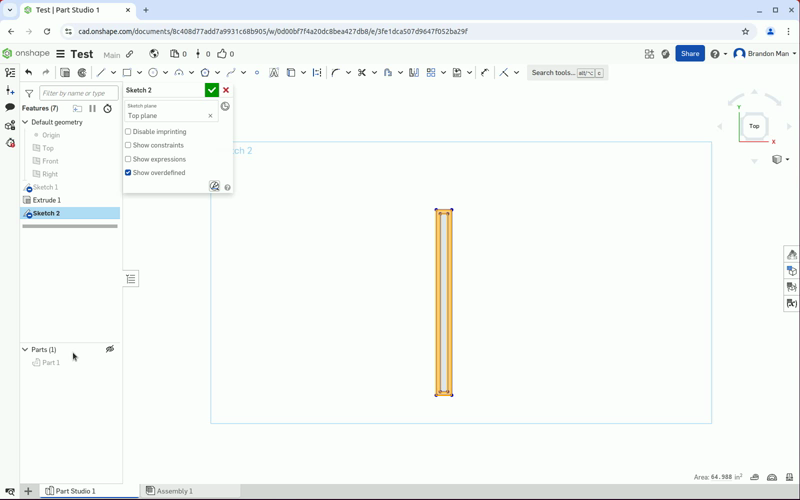
key(shift+e)
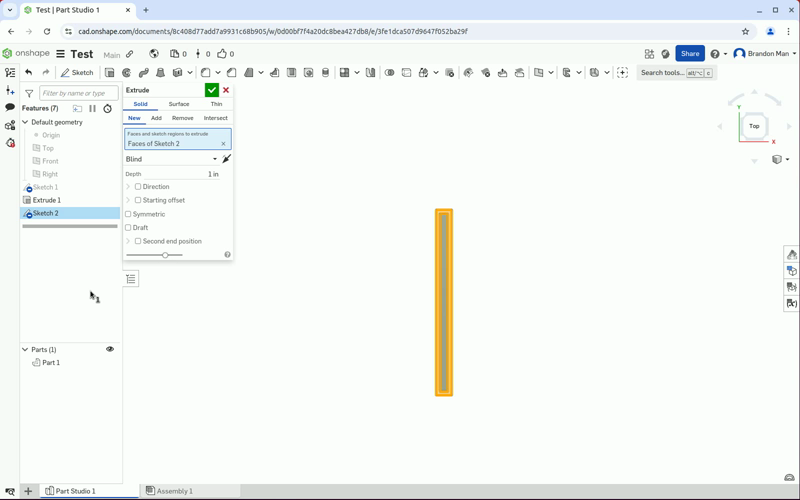
mouse_move(143, 106)
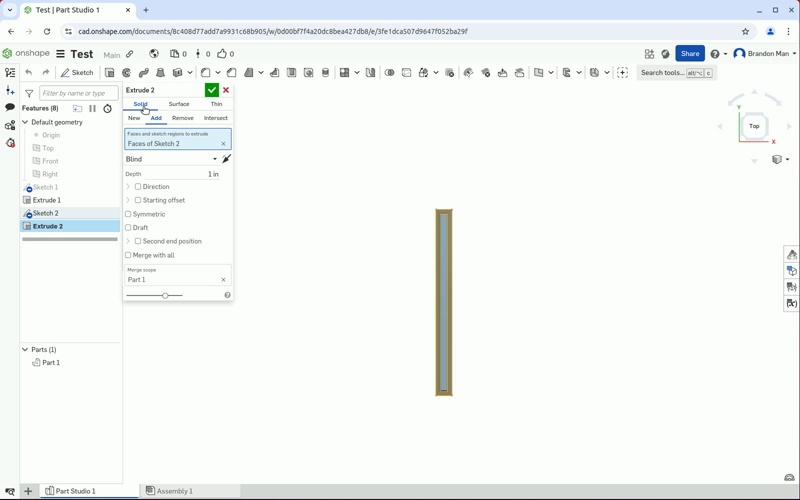
click(143, 106)
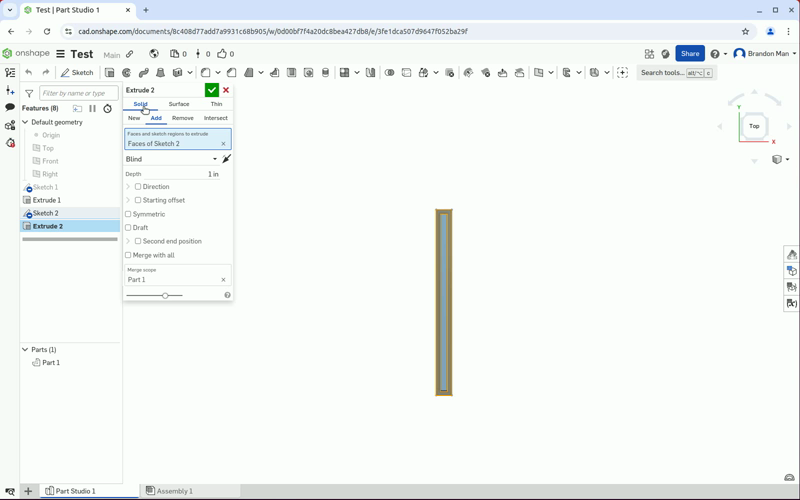
mouse_move(137, 120)
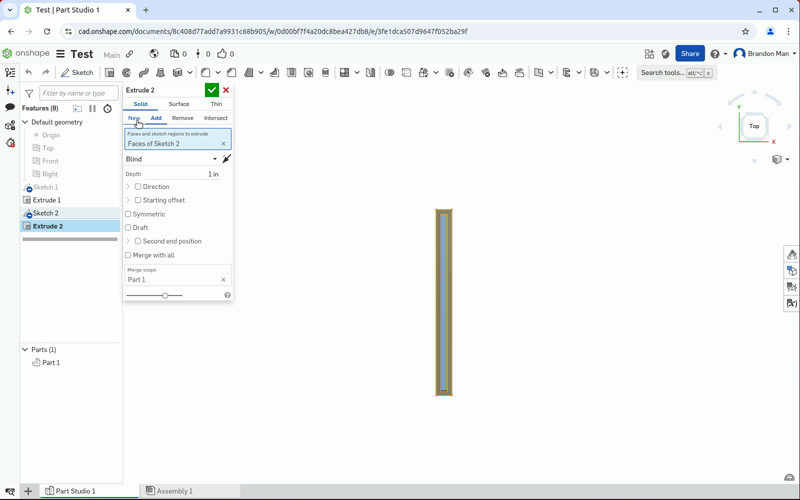
click(137, 120)
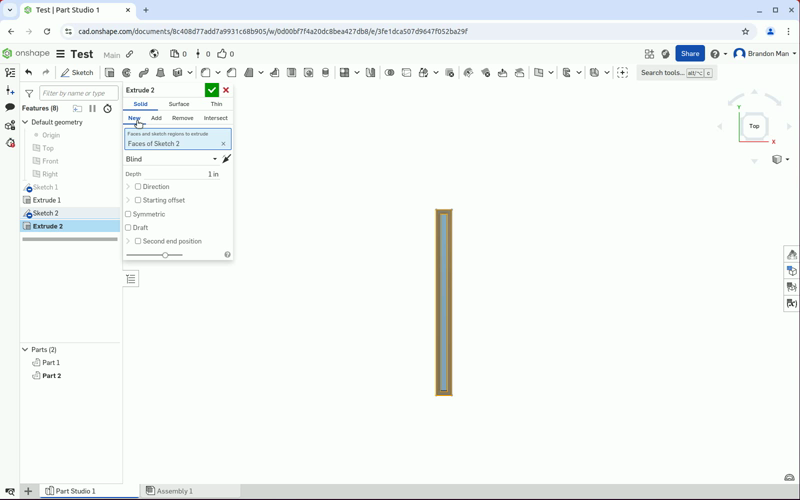
key(tab, 4)
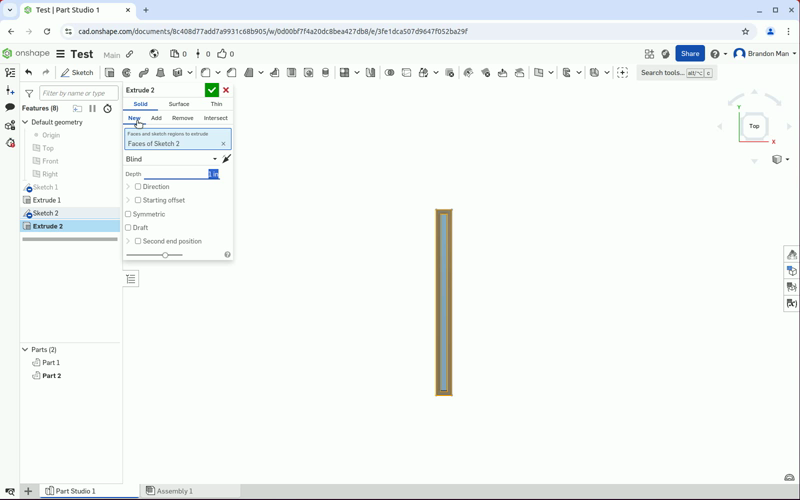
text(-0.963)
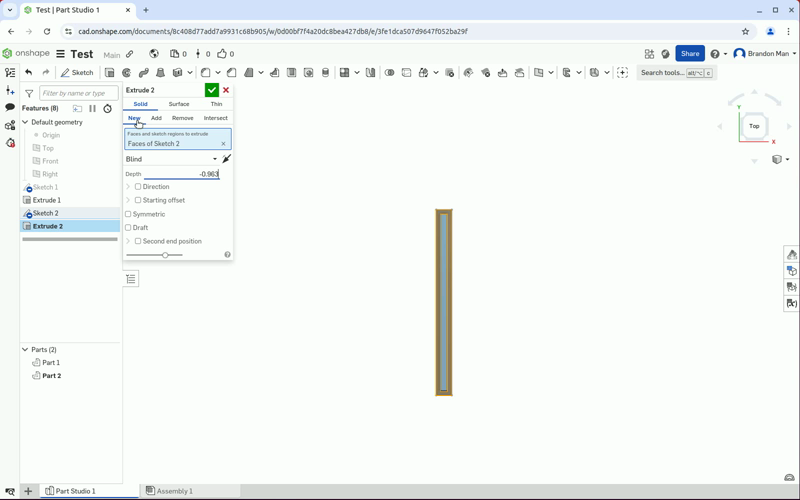
key(enter)
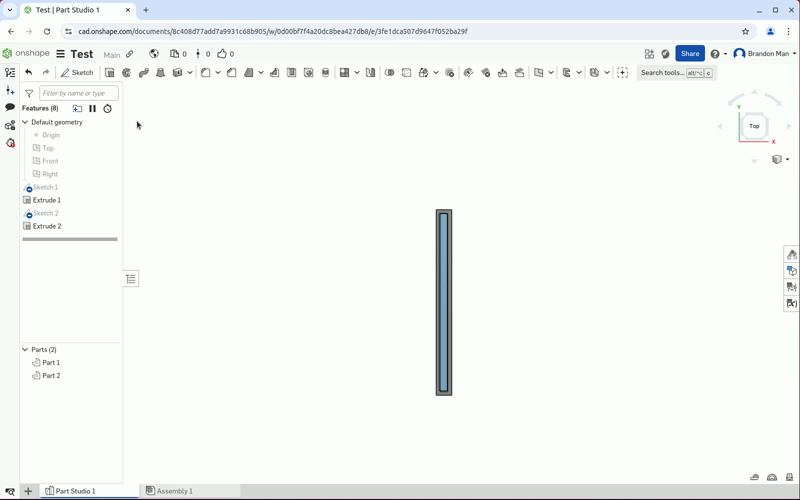
key(shift+h)
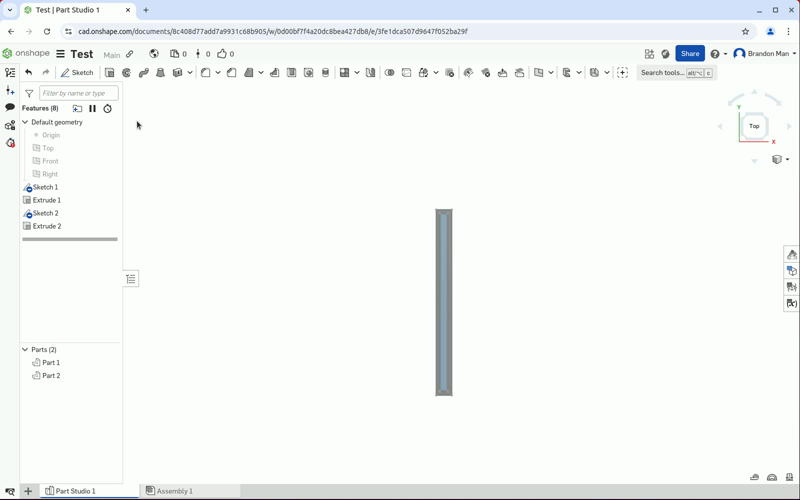
key(shift+h)
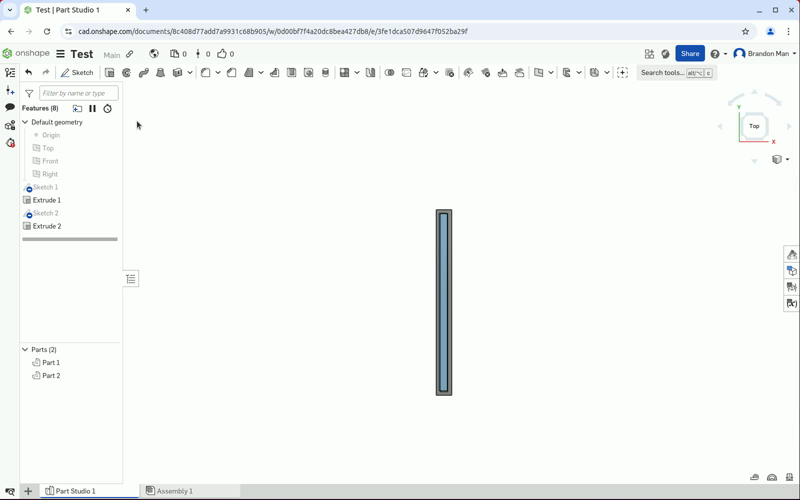
mouse_move(73, 189)
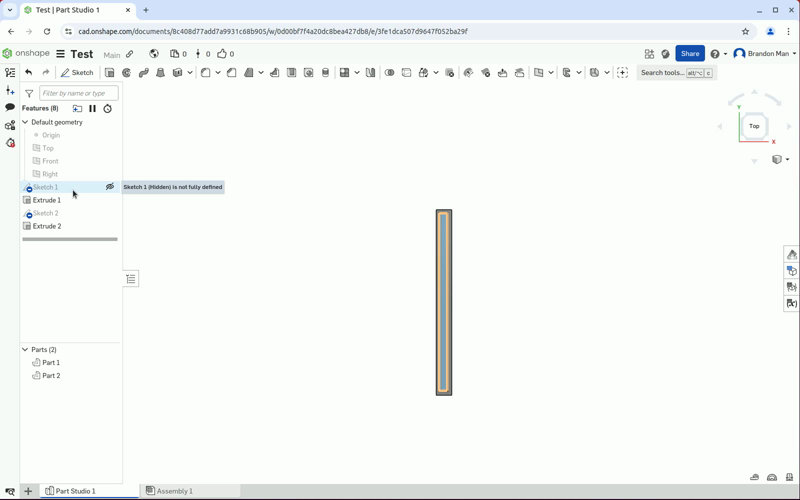
click(73, 189)
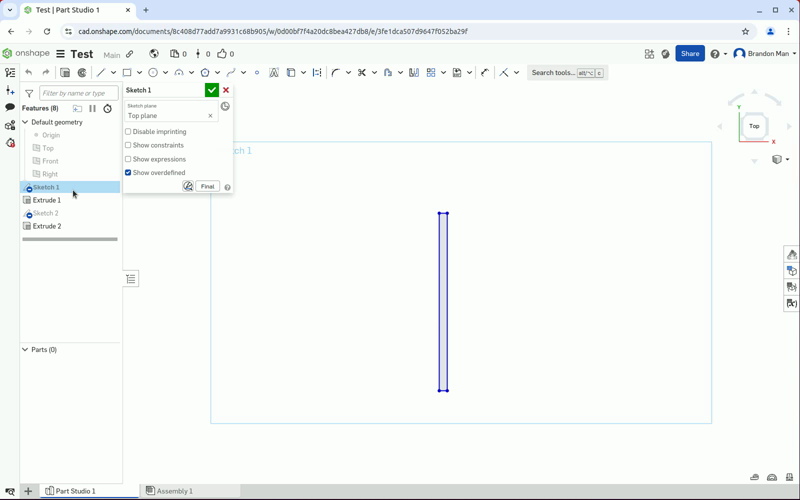
mouse_move(229, 92)
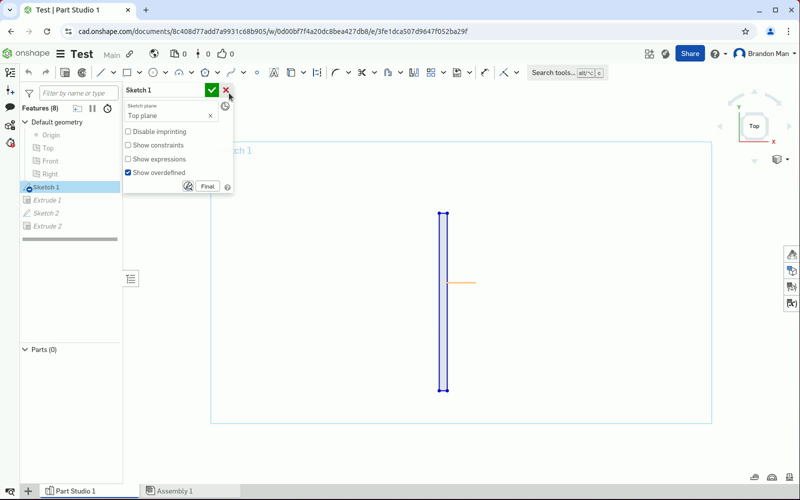
click(229, 92)
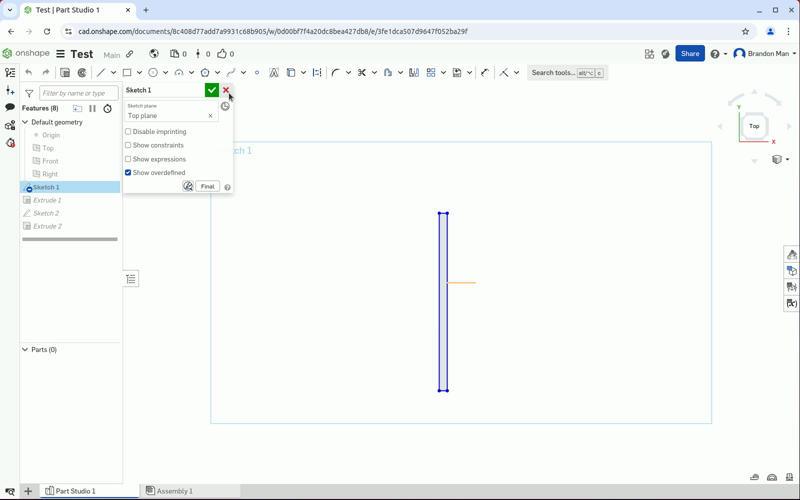
key(shift+s)
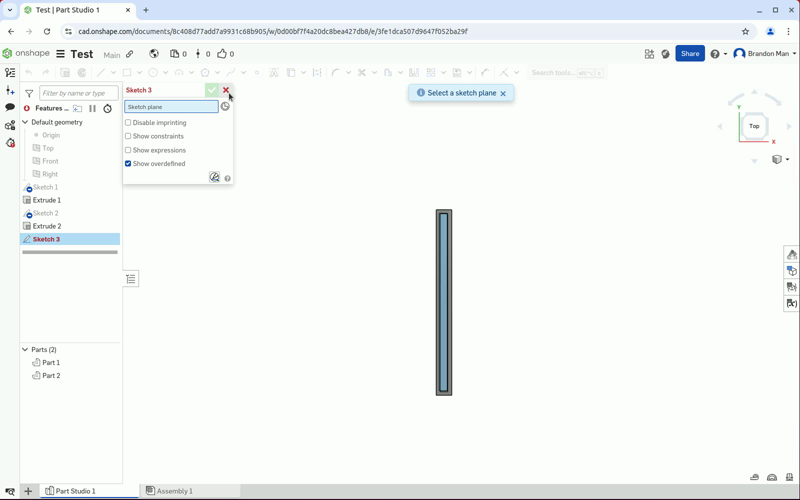
mouse_move(73, 150)
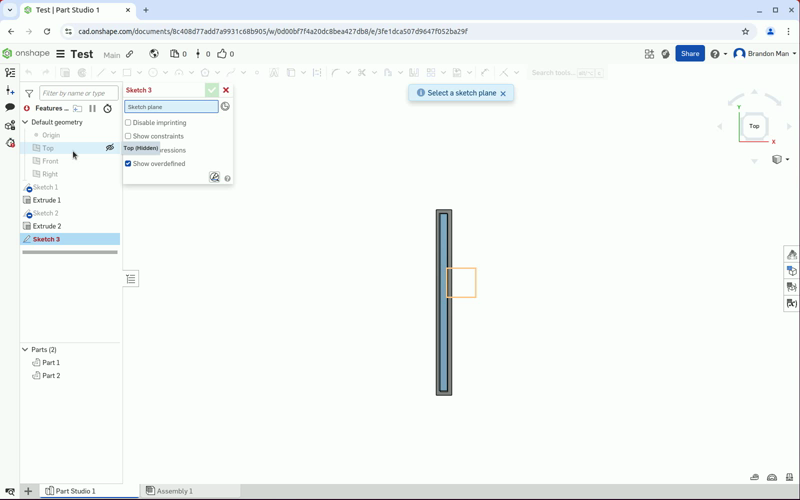
click(73, 150)
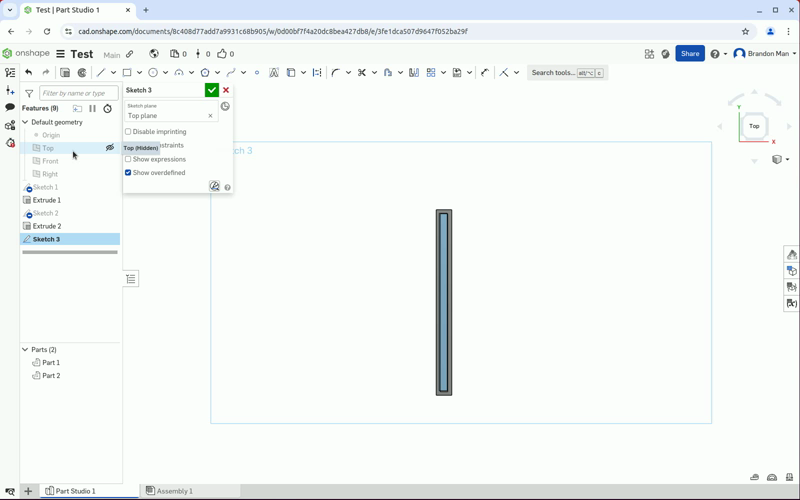
mouse_move(73, 352)
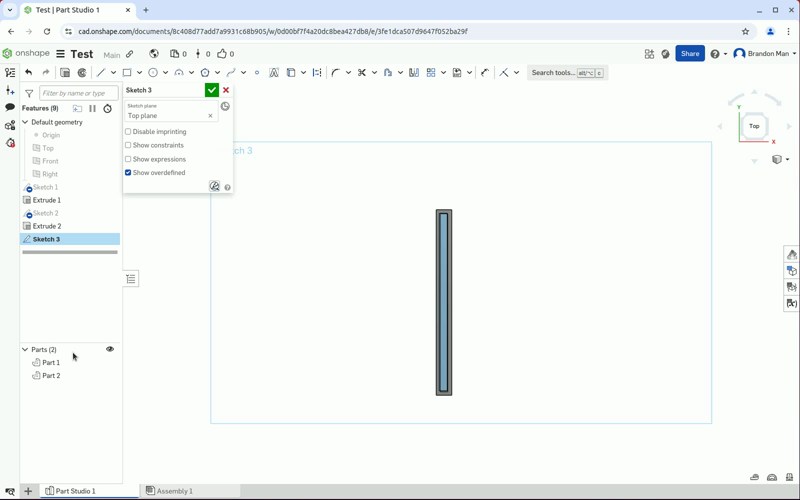
key(y)
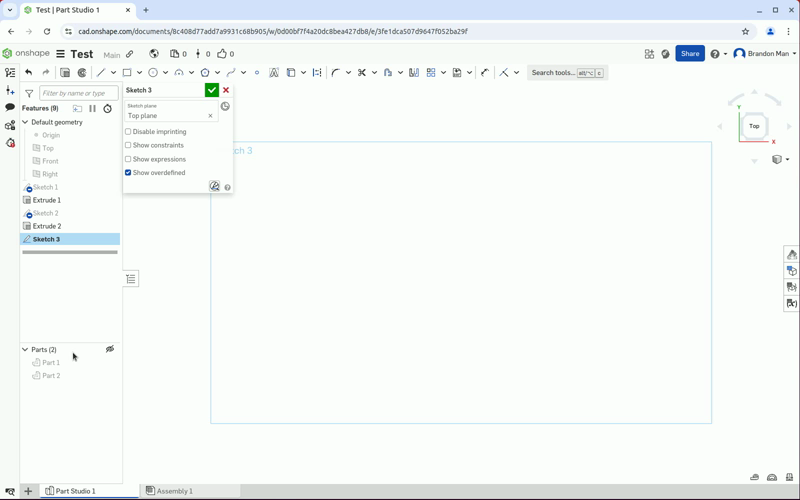
key(l)
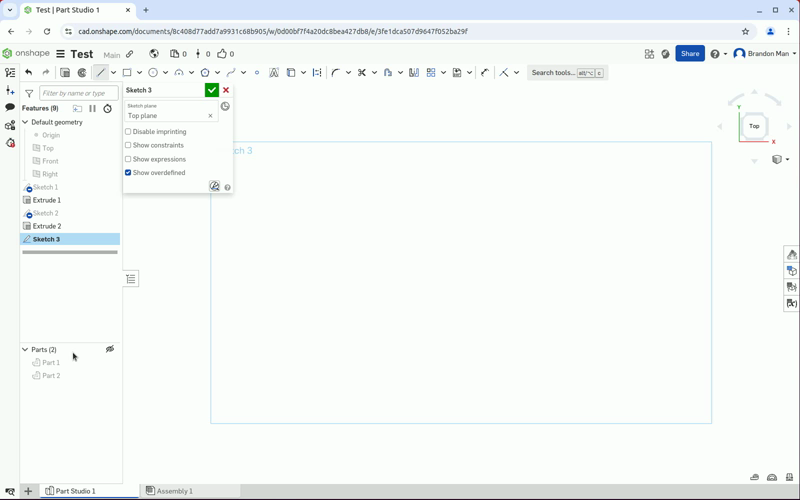
key_down(shift)
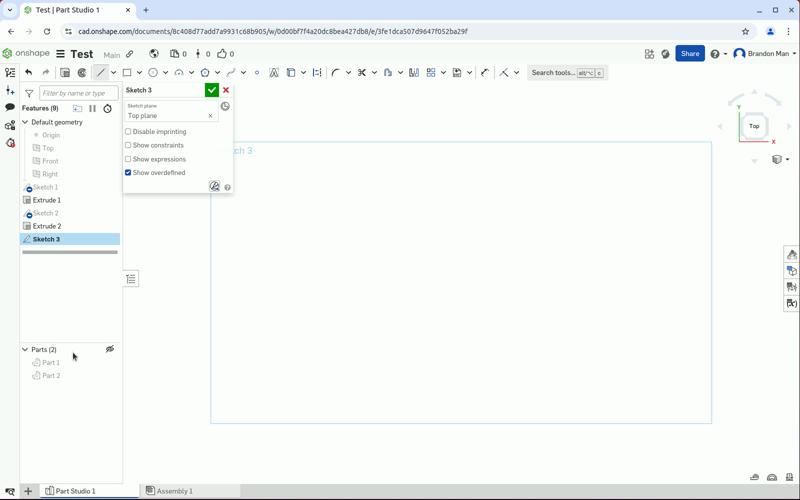
mouse_move(436, 395)
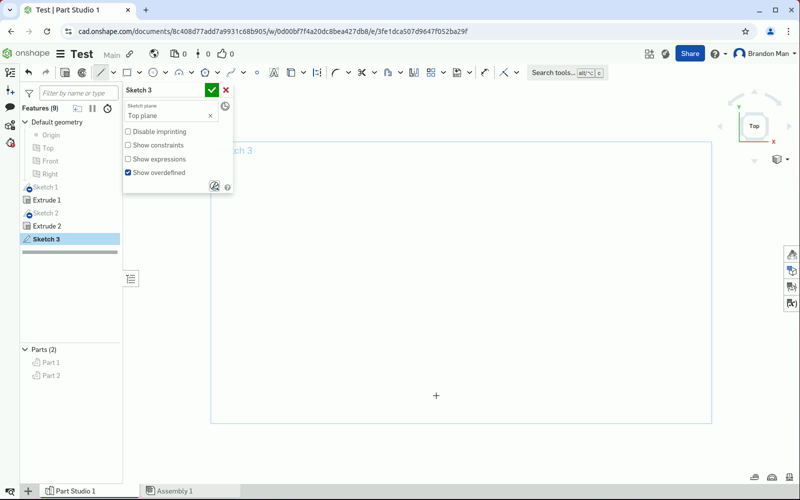
click(436, 395)
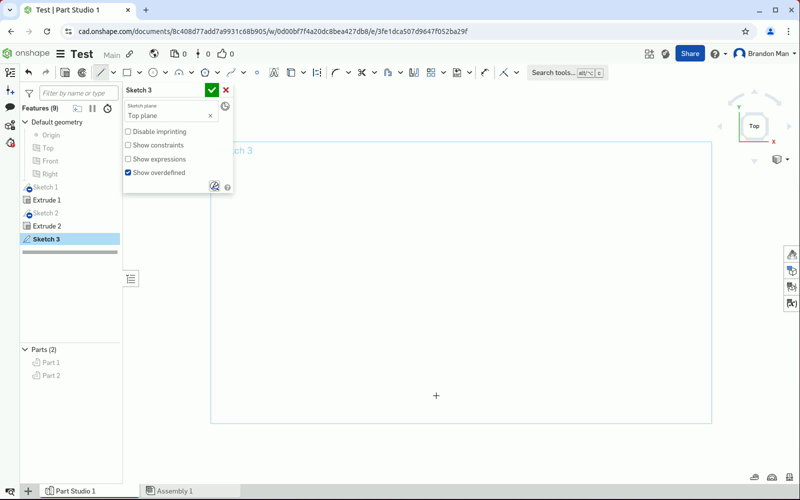
key_up(shift)
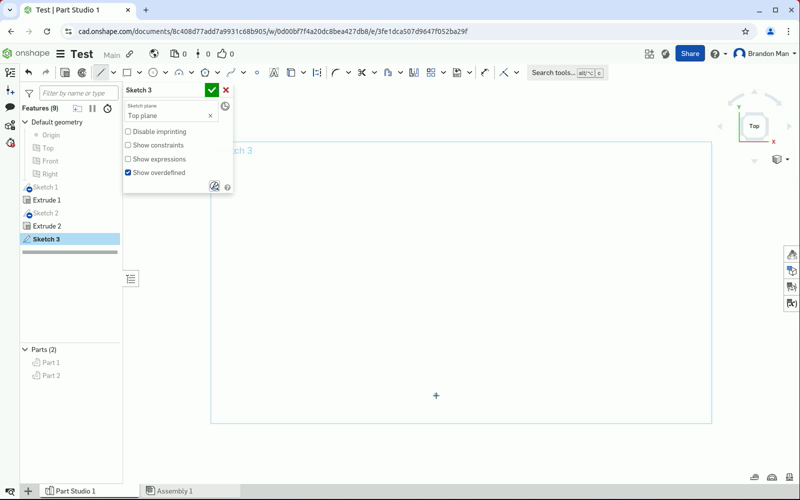
key_down(shift)
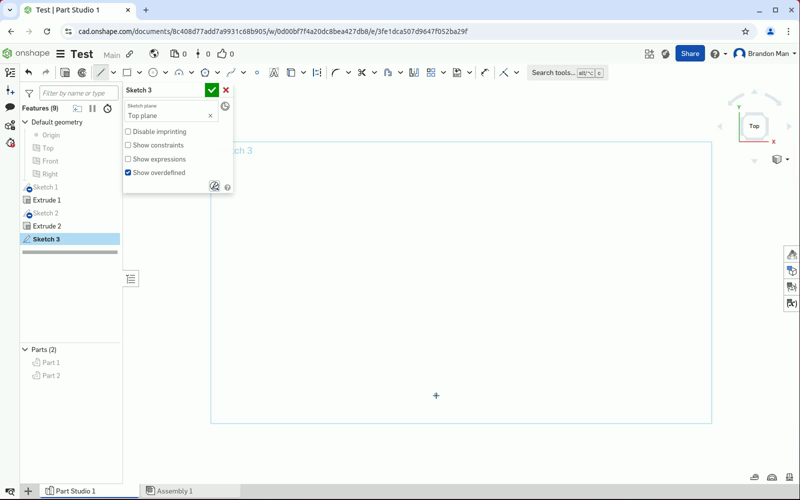
mouse_move(466, 395)
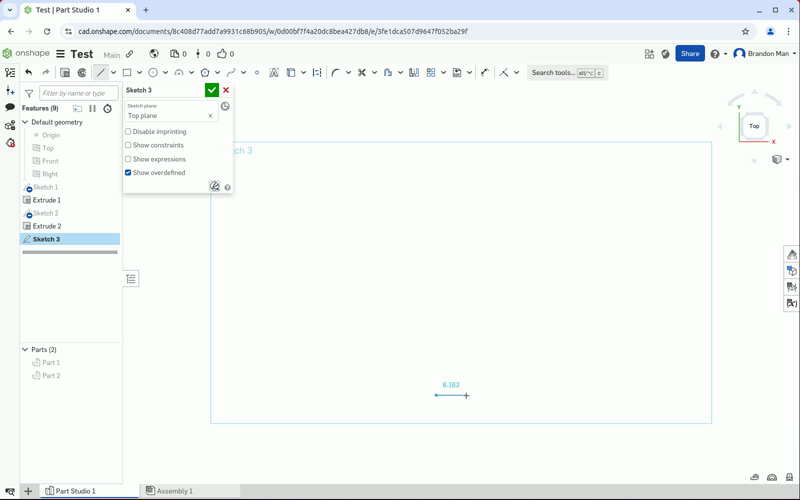
mouse_move(451, 395)
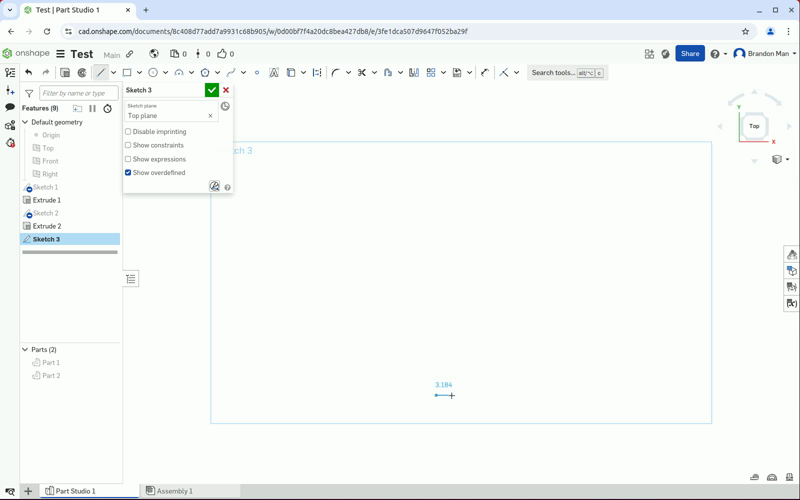
click(451, 395)
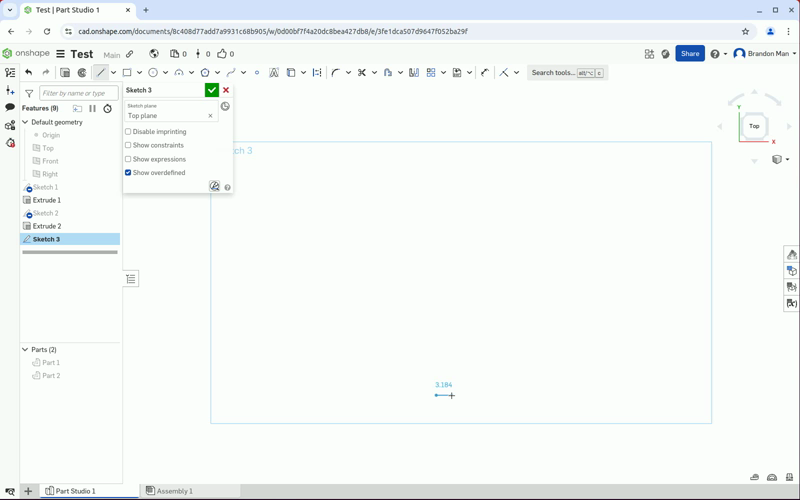
key_up(shift)
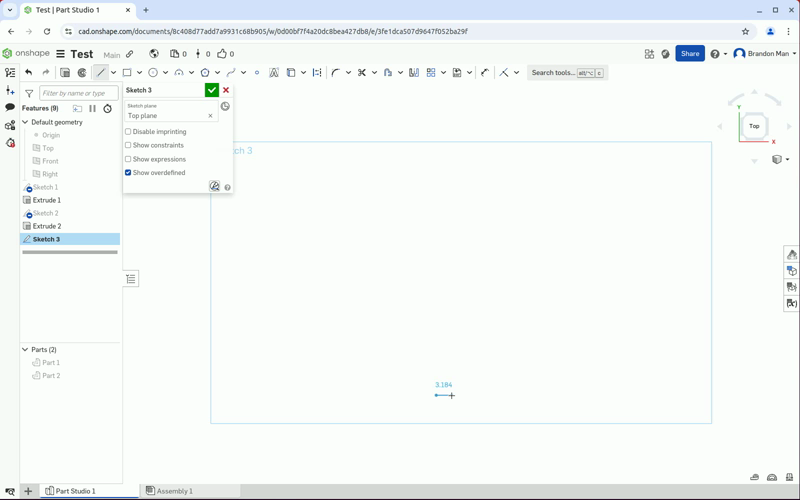
key_down(shift)
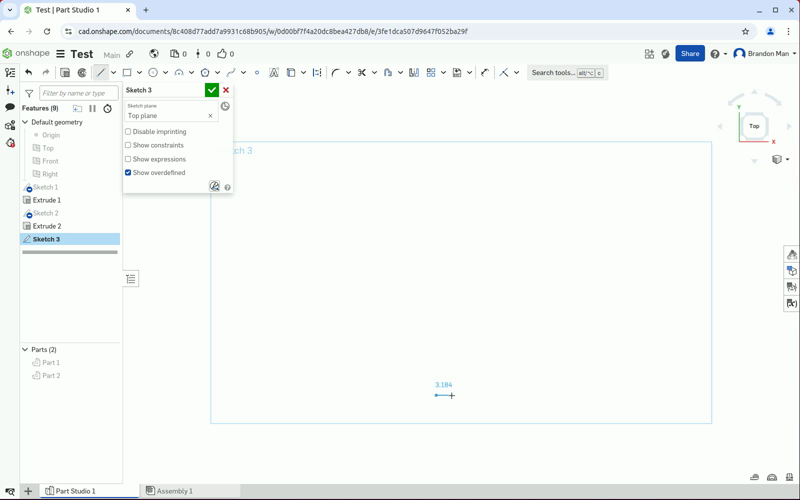
mouse_move(451, 209)
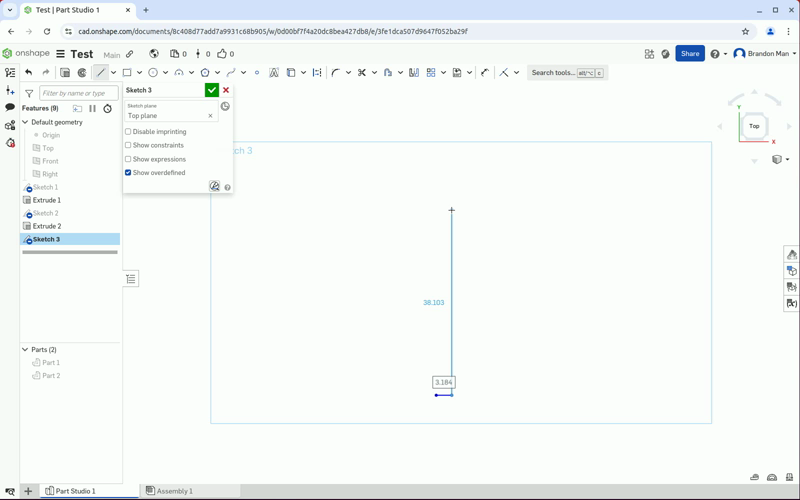
click(451, 209)
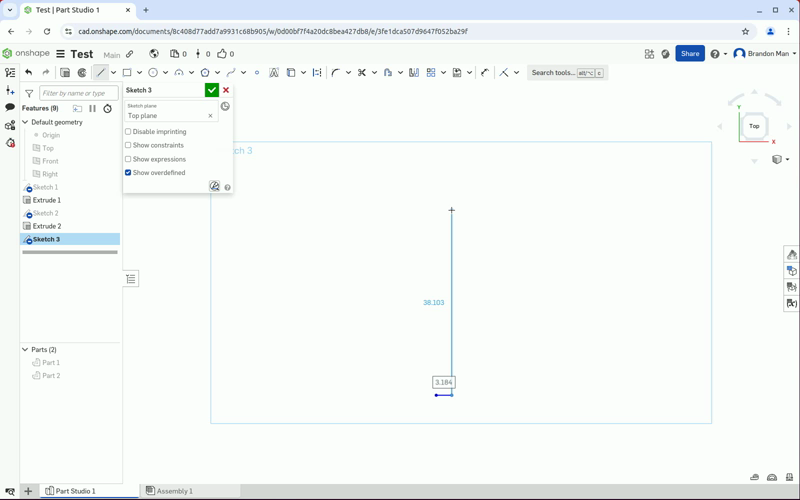
key_up(shift)
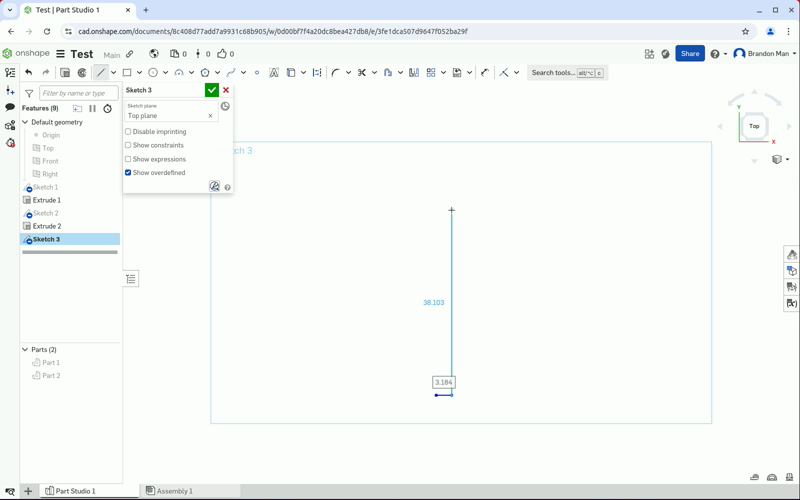
key_down(shift)
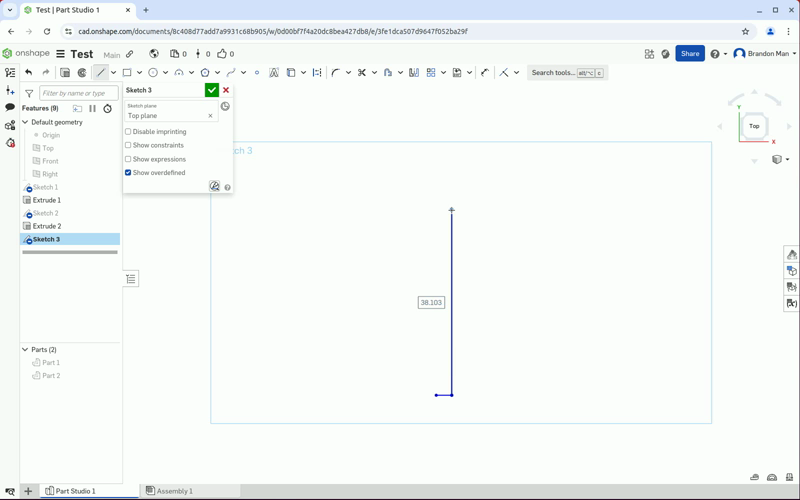
mouse_move(481, 209)
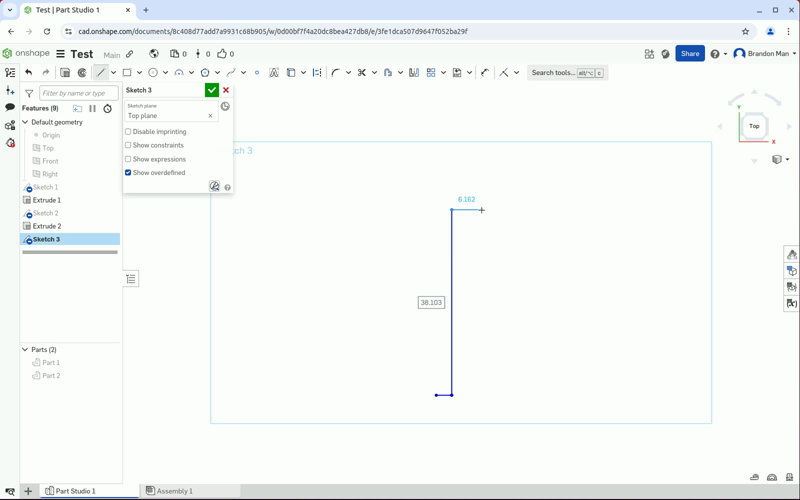
mouse_move(436, 209)
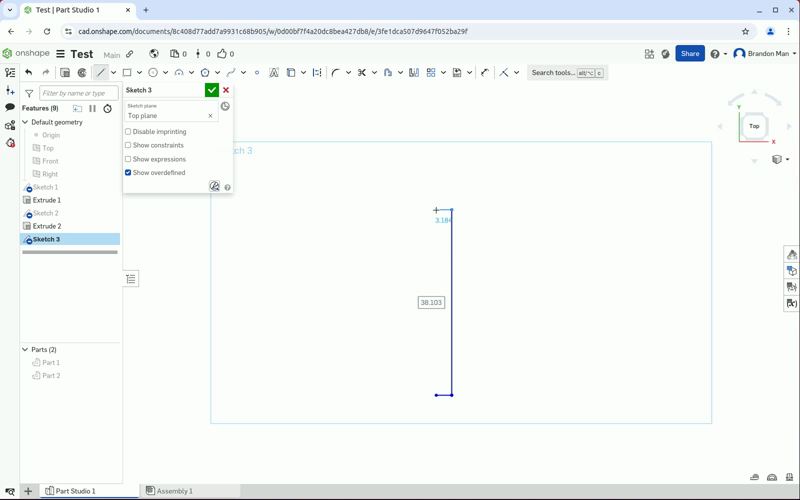
click(436, 209)
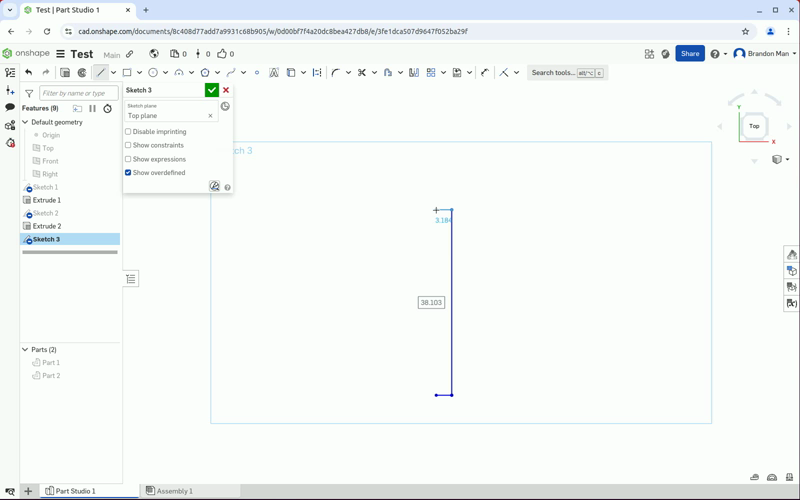
key_up(shift)
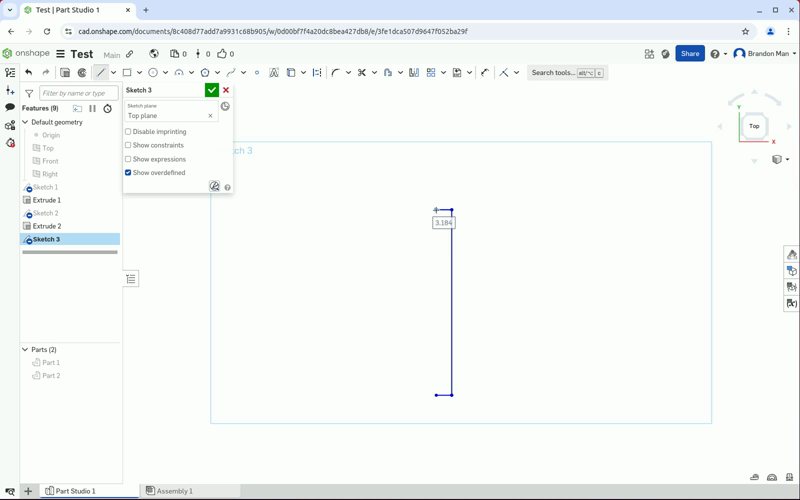
key_down(shift)
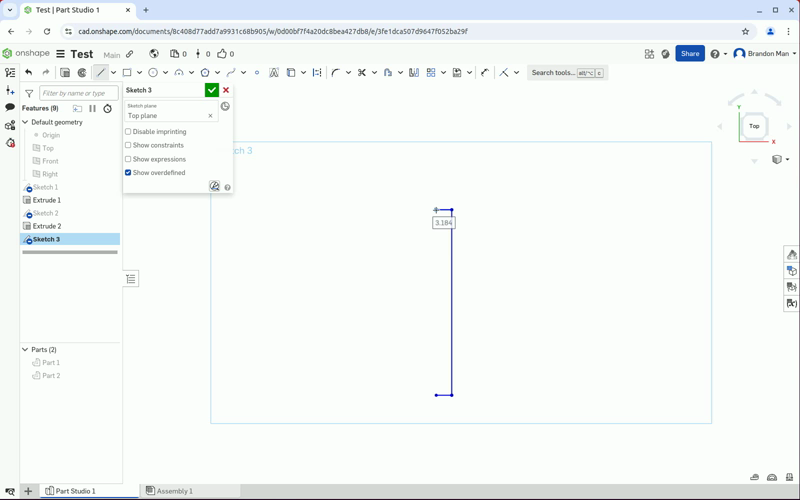
mouse_move(436, 395)
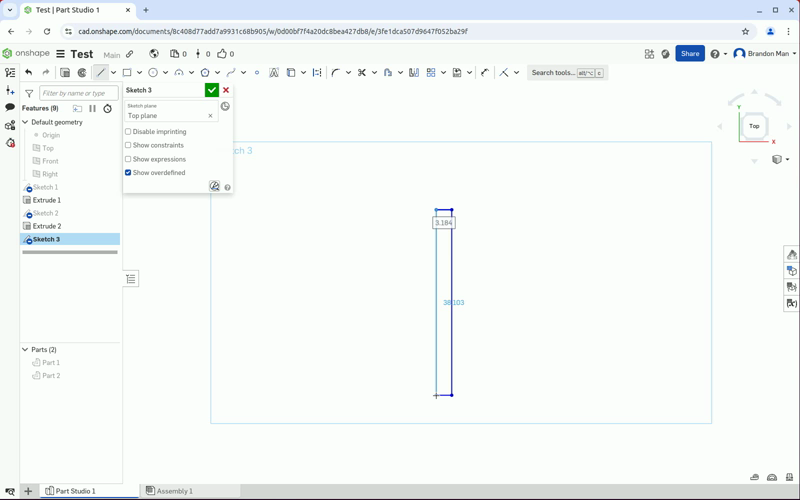
key_up(shift)
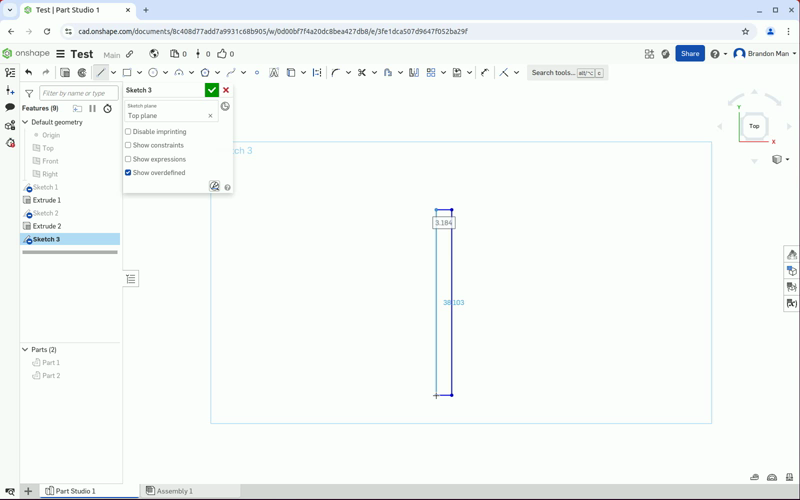
click(436, 395)
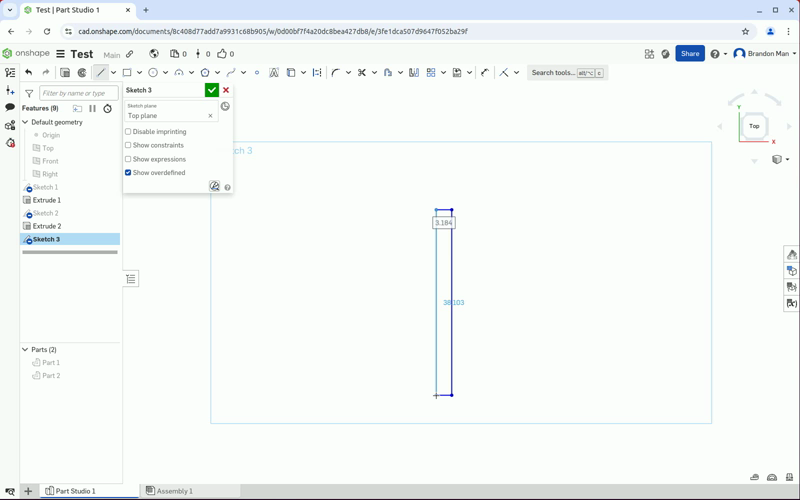
key(esc)
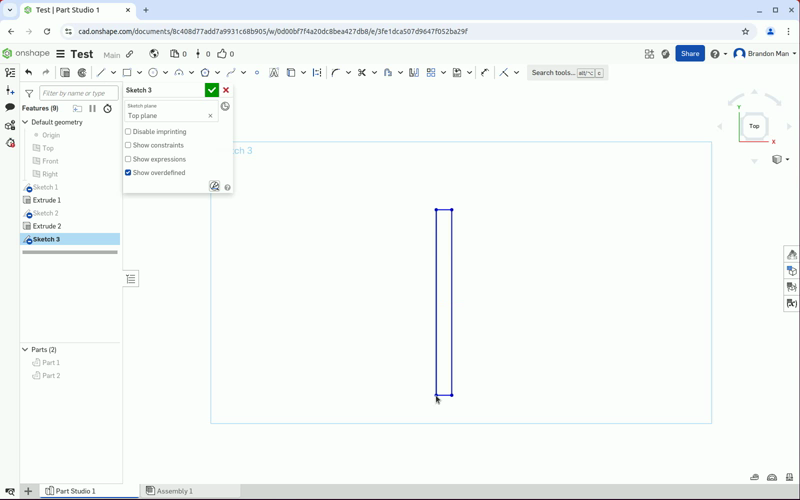
key(l)
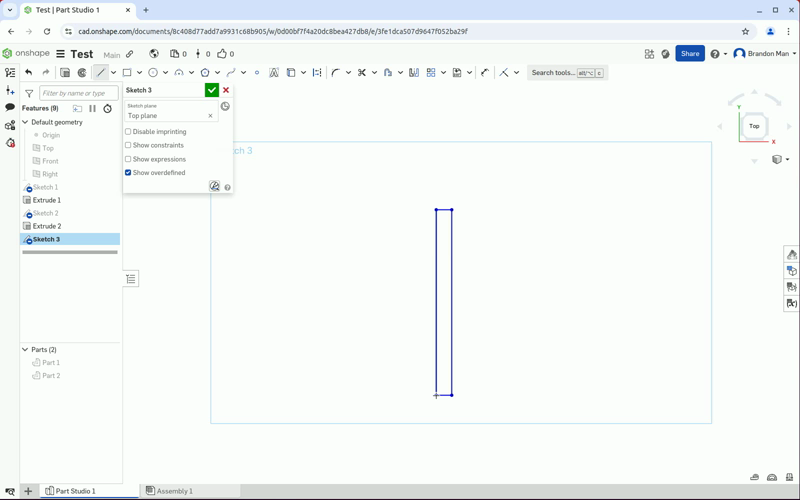
key_down(shift)
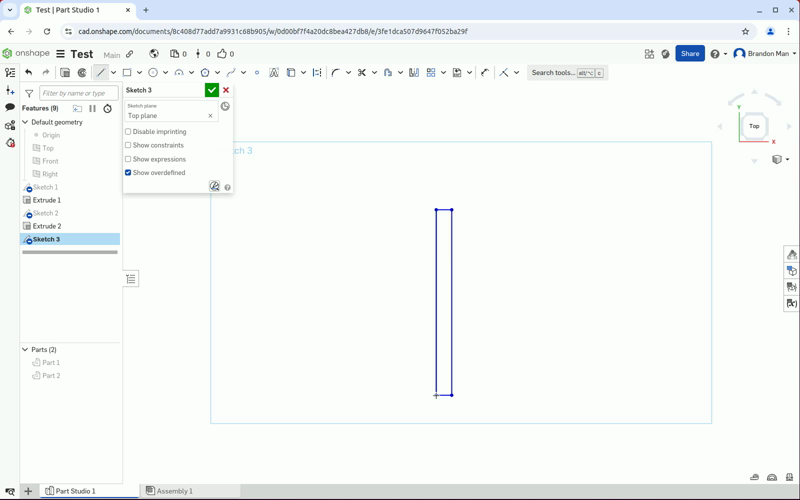
mouse_move(440, 391)
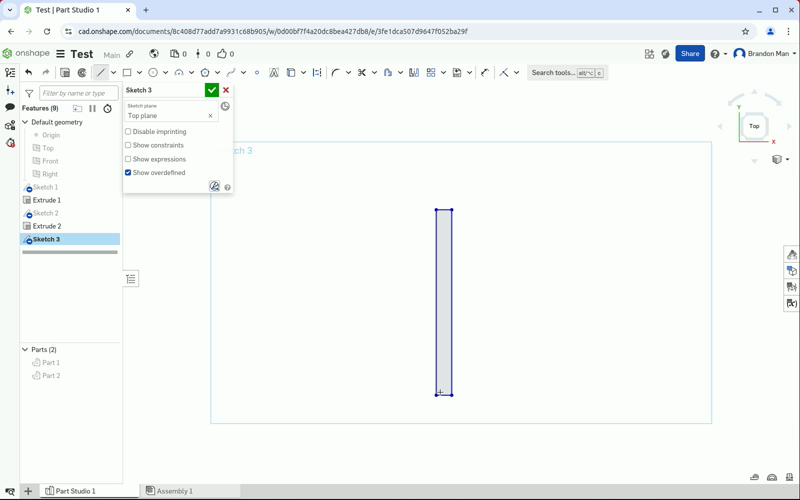
click(440, 391)
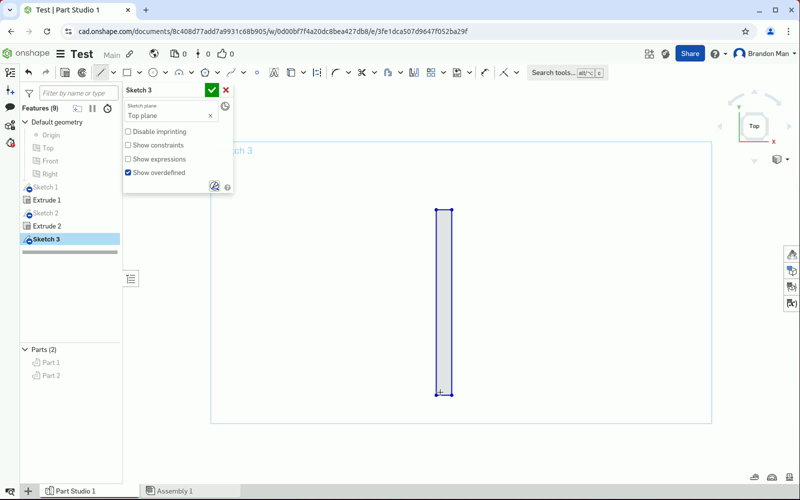
key_up(shift)
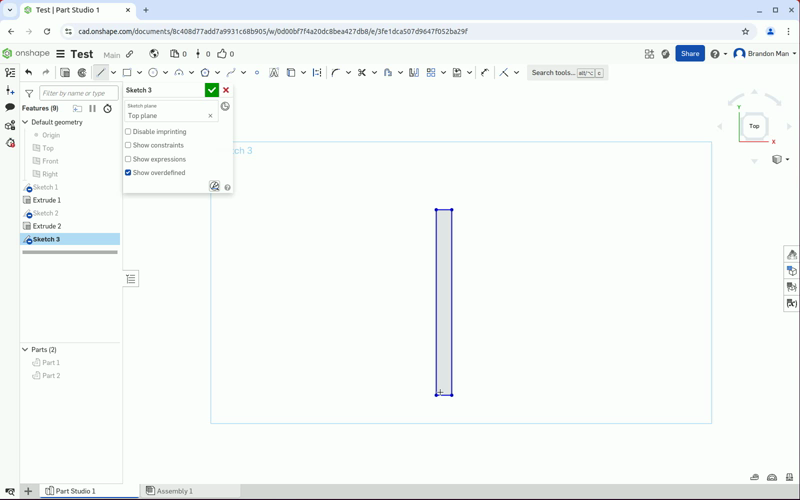
key_down(shift)
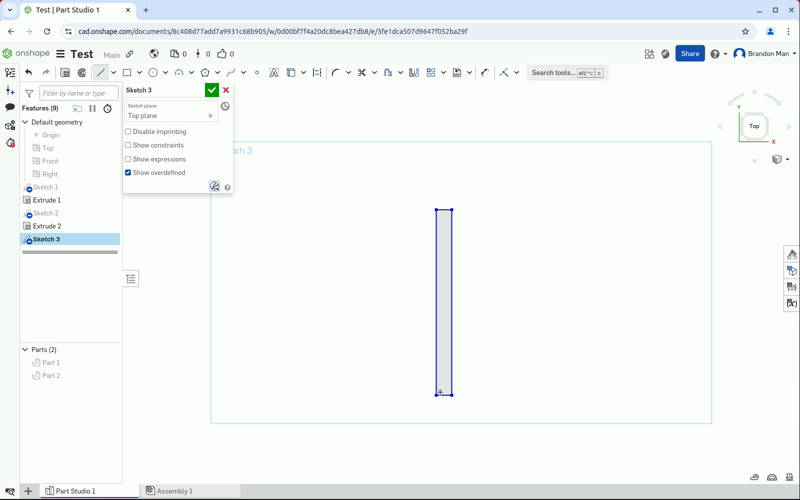
mouse_move(470, 391)
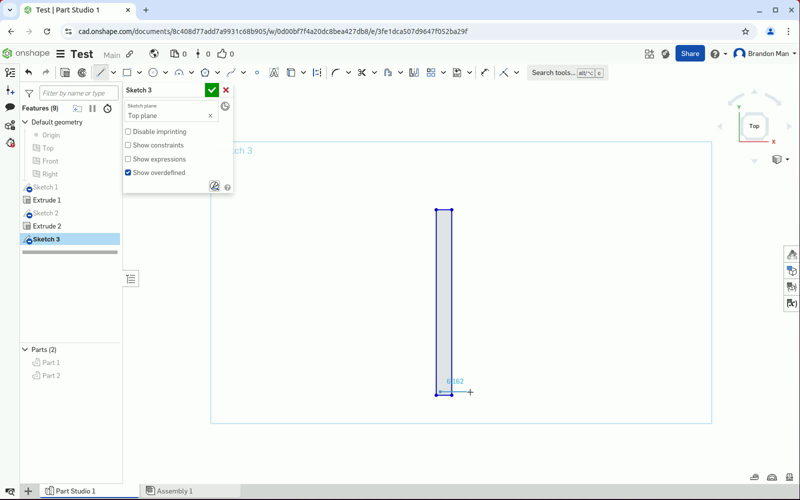
mouse_move(447, 391)
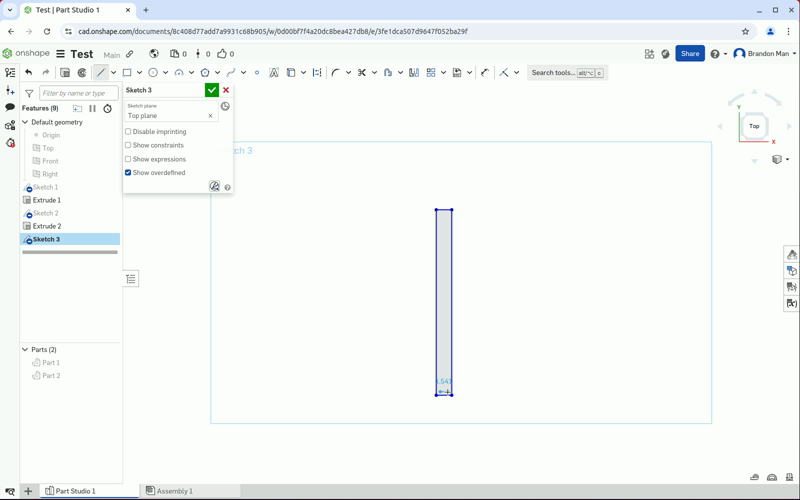
click(447, 391)
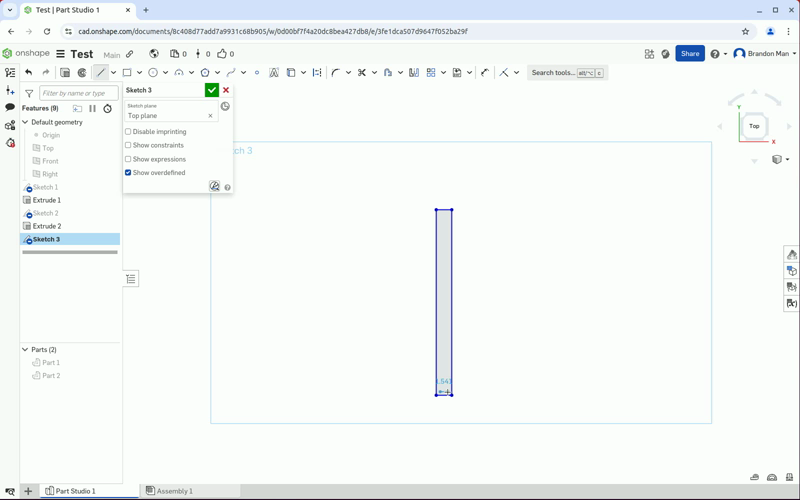
key_up(shift)
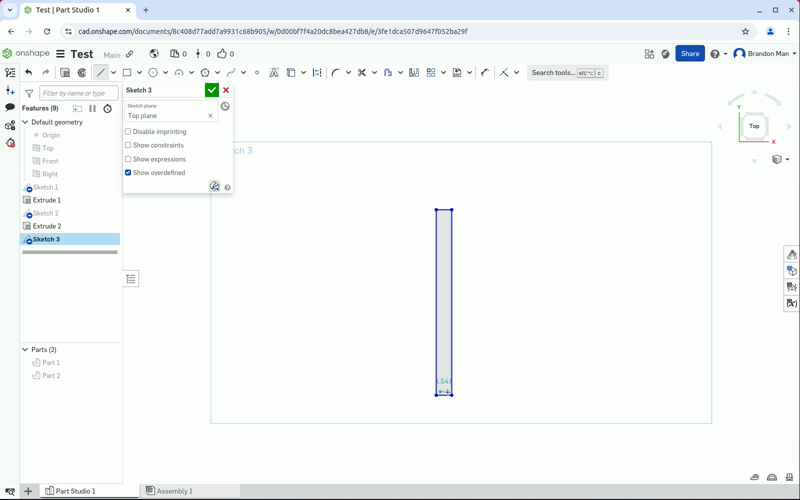
key_down(shift)
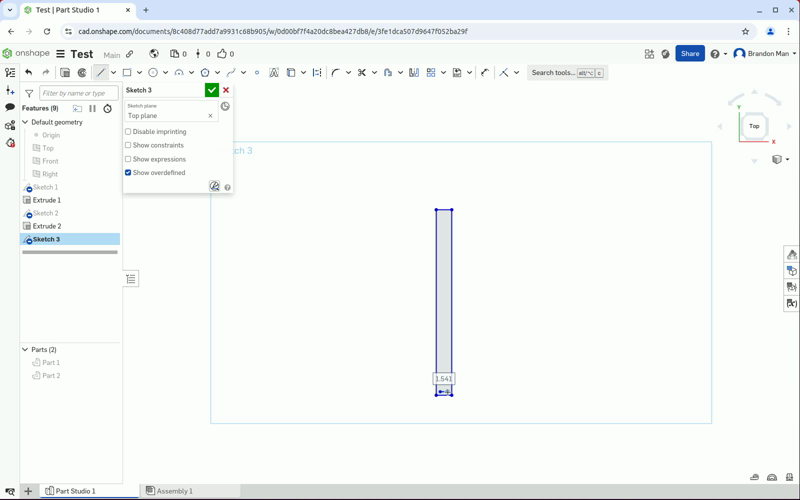
mouse_move(447, 213)
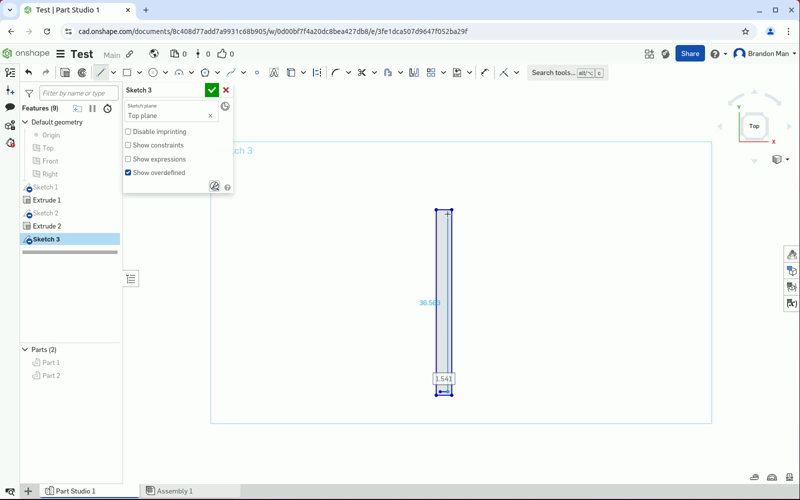
click(447, 213)
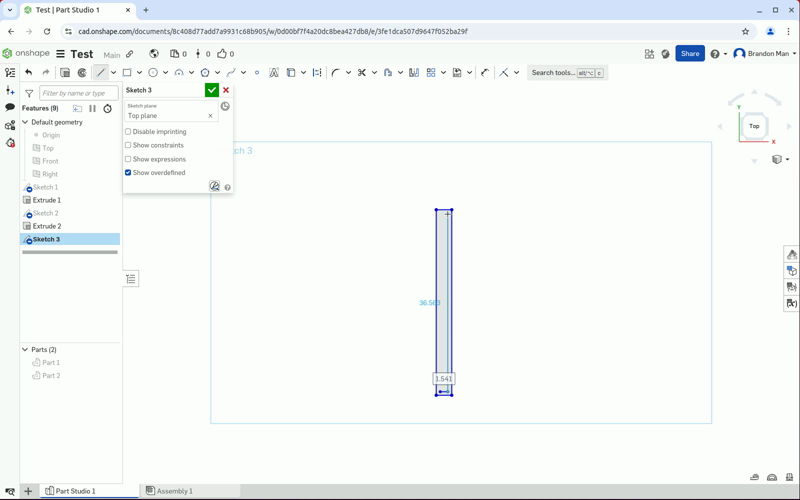
key_up(shift)
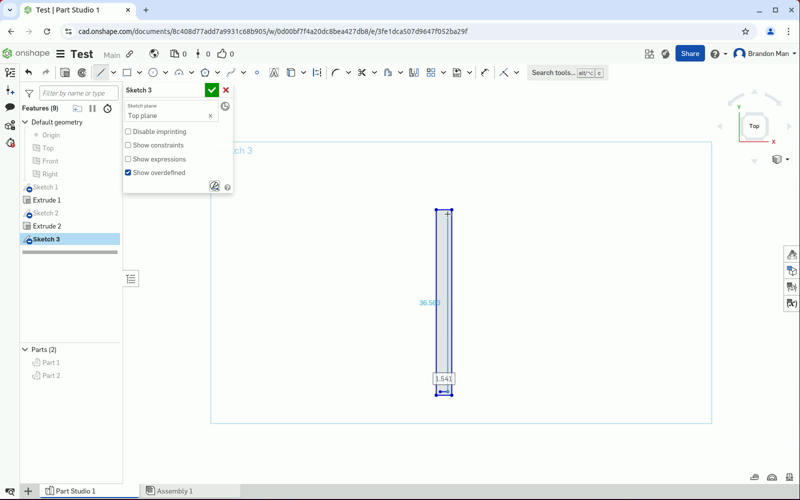
key_down(shift)
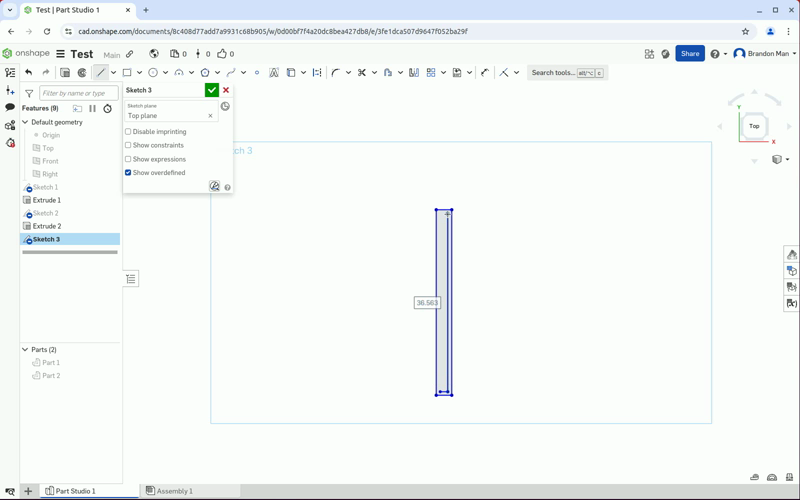
mouse_move(477, 213)
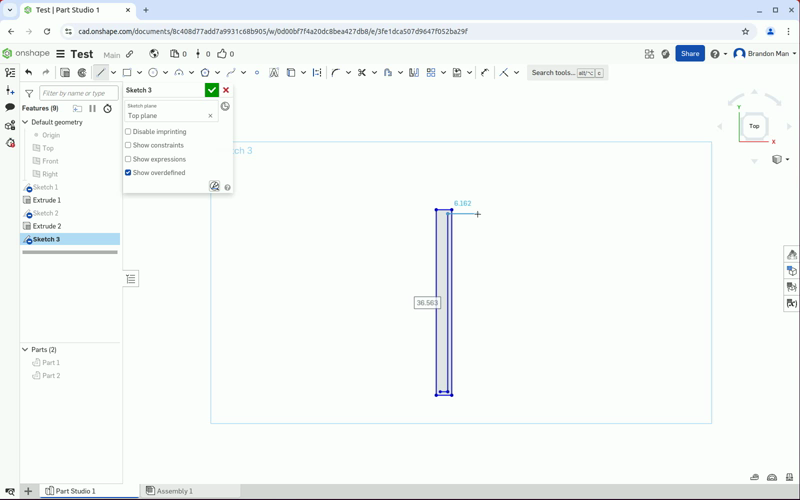
mouse_move(440, 213)
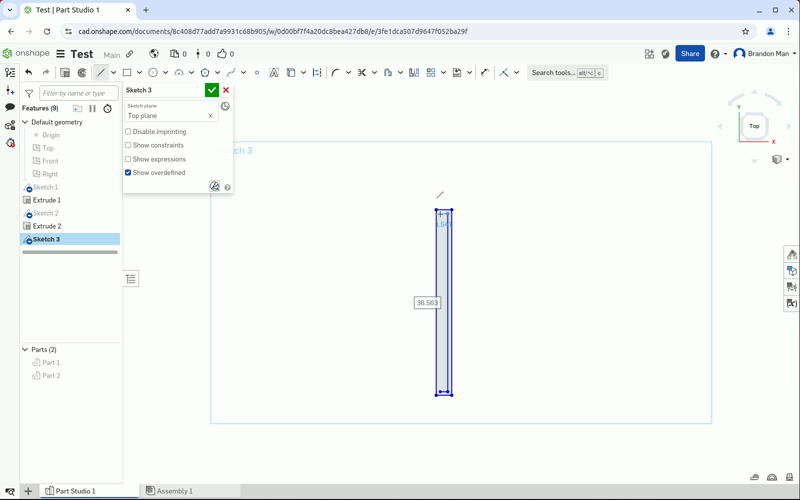
click(440, 213)
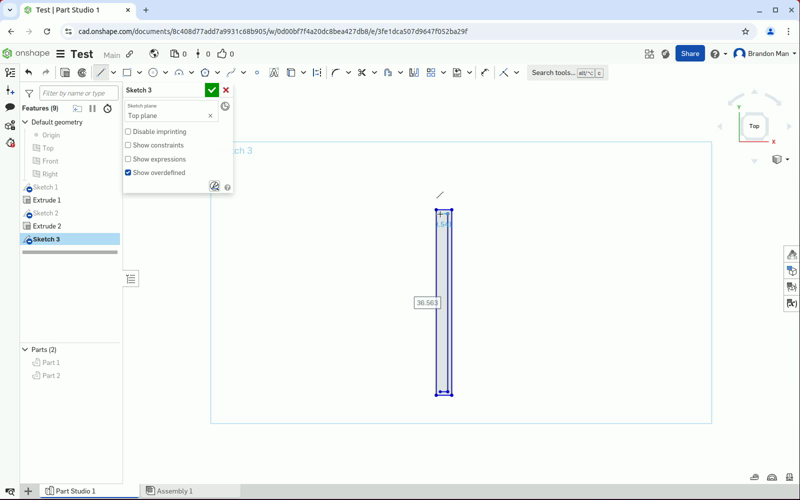
key_up(shift)
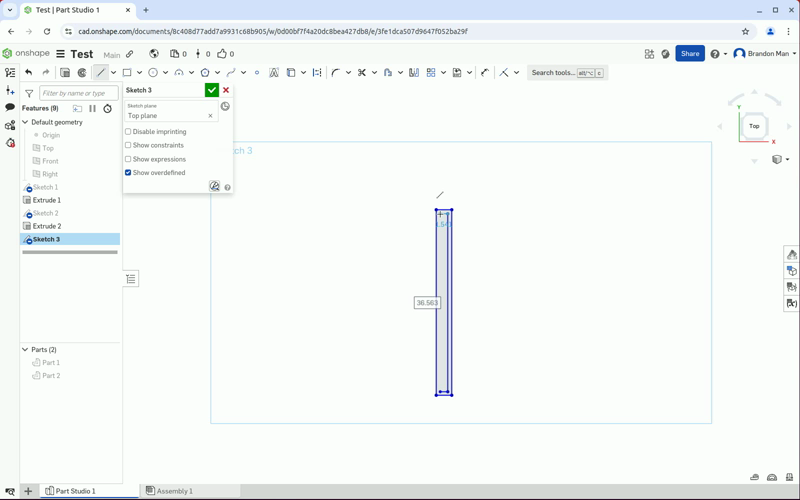
key_down(shift)
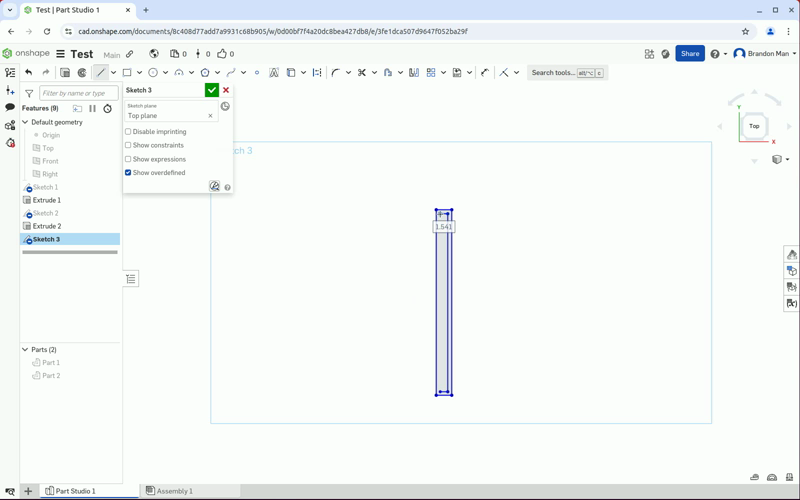
mouse_move(440, 391)
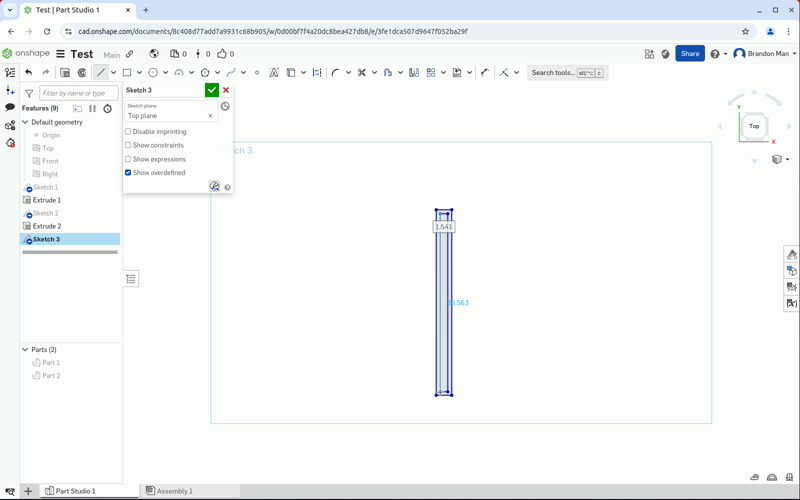
key_up(shift)
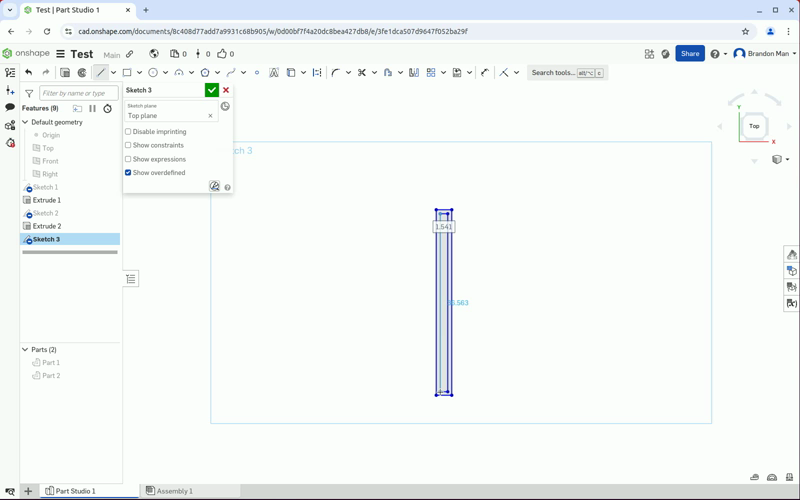
click(440, 391)
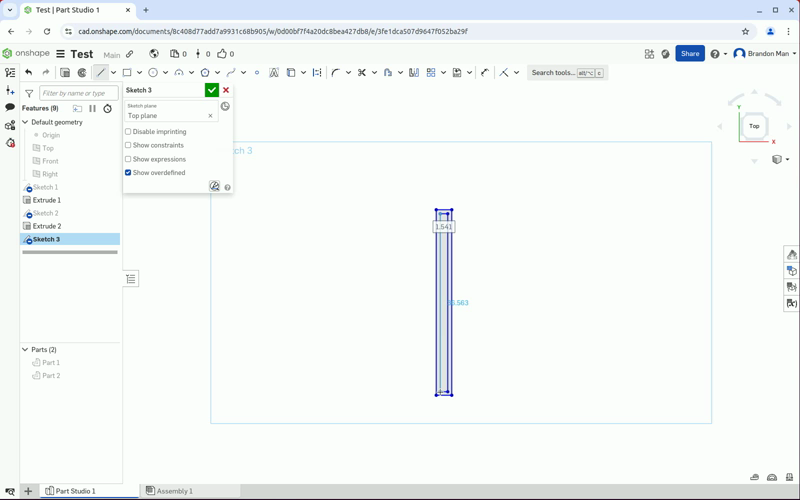
key(esc)
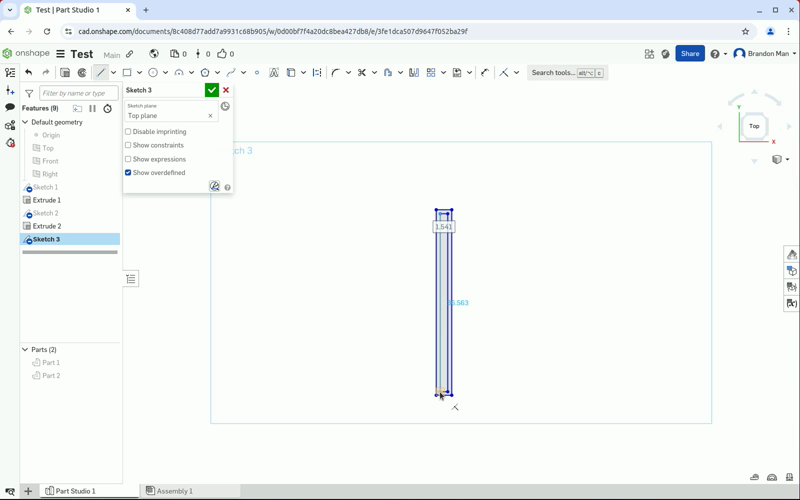
mouse_move(449, 248)
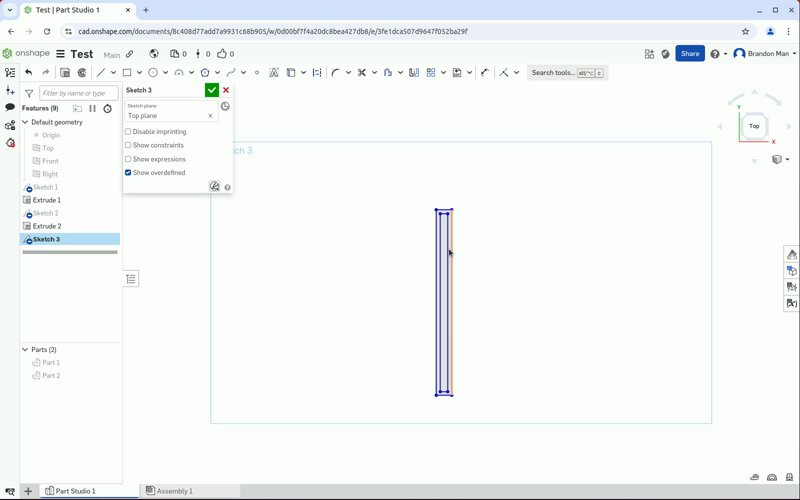
scroll(6)
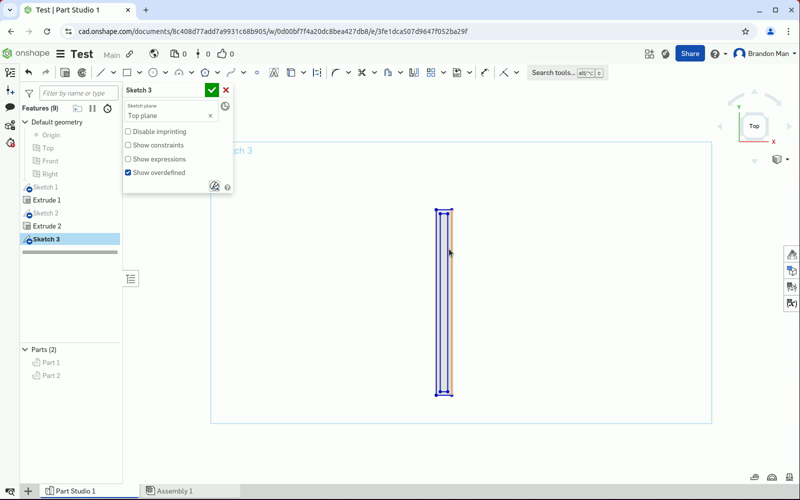
scroll(6)
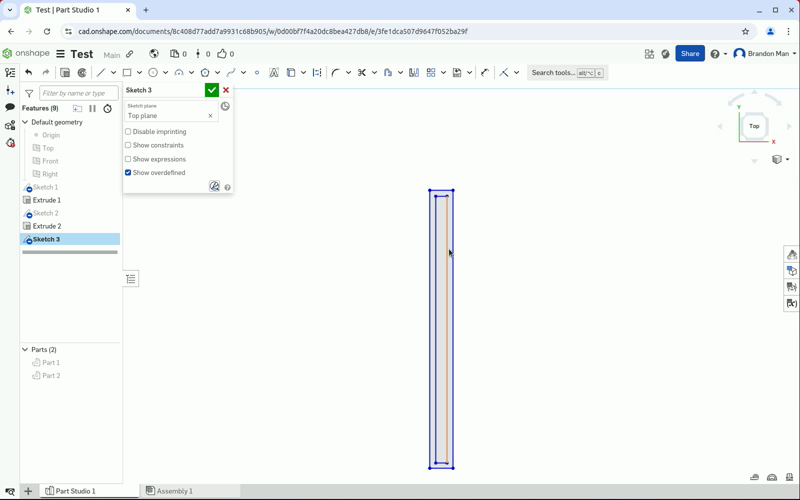
scroll(6)
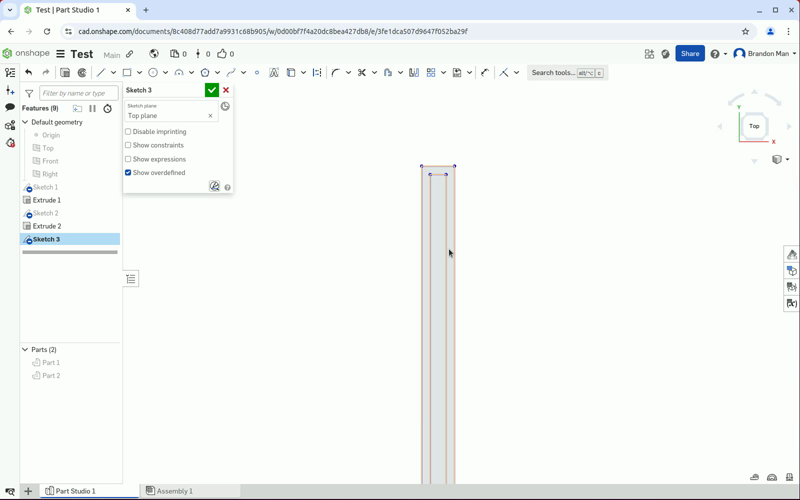
scroll(6)
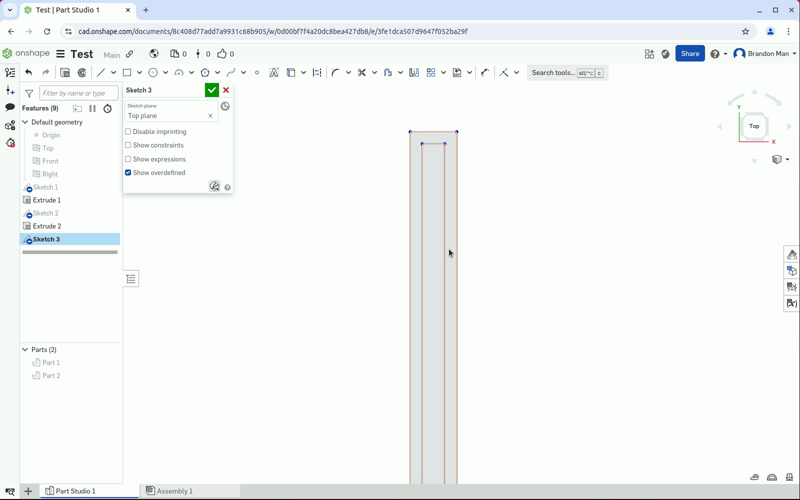
scroll(6)
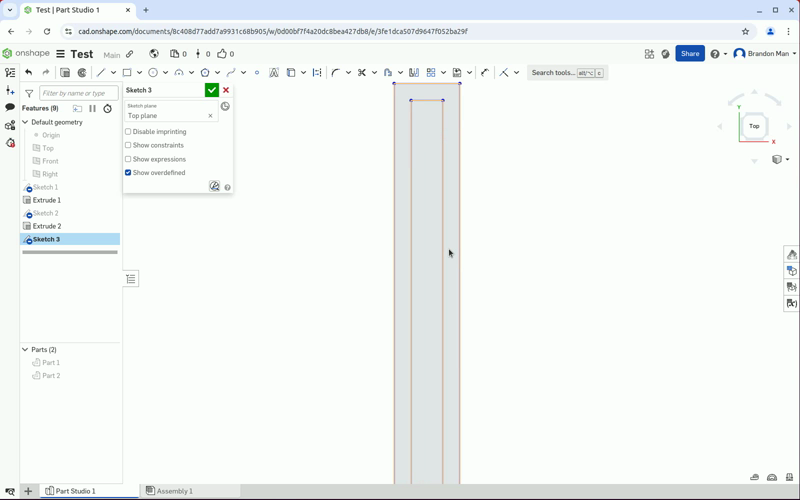
scroll(6)
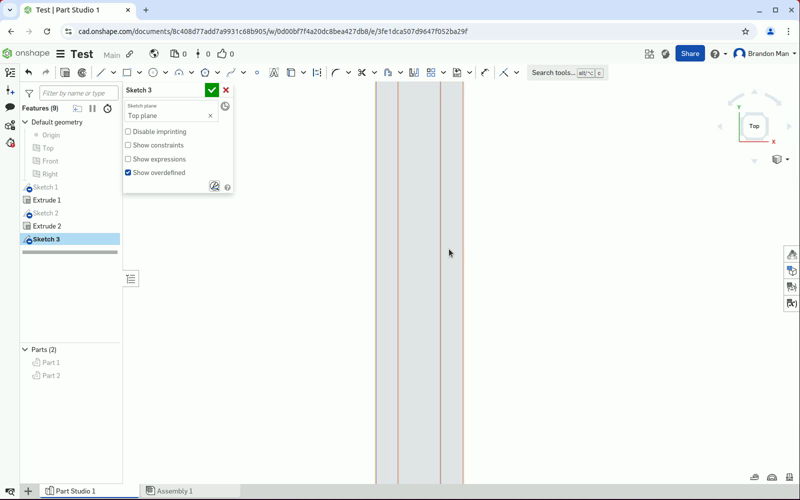
scroll(6)
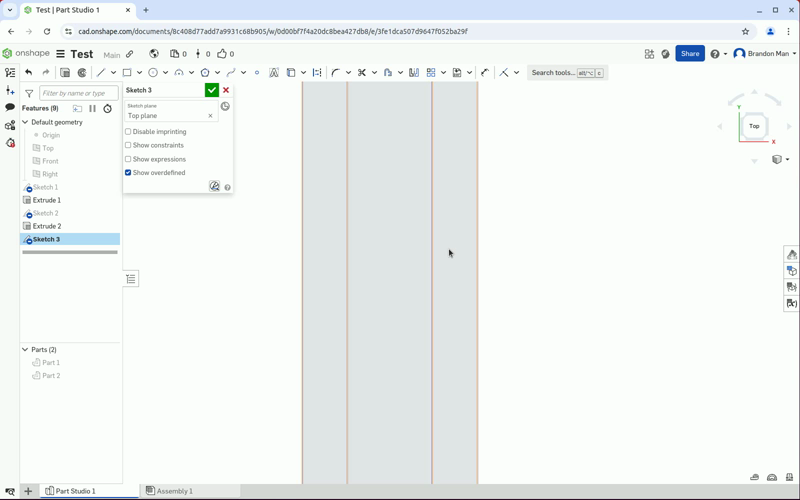
click(449, 248)
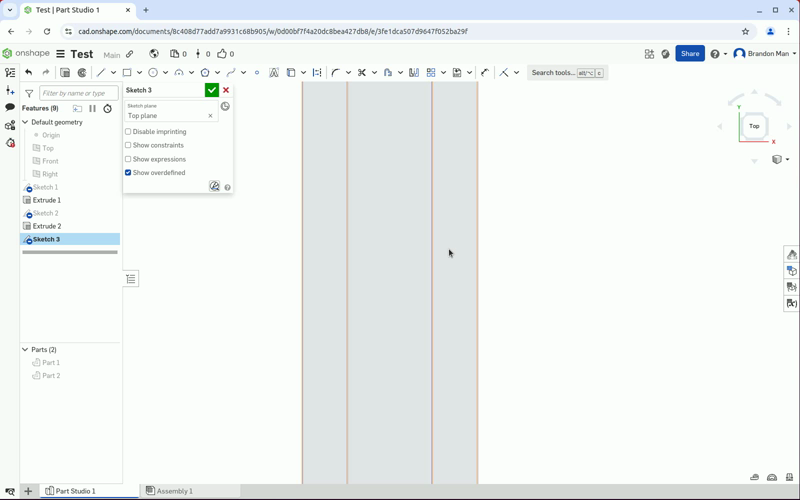
scroll(-6)
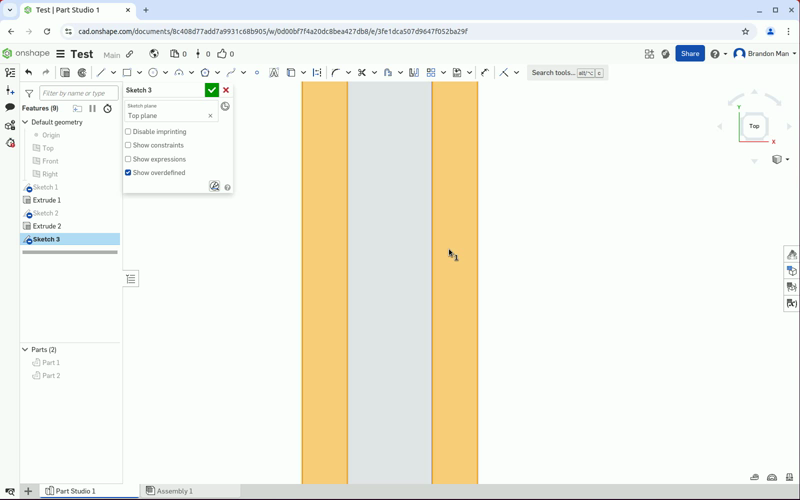
scroll(-6)
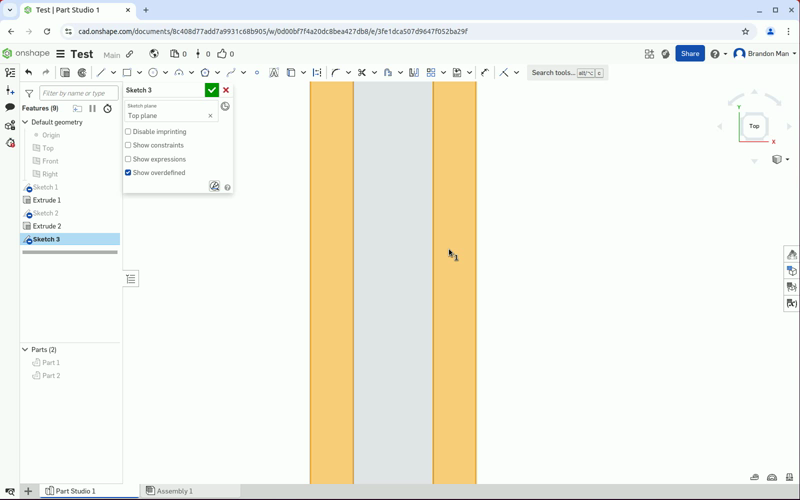
scroll(-6)
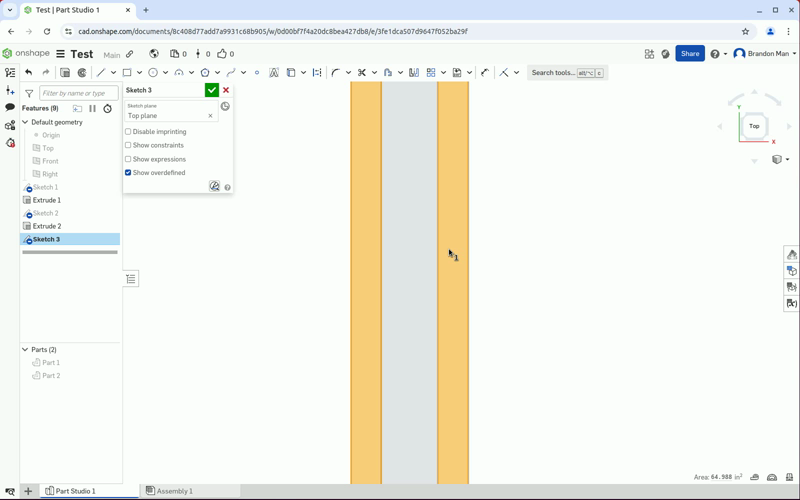
scroll(-6)
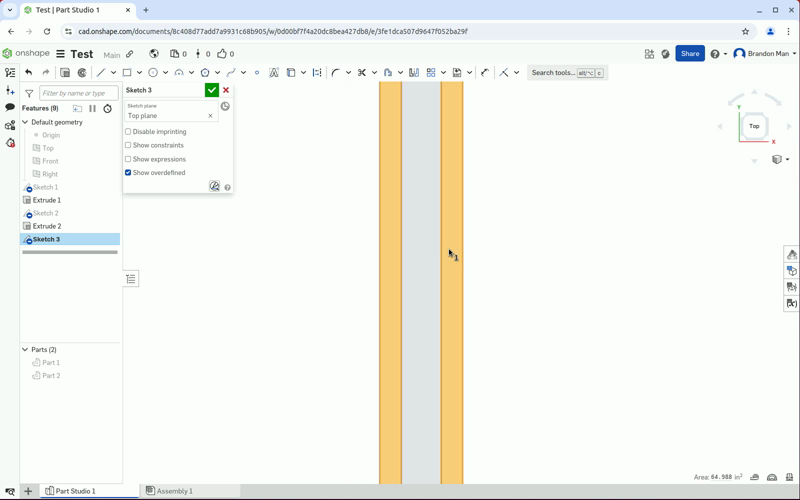
scroll(-6)
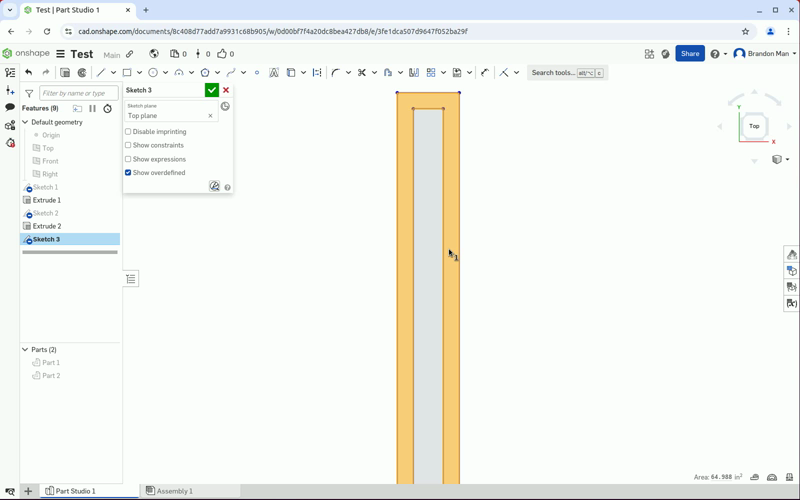
scroll(-6)
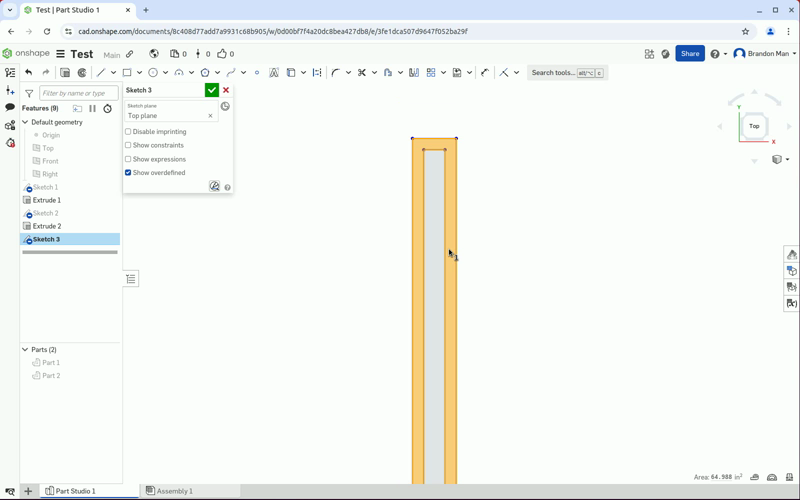
scroll(-6)
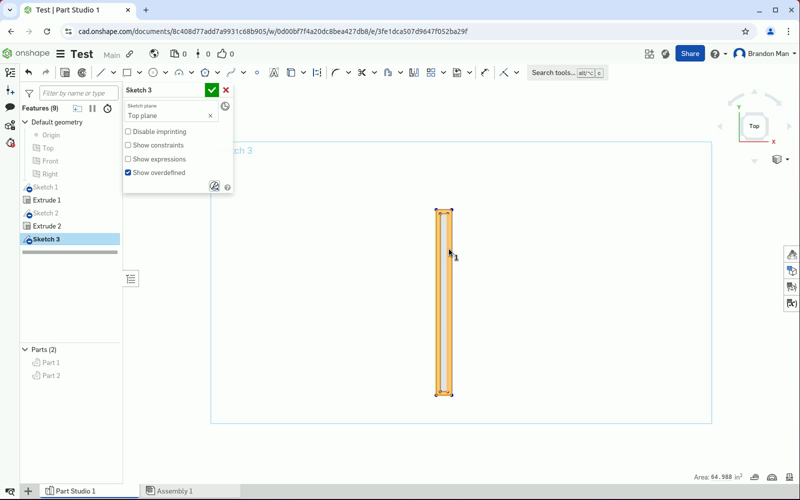
mouse_move(73, 352)
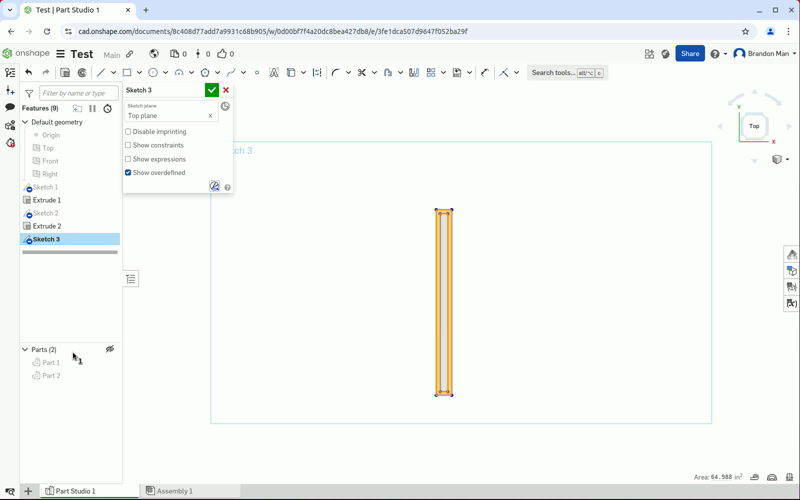
key(shift+y)
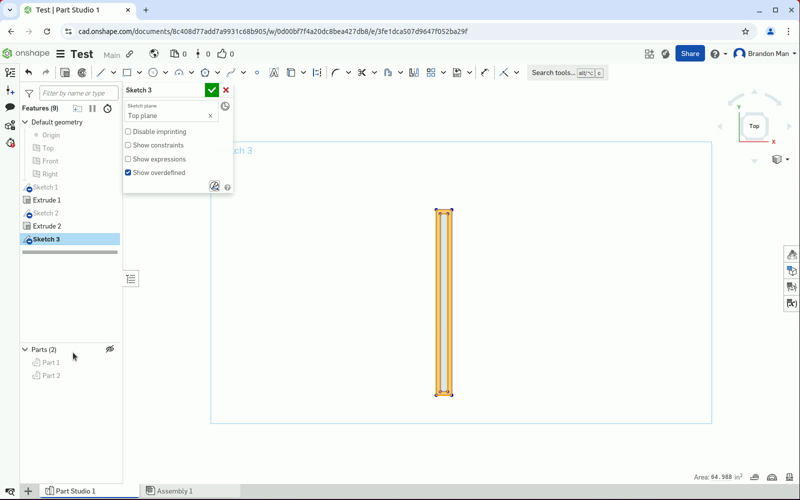
key(shift+e)
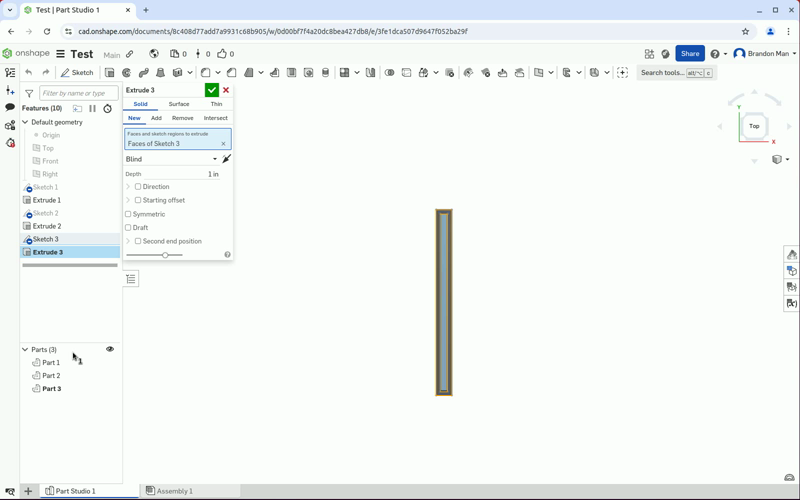
mouse_move(143, 106)
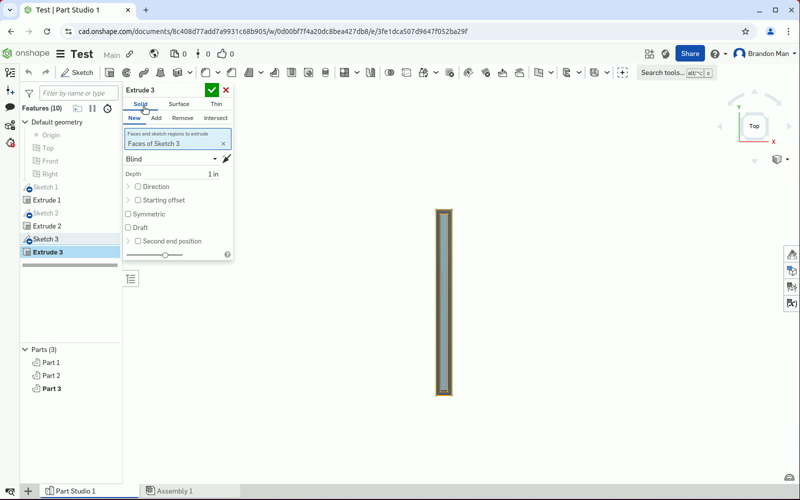
click(143, 106)
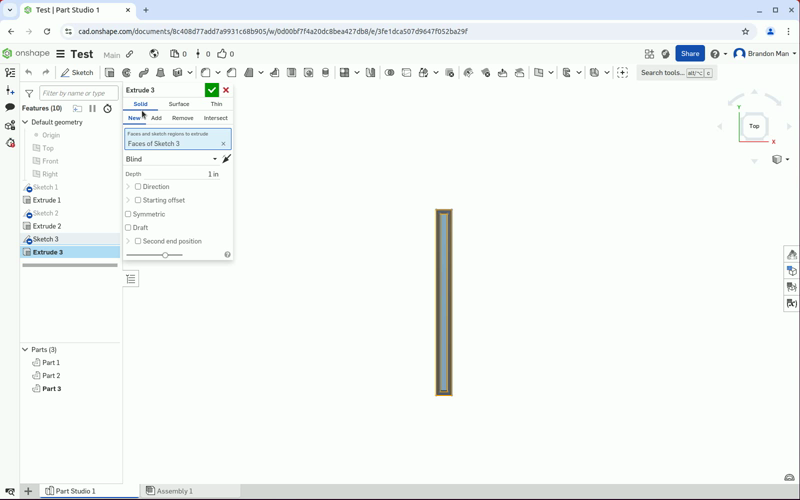
mouse_move(137, 120)
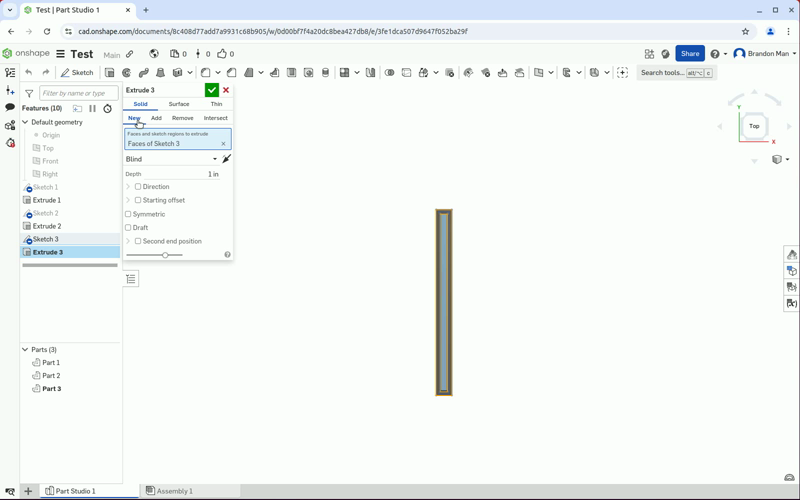
click(137, 120)
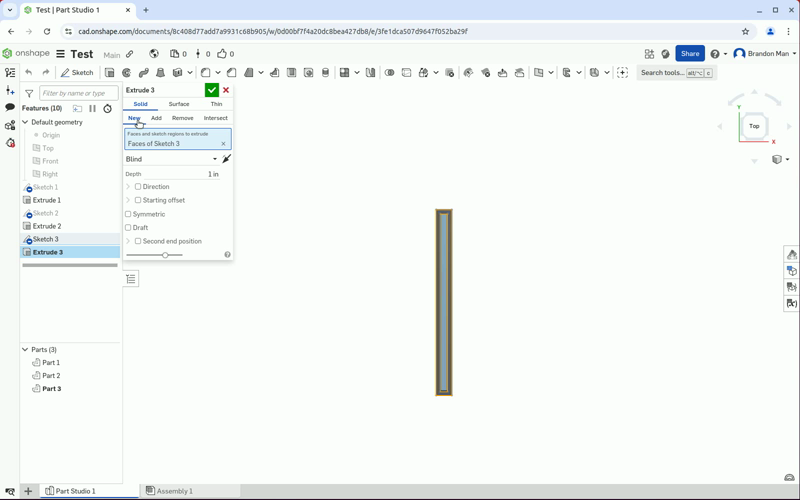
key(tab, 4)
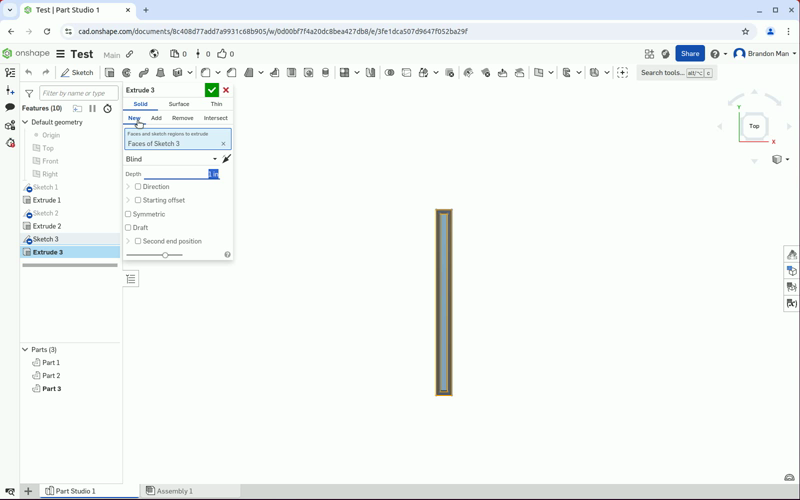
text(4.333)
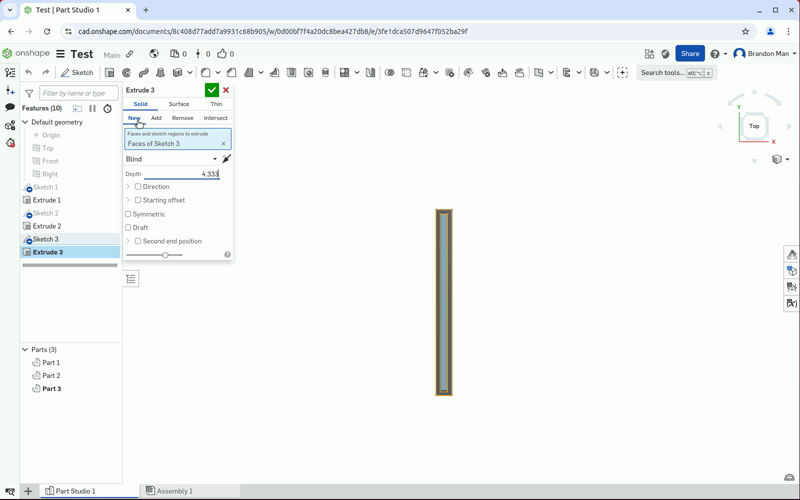
key(enter)
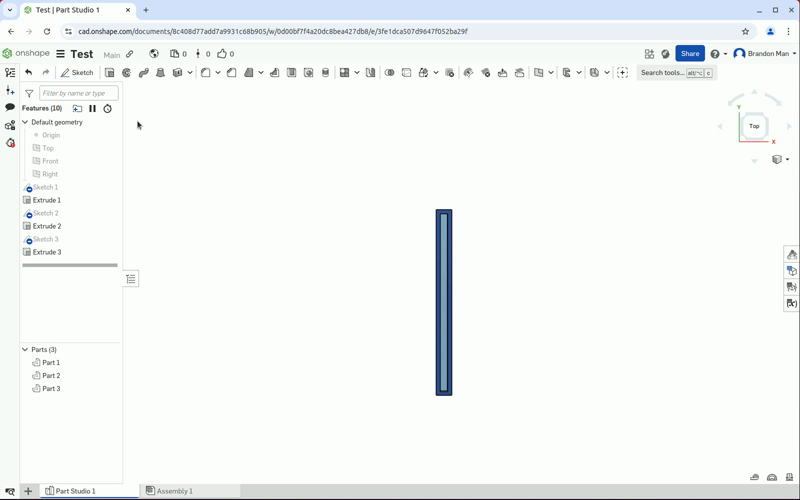
key(shift+h)
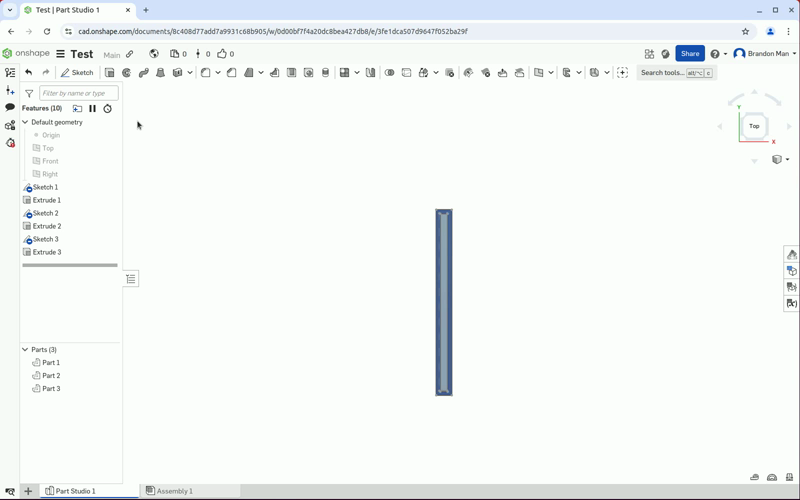
key(shift+h)
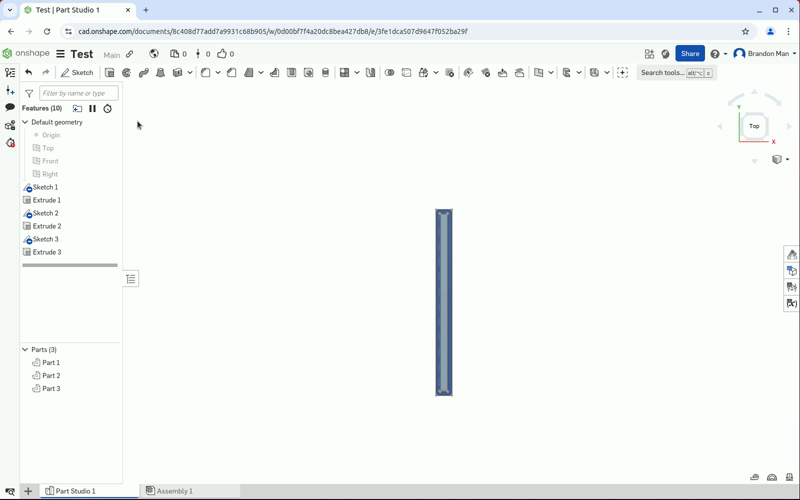
key(shift+7)
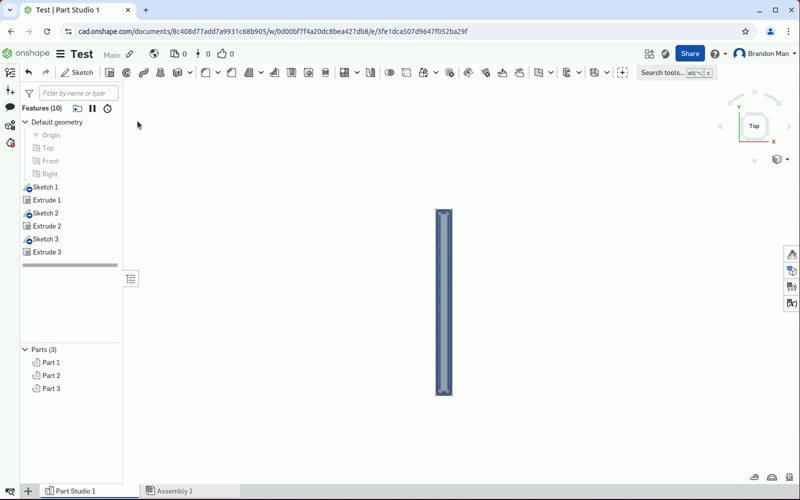
key(up, 3)
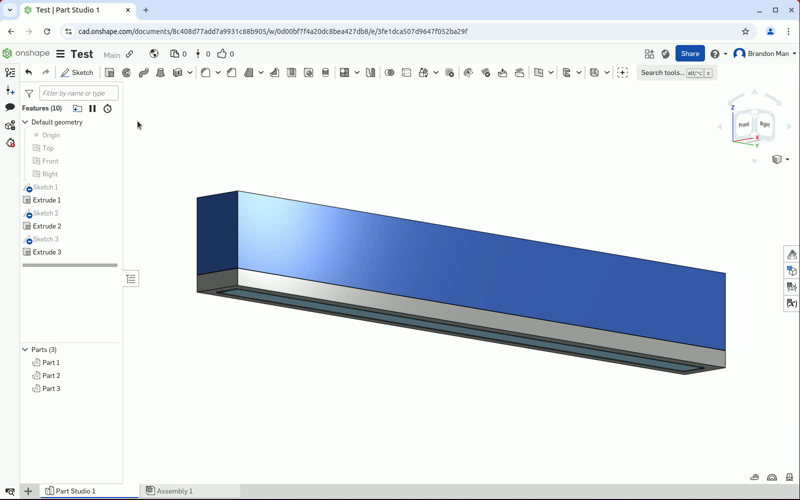
key(left, 3)
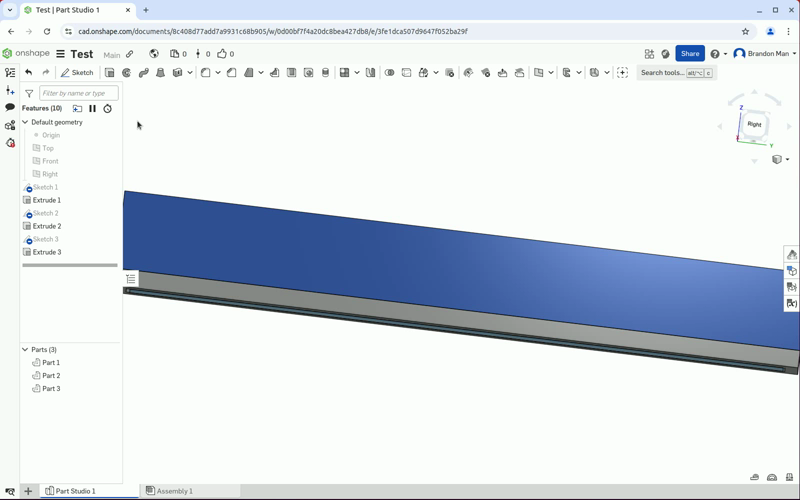
key(right, 3)
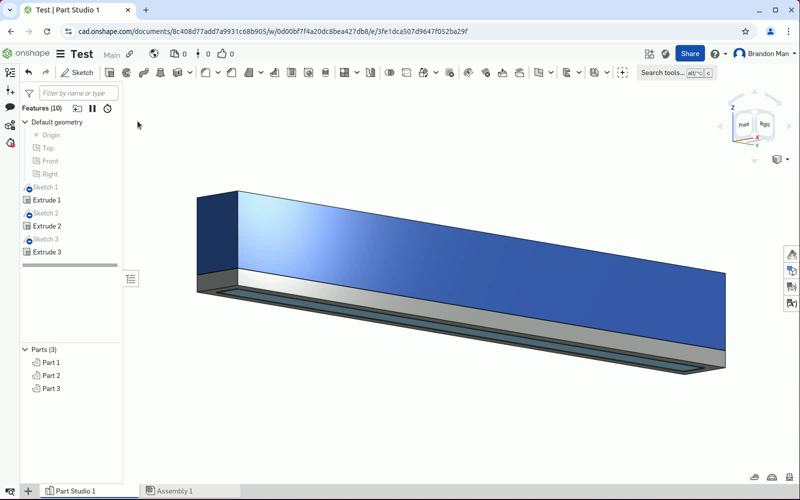
key(down, 3)
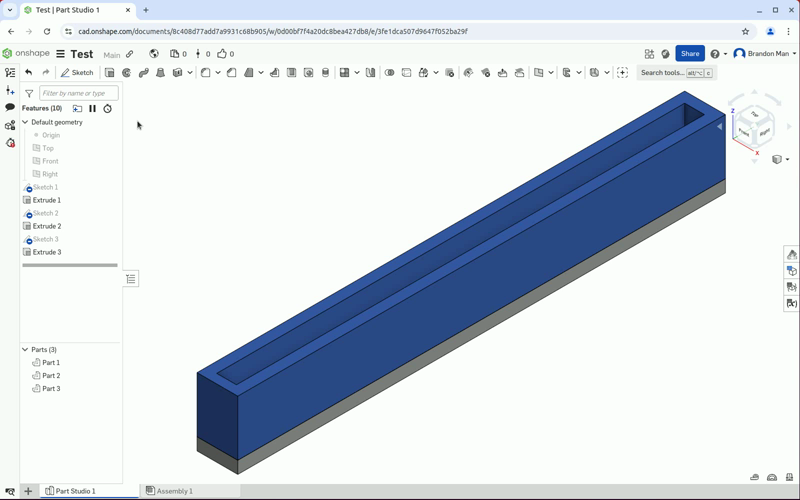
mouse_move(73, 189)
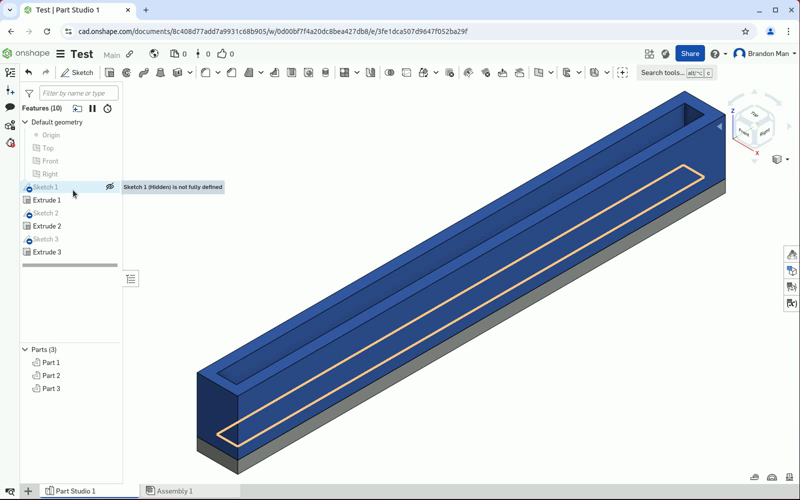
click(73, 189)